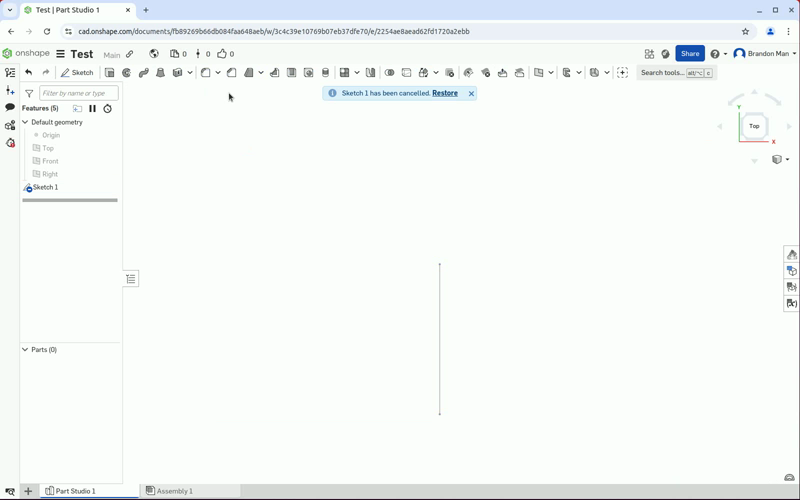
key(shift+h)
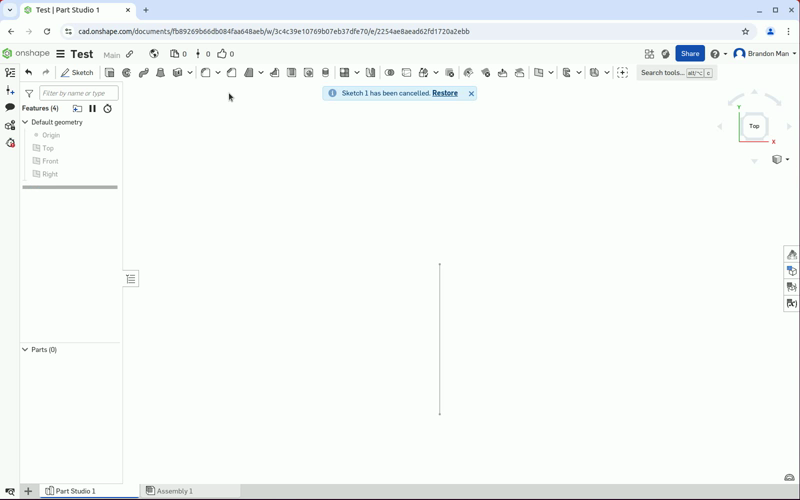
mouse_move(73, 352)
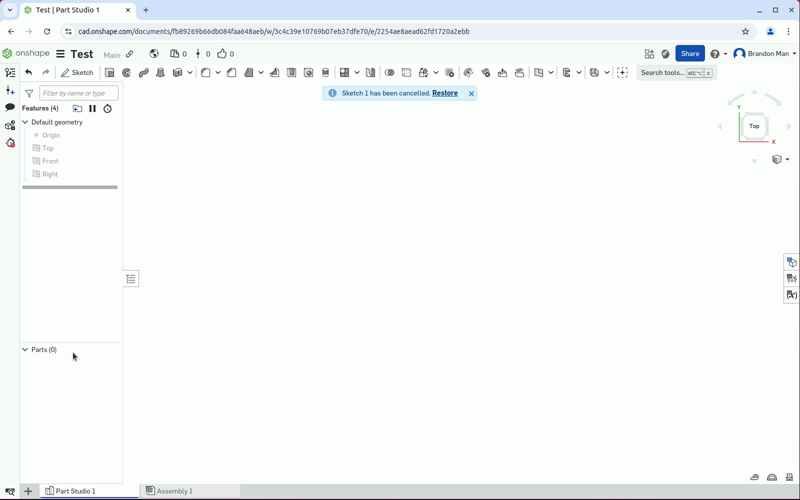
key(y)
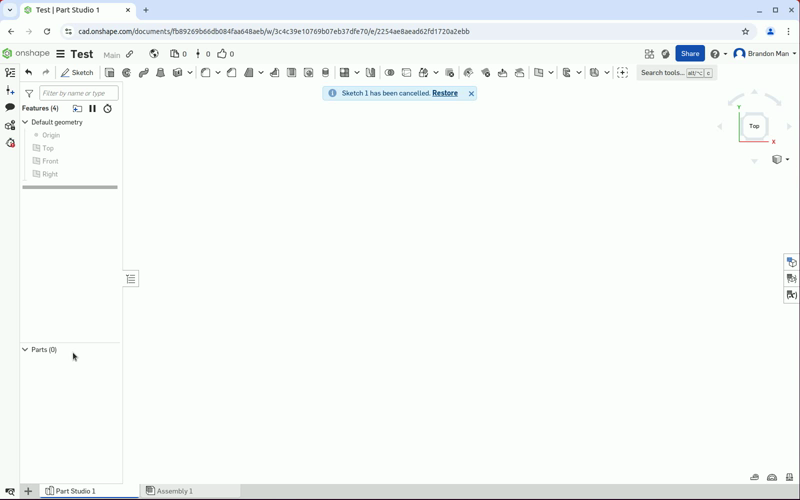
key(shift+p)
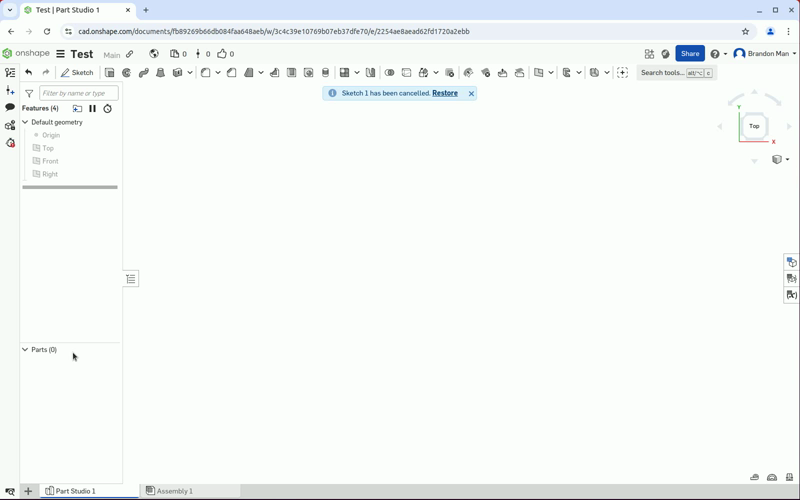
key(space)
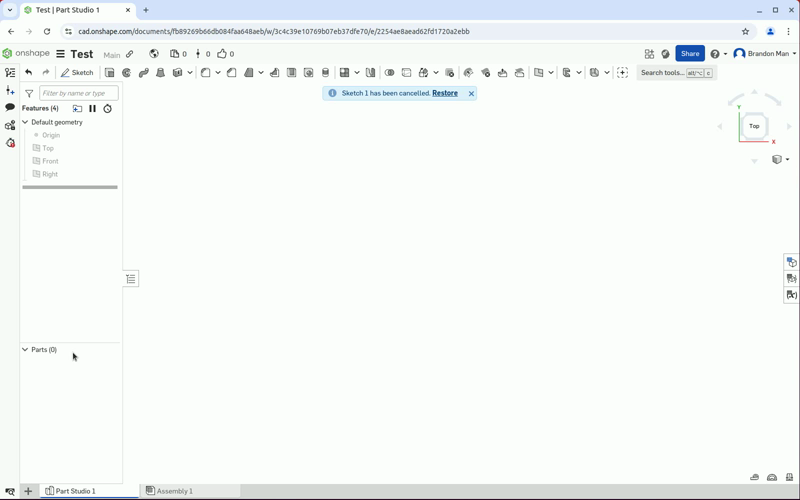
key_down(shift)
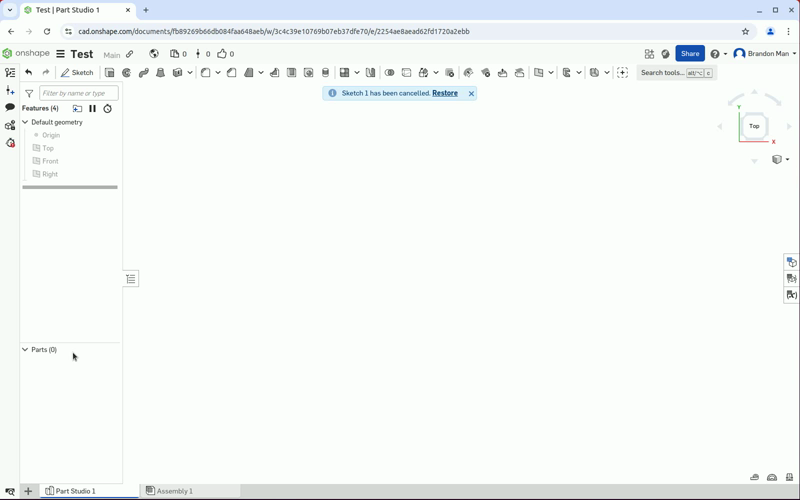
key(up)
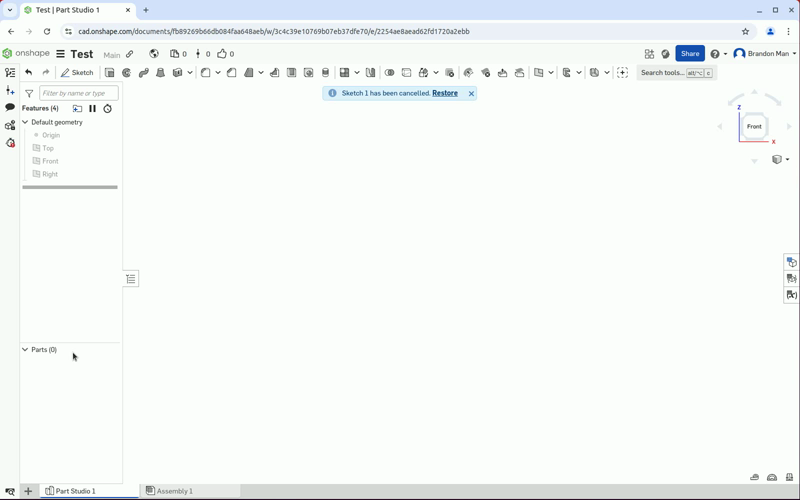
key_up(shift)
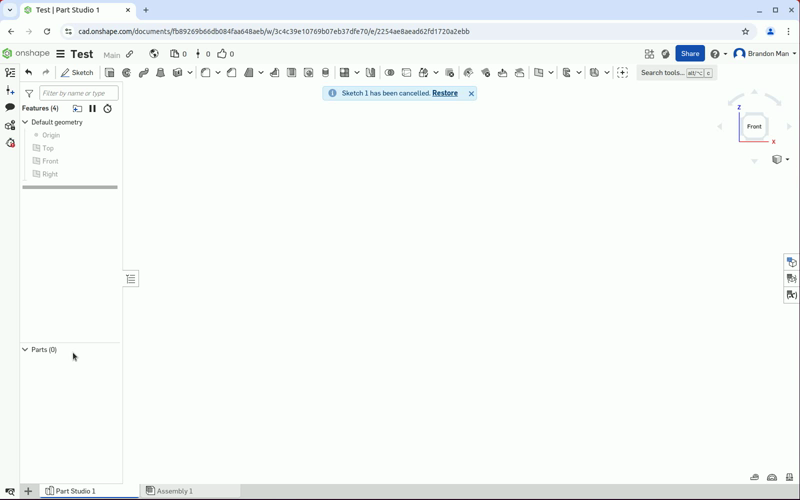
mouse_move(73, 352)
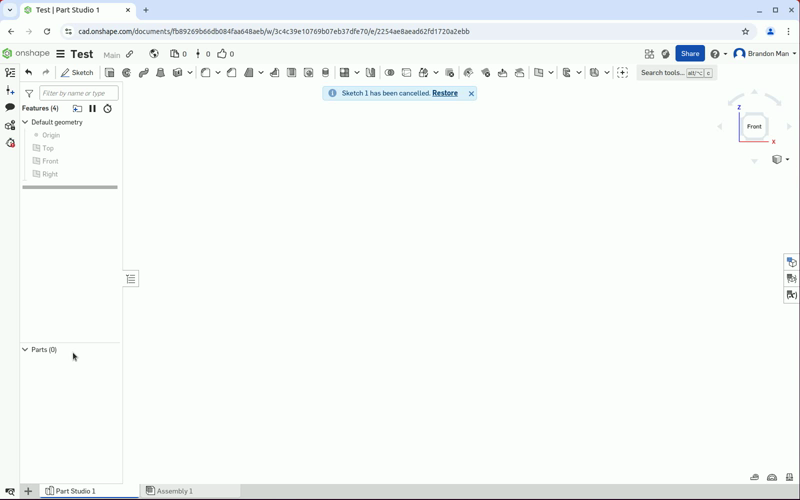
key(shift+y)
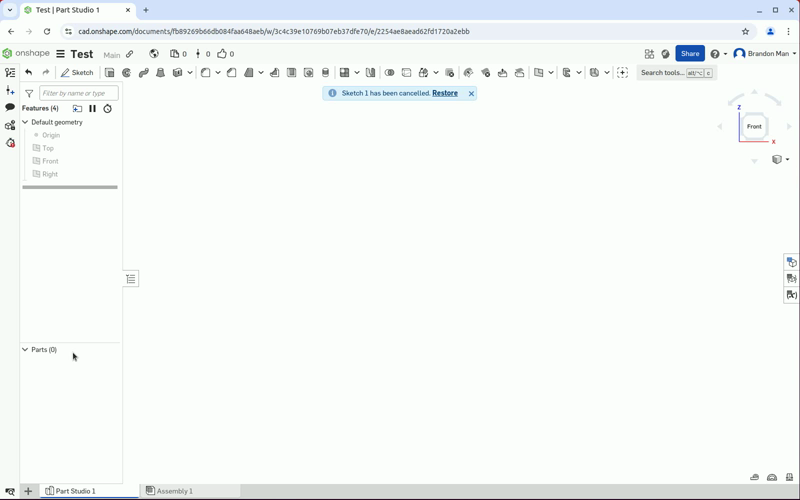
key(shift+s)
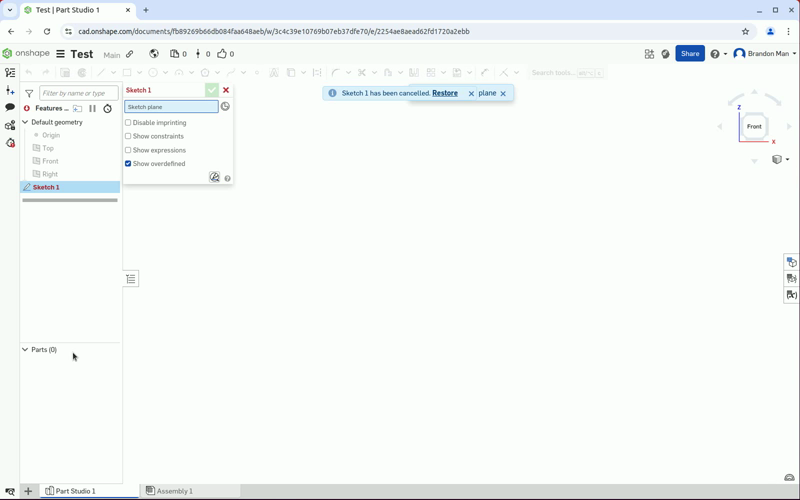
mouse_move(73, 163)
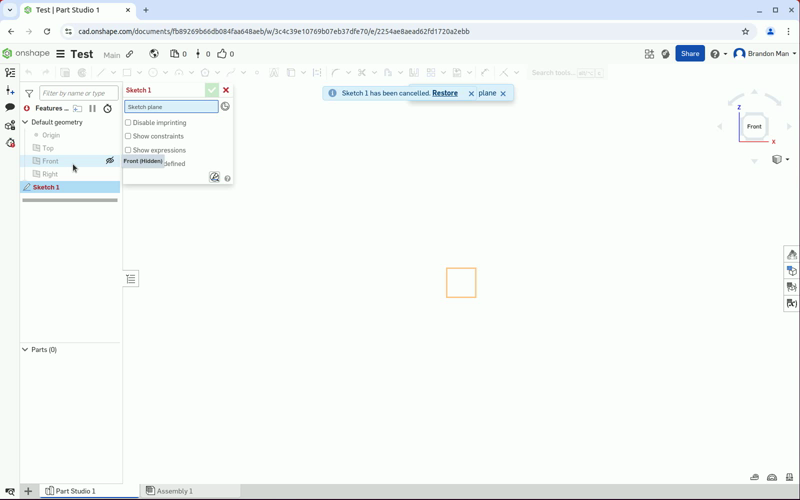
click(73, 163)
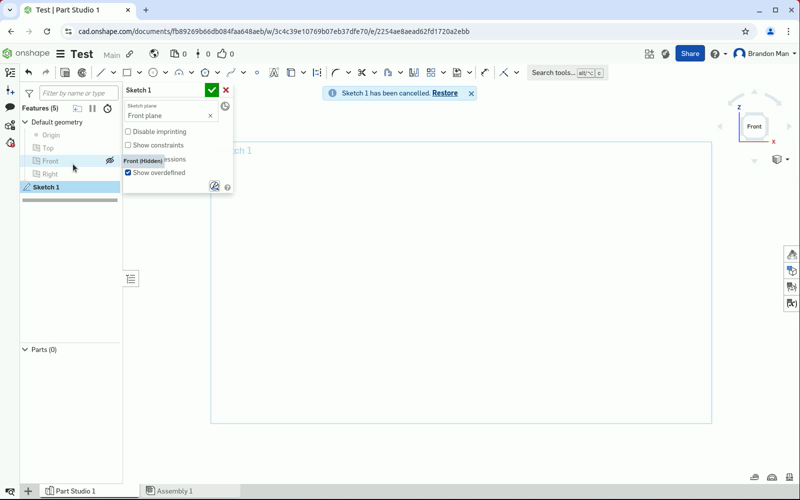
mouse_move(73, 352)
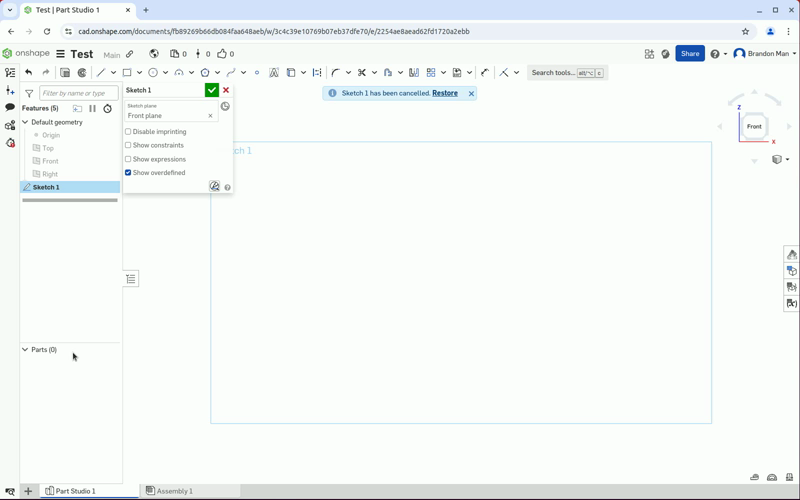
key(y)
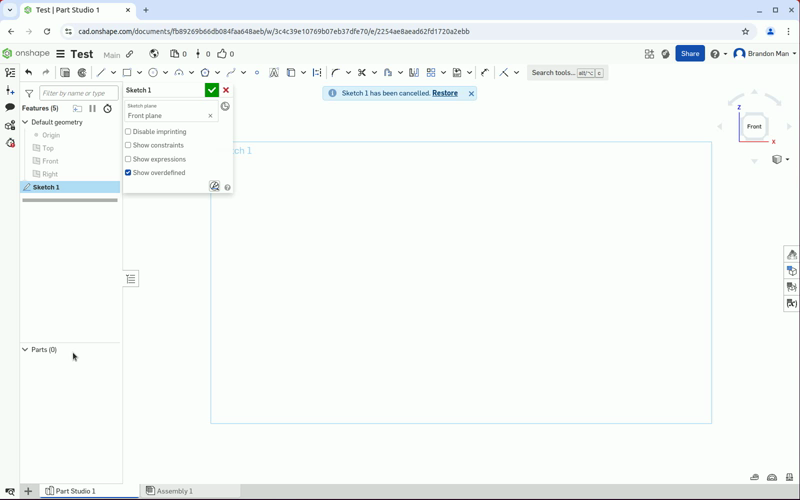
key(l)
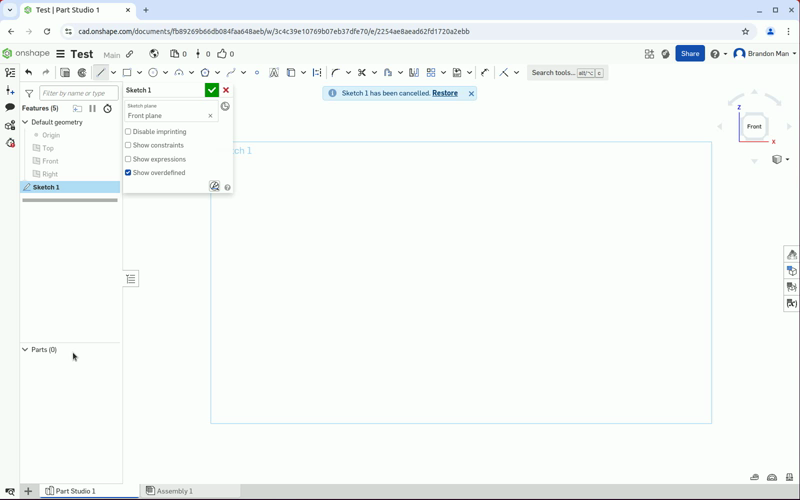
key_down(shift)
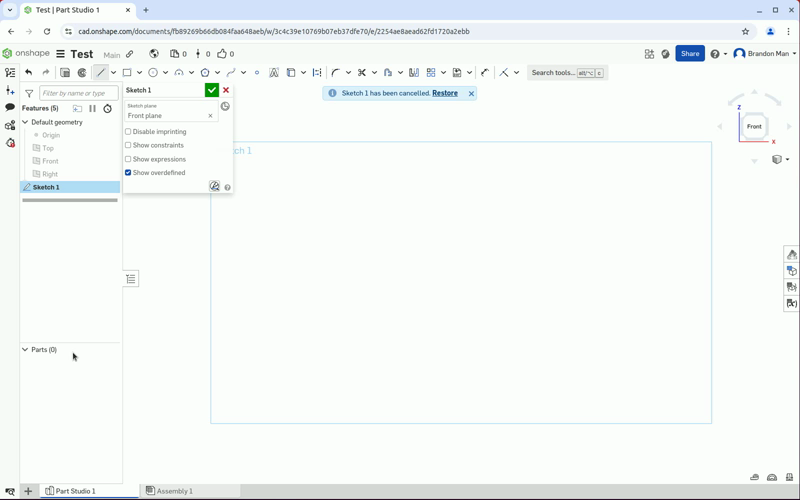
mouse_move(460, 282)
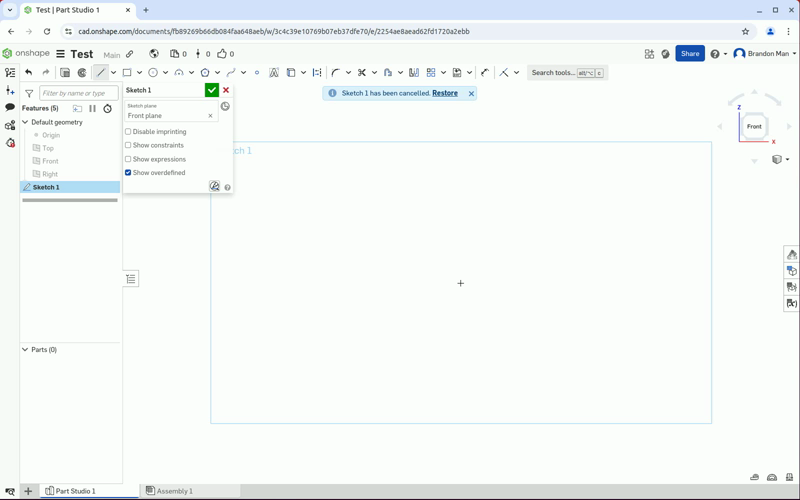
click(460, 282)
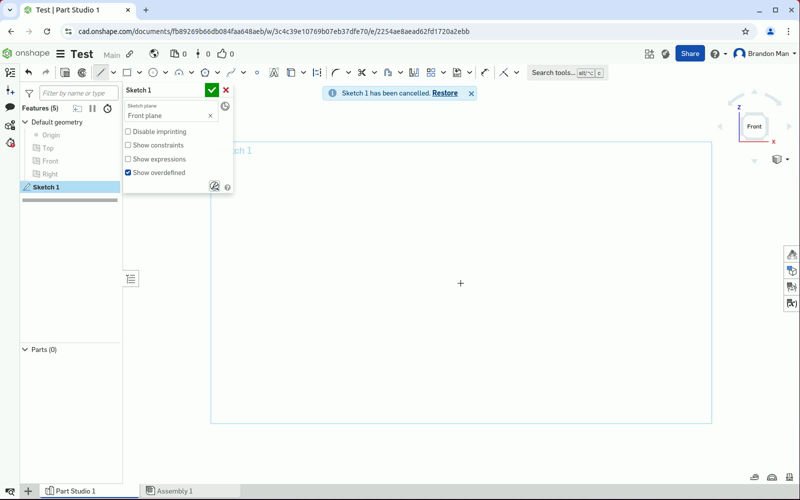
key_up(shift)
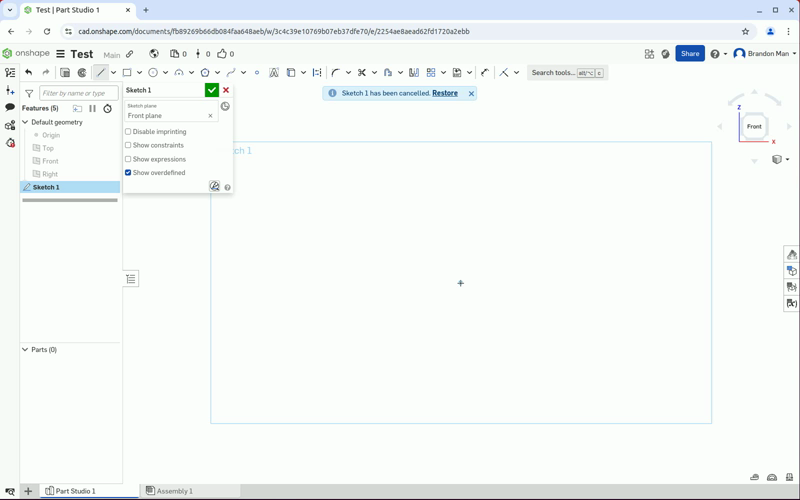
key_down(shift)
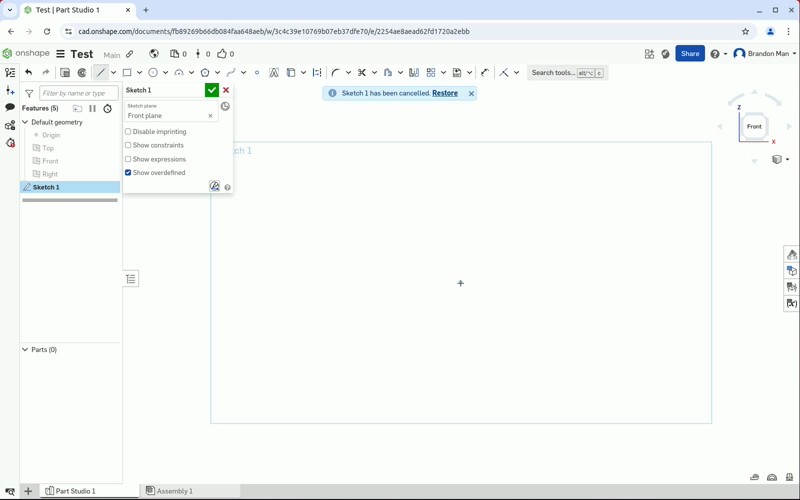
mouse_move(573, 282)
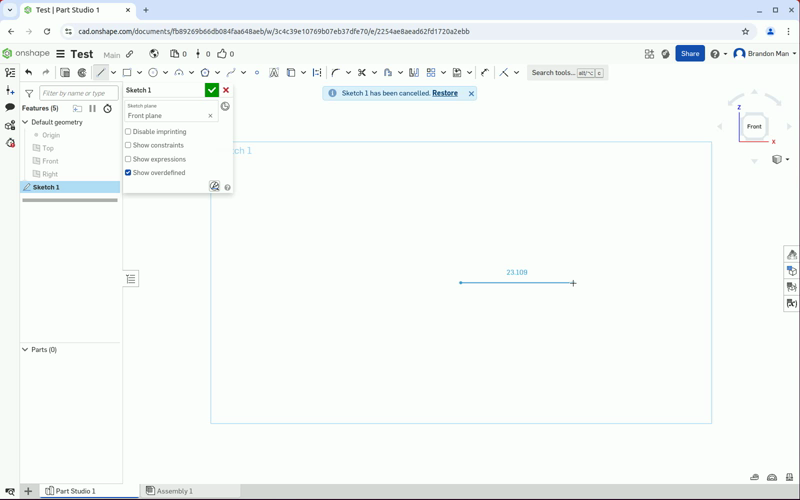
click(573, 282)
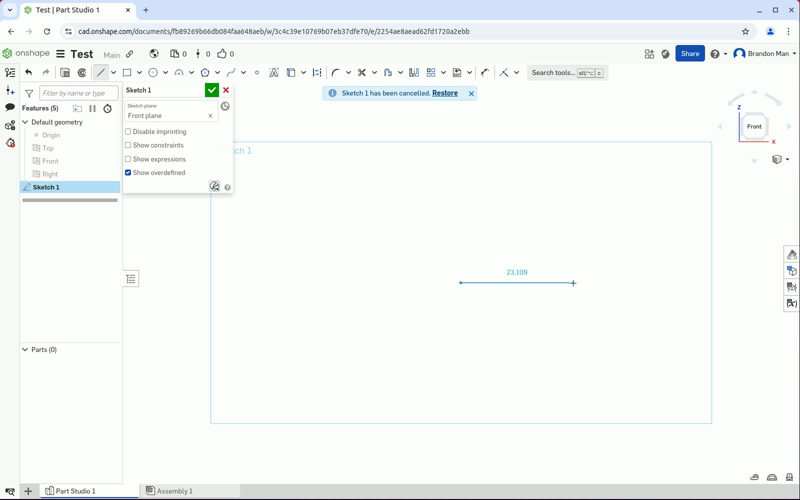
key_up(shift)
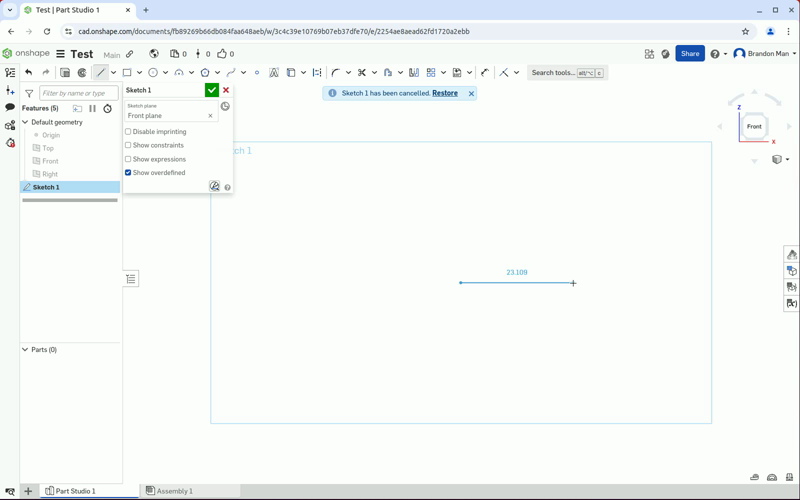
key_down(shift)
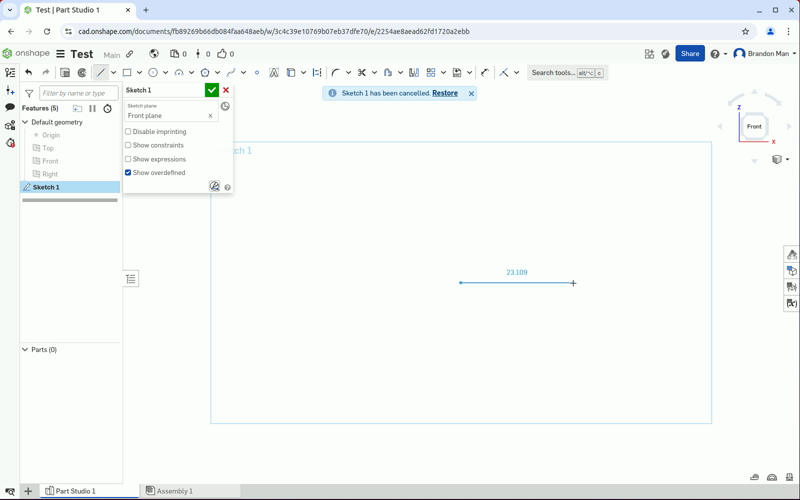
mouse_move(589, 282)
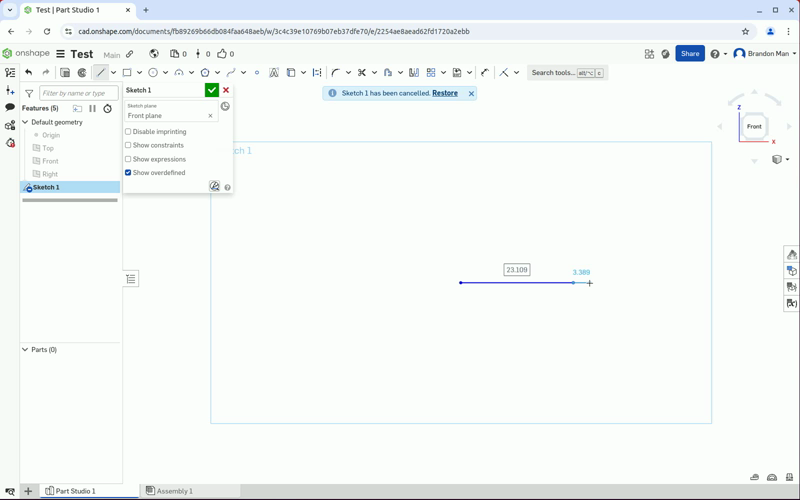
mouse_move(573, 276)
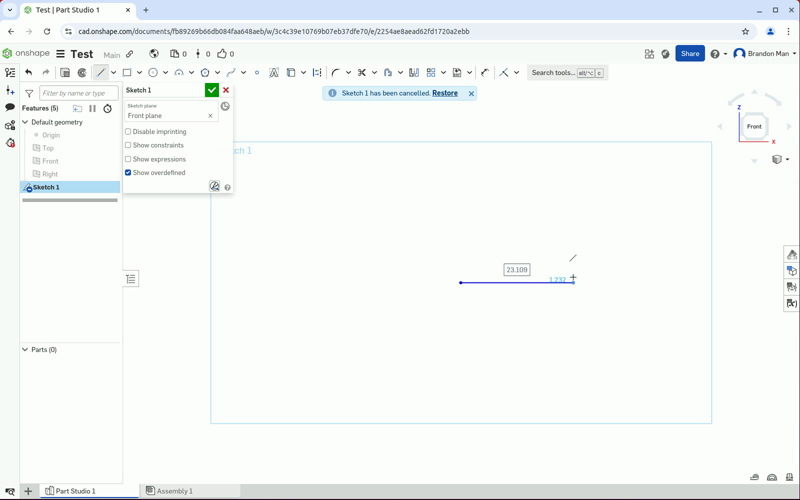
scroll(6)
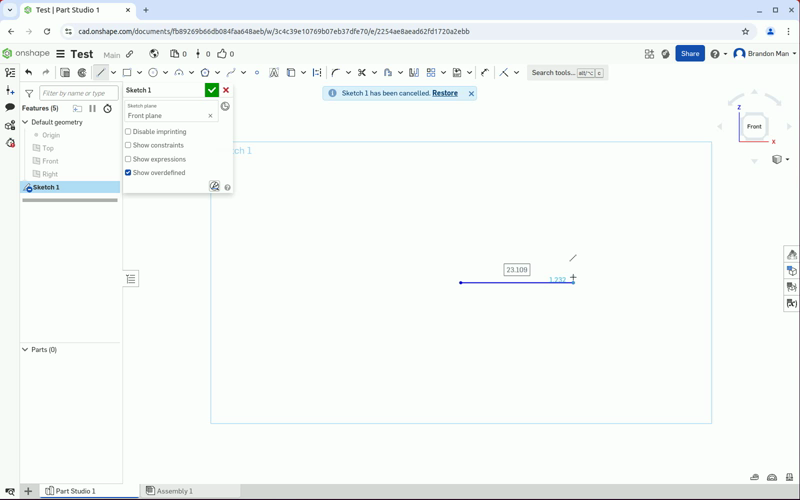
scroll(6)
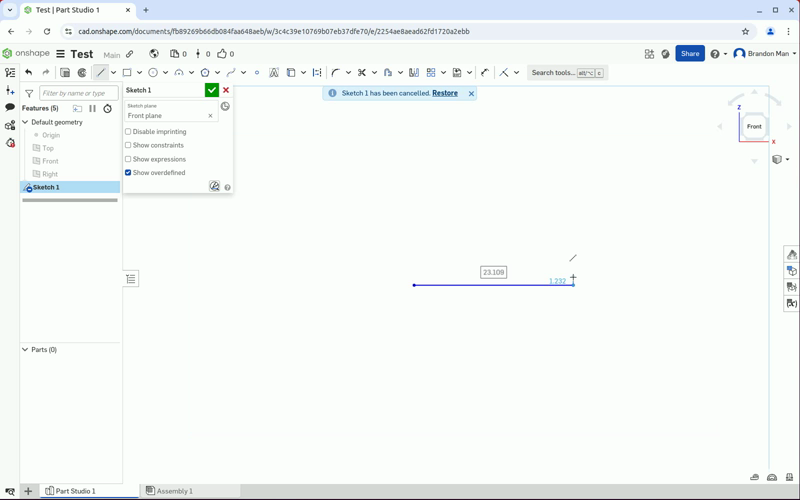
scroll(6)
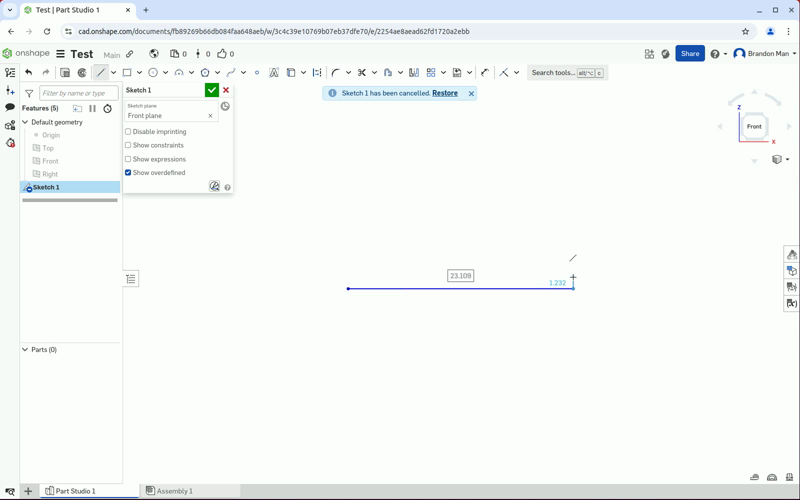
scroll(6)
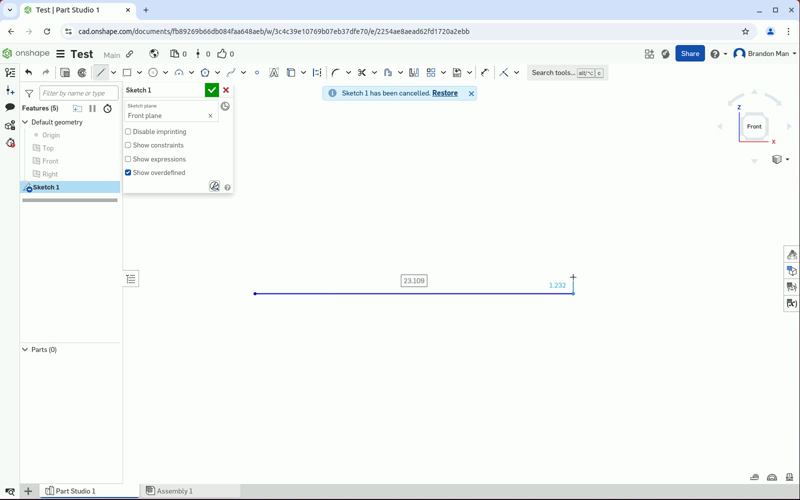
scroll(6)
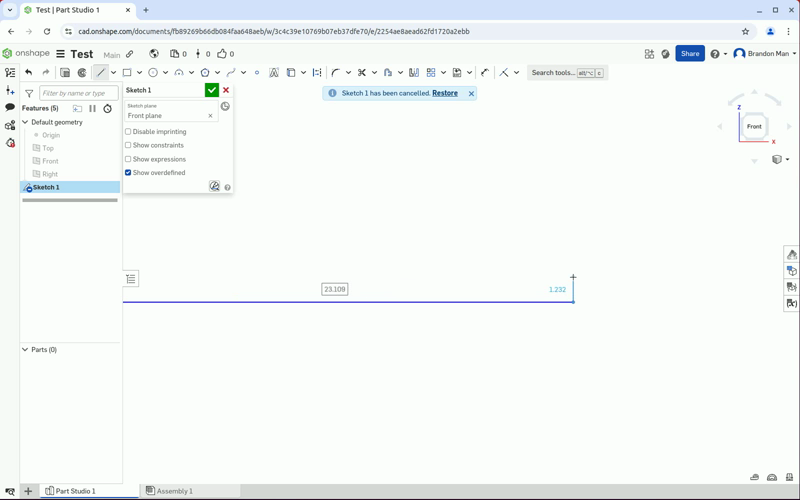
scroll(6)
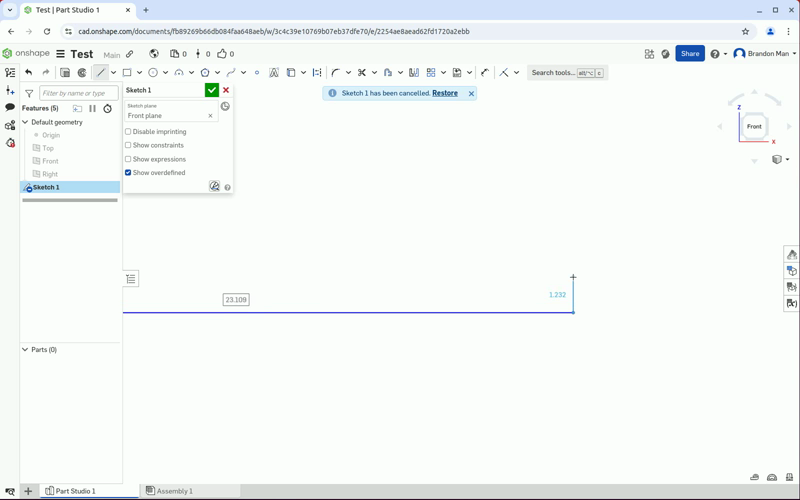
scroll(6)
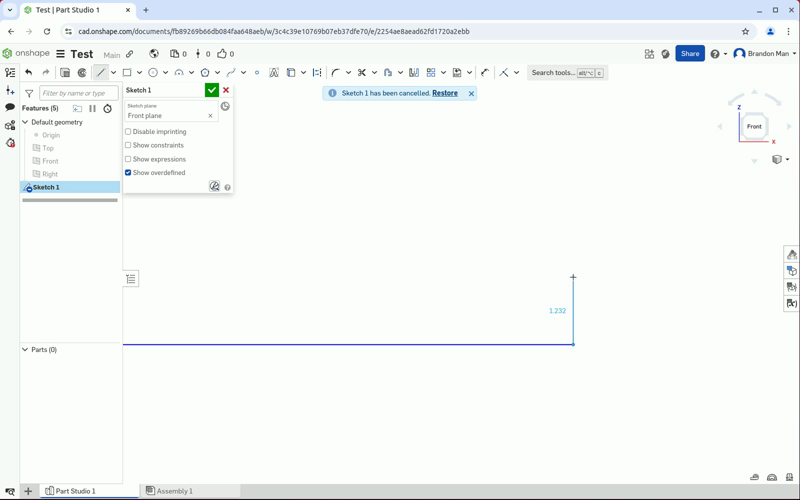
click(573, 276)
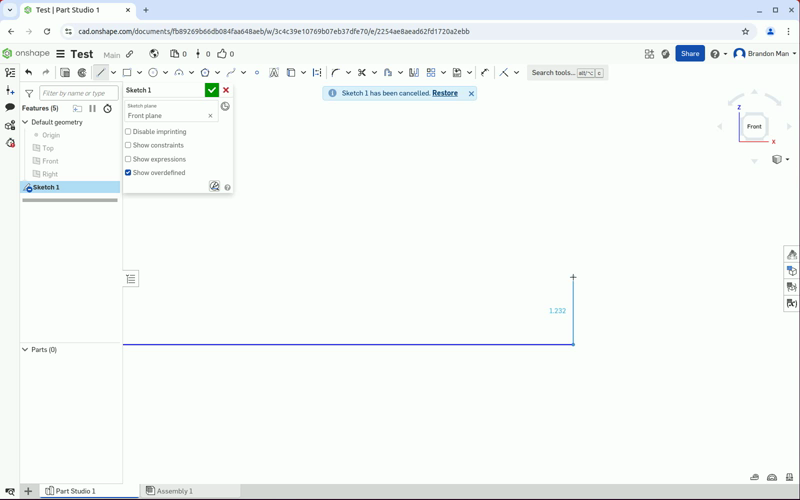
scroll(-6)
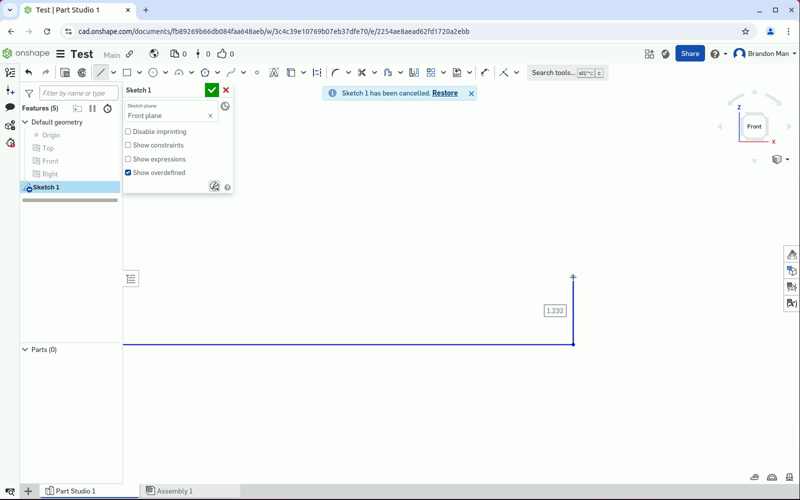
scroll(-6)
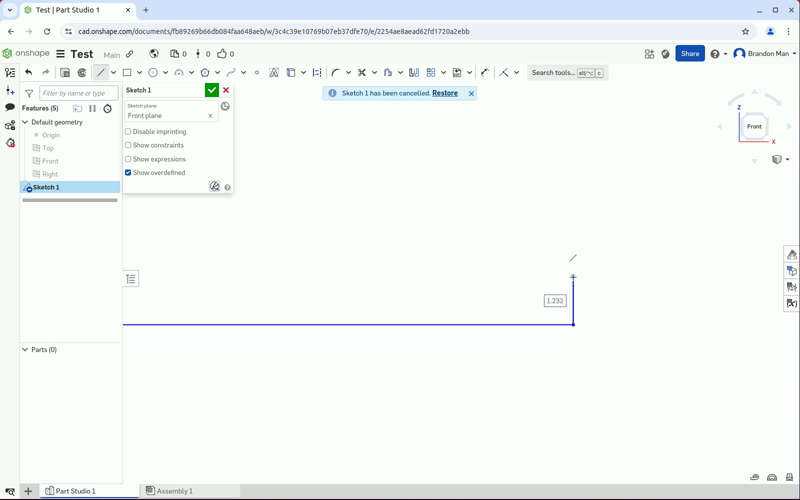
scroll(-6)
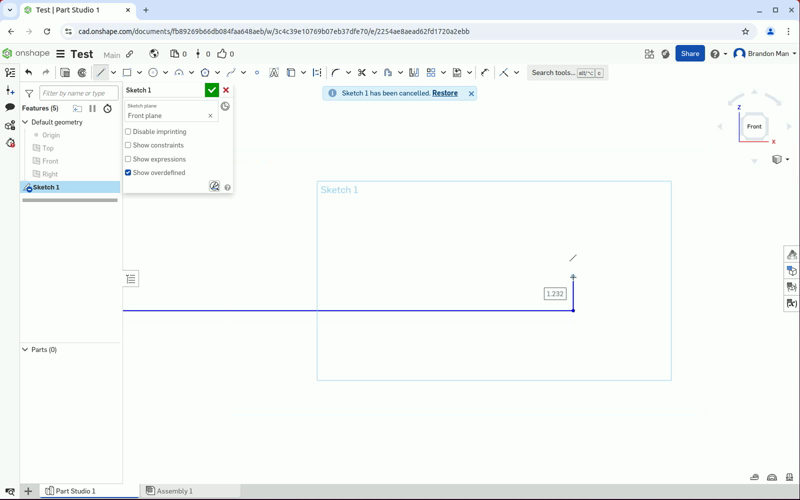
scroll(-6)
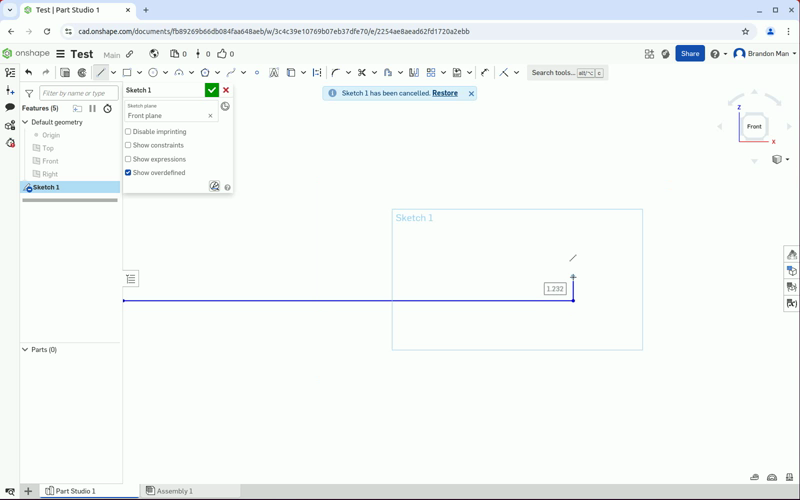
scroll(-6)
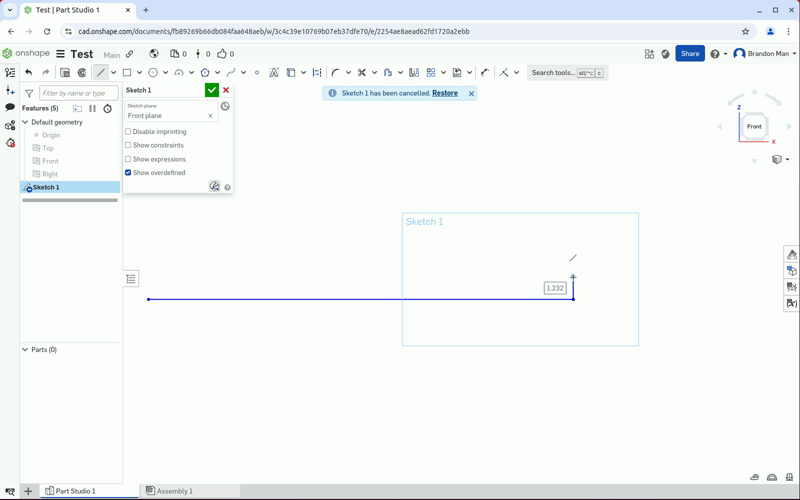
scroll(-6)
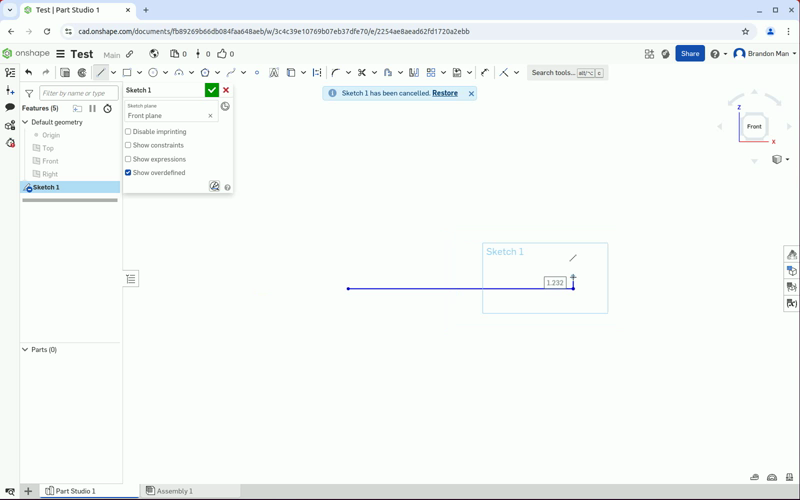
scroll(-6)
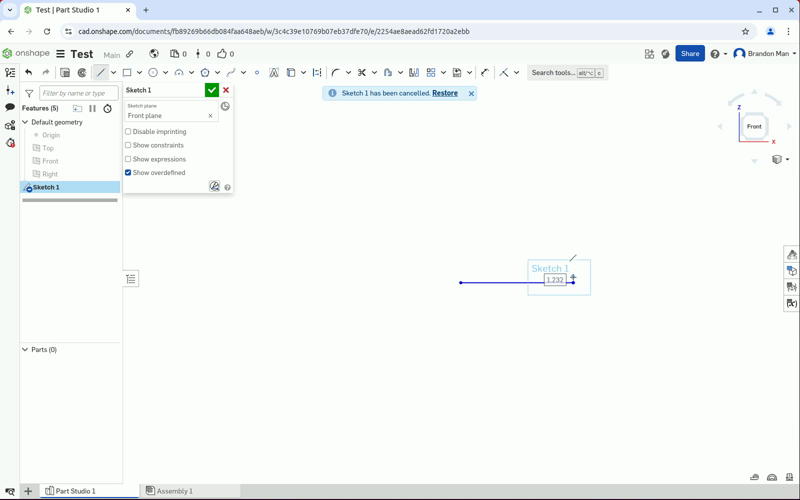
key_up(shift)
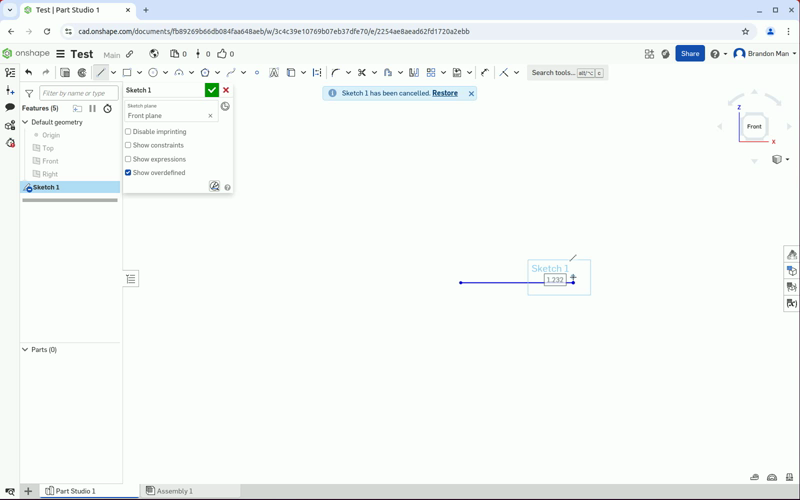
key_down(shift)
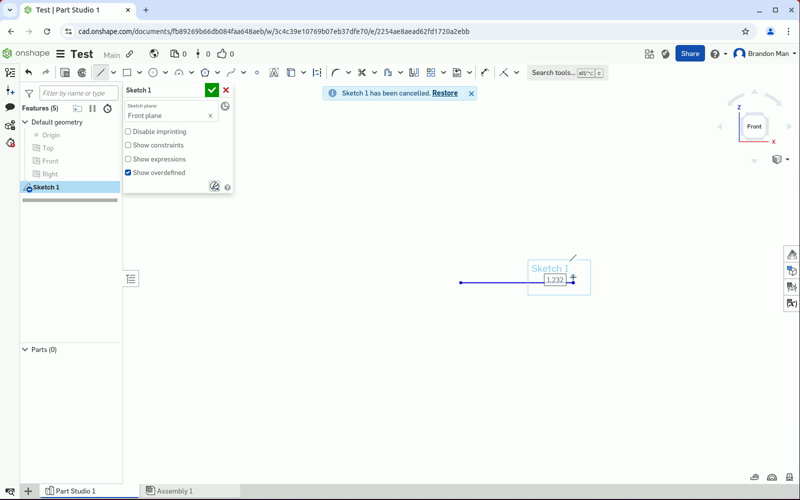
mouse_move(589, 276)
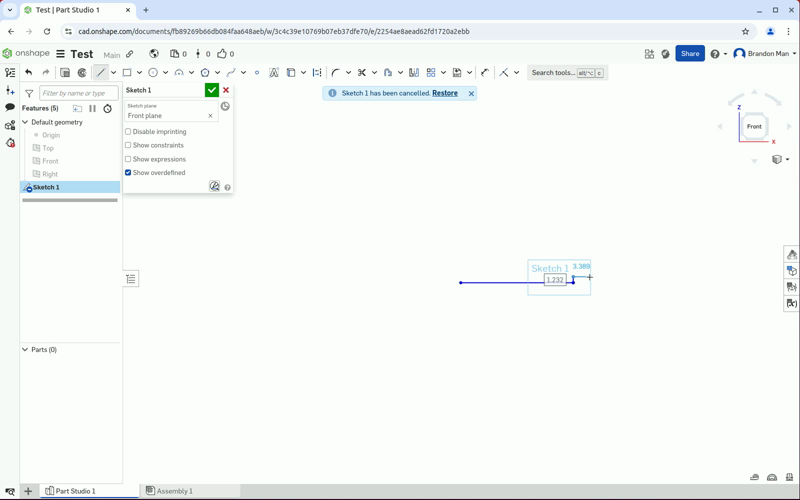
mouse_move(564, 276)
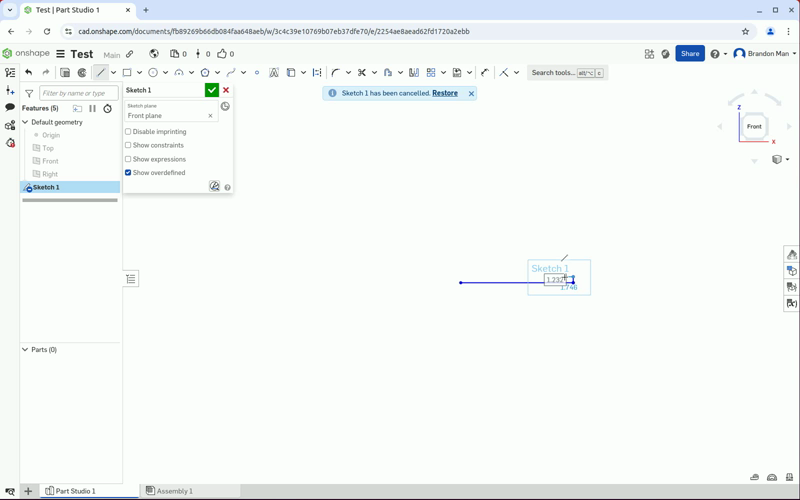
click(564, 276)
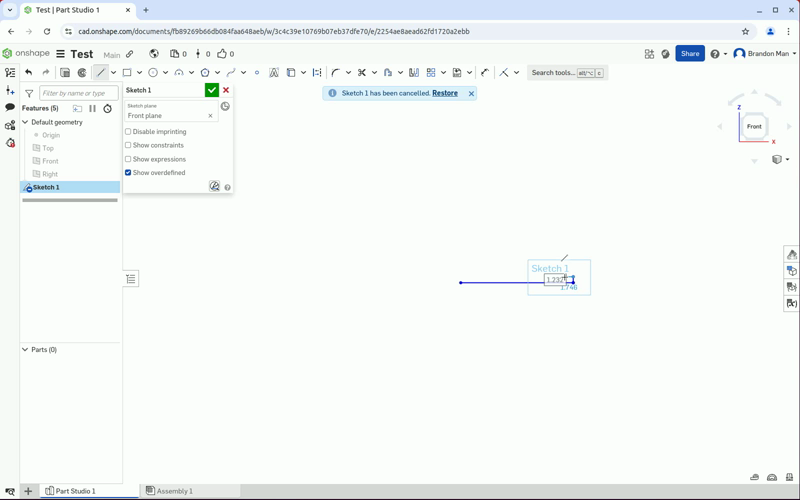
key_up(shift)
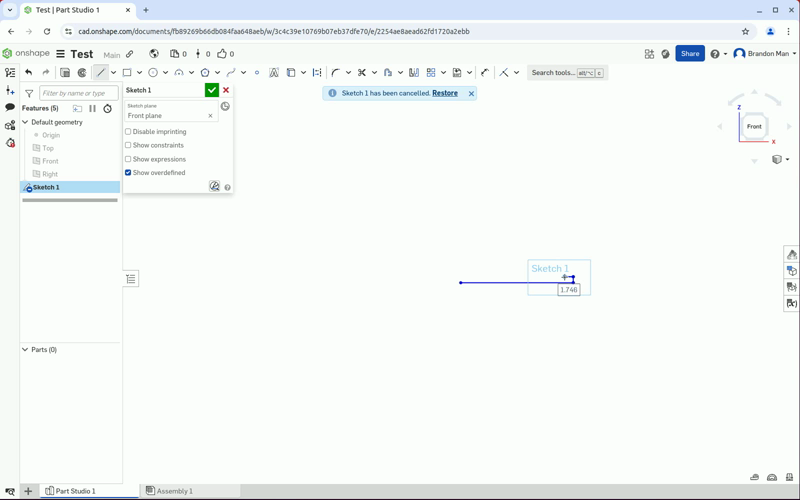
key_down(shift)
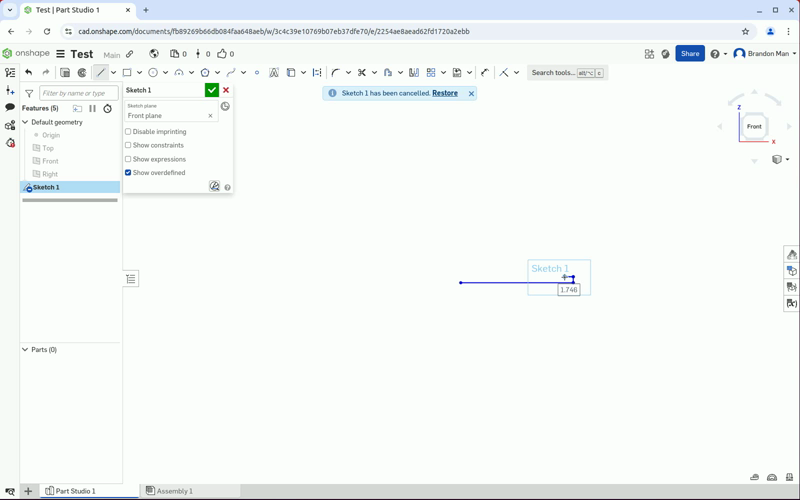
mouse_move(589, 276)
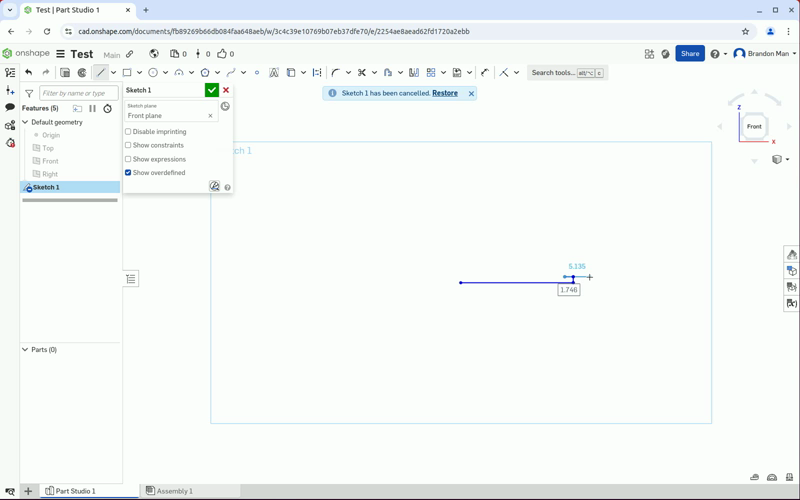
mouse_move(562, 273)
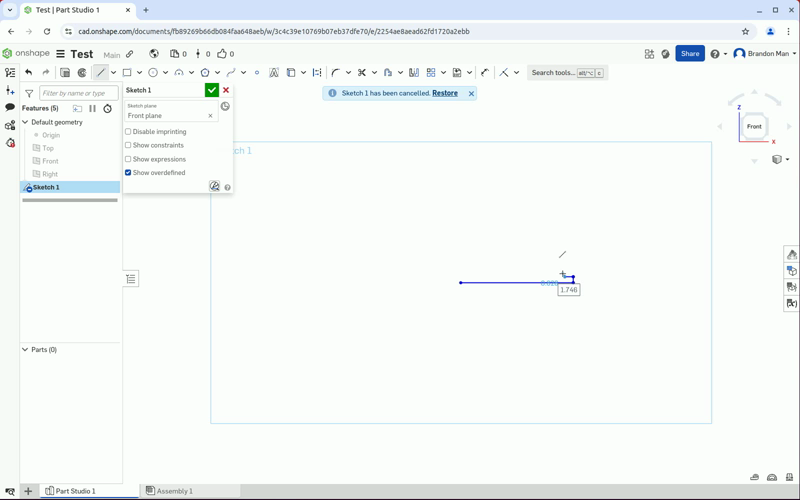
scroll(6)
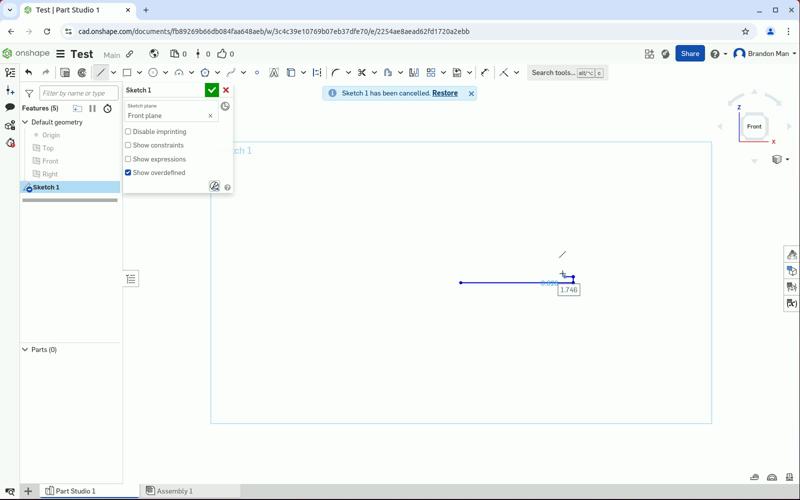
scroll(6)
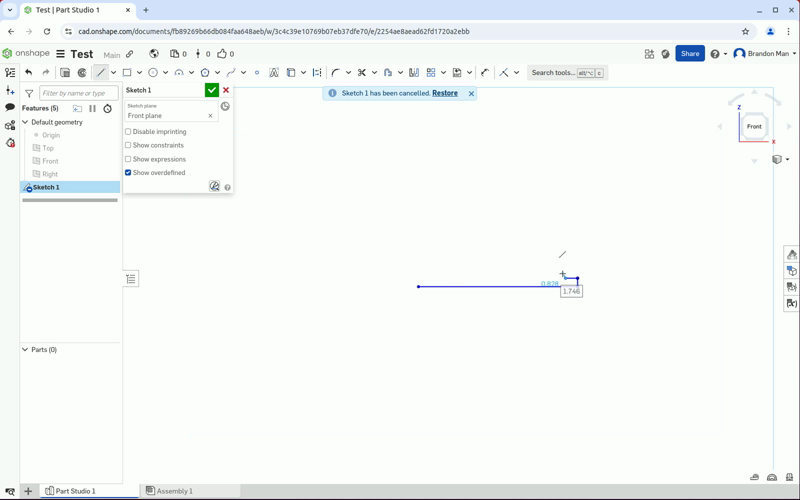
scroll(6)
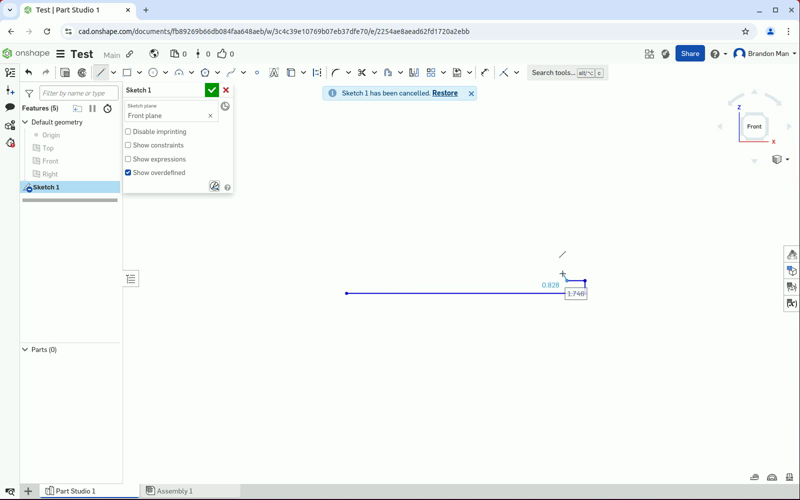
scroll(6)
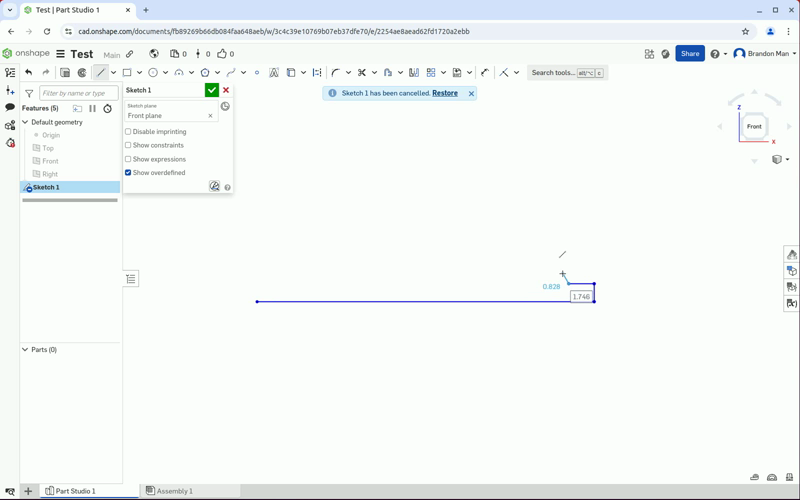
scroll(6)
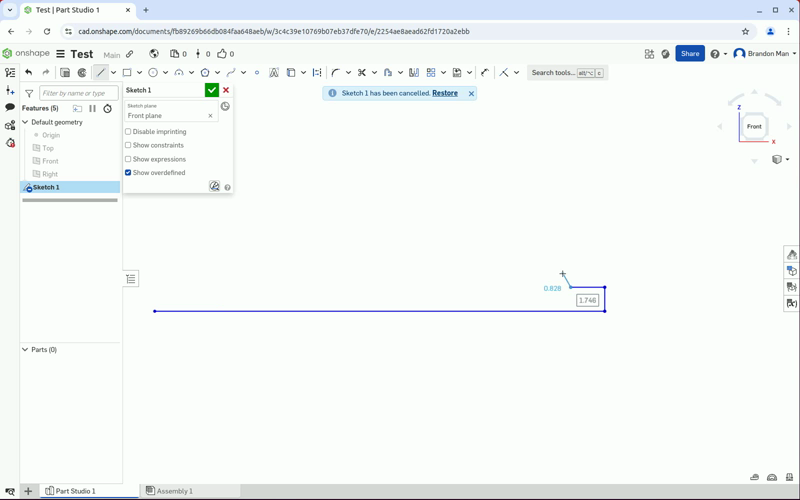
scroll(6)
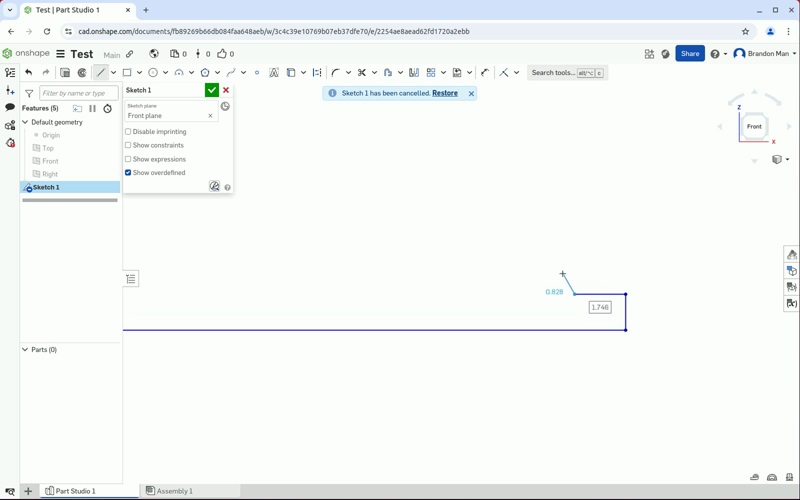
scroll(6)
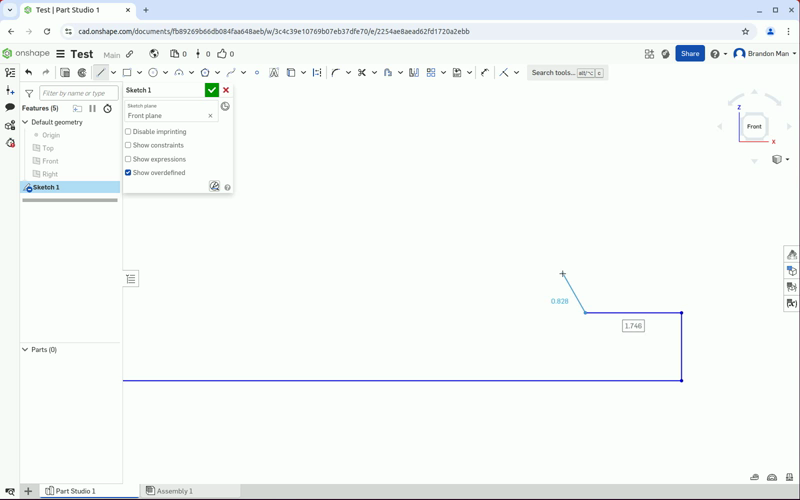
click(562, 273)
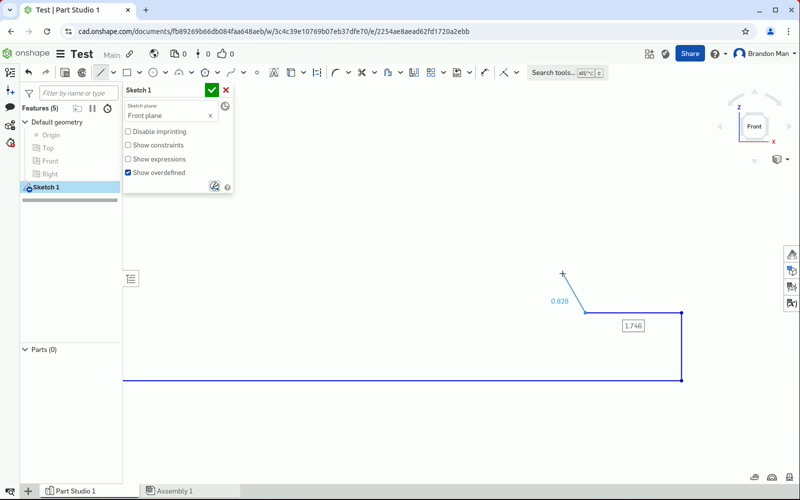
scroll(-6)
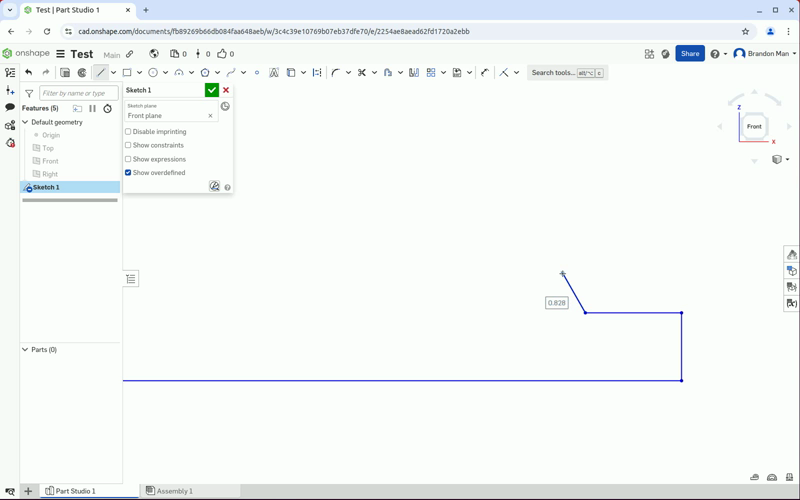
scroll(-6)
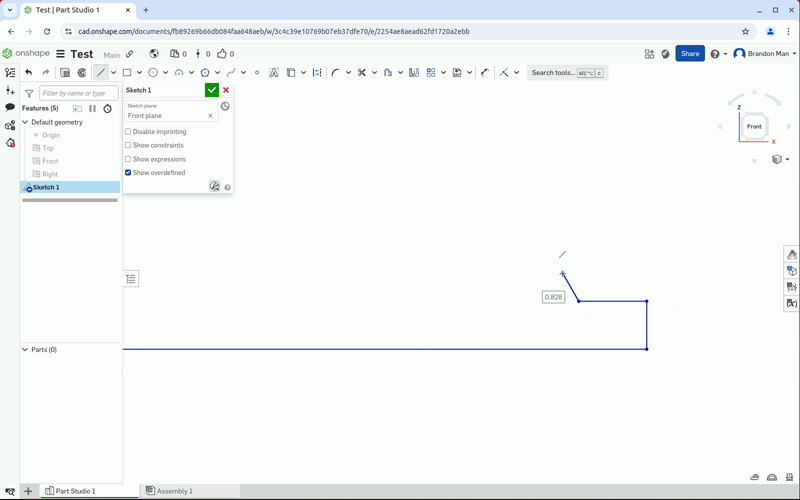
scroll(-6)
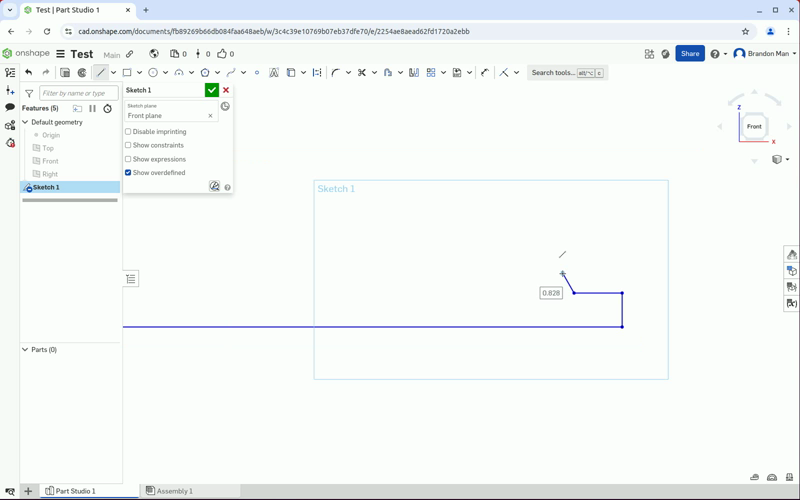
scroll(-6)
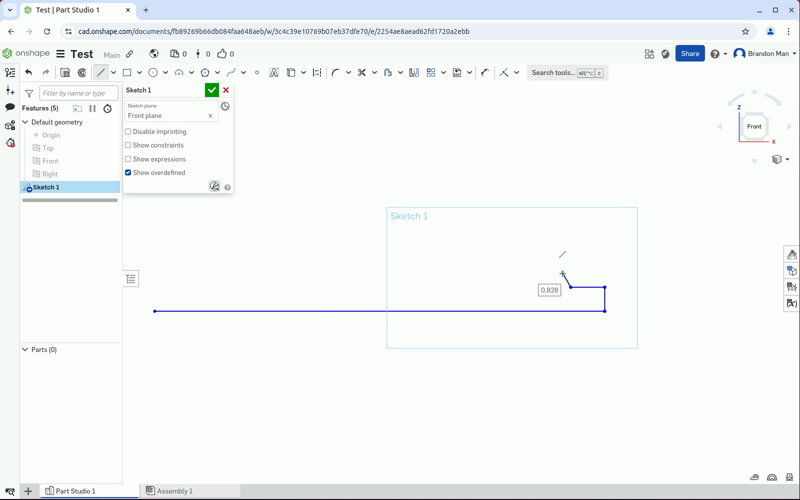
scroll(-6)
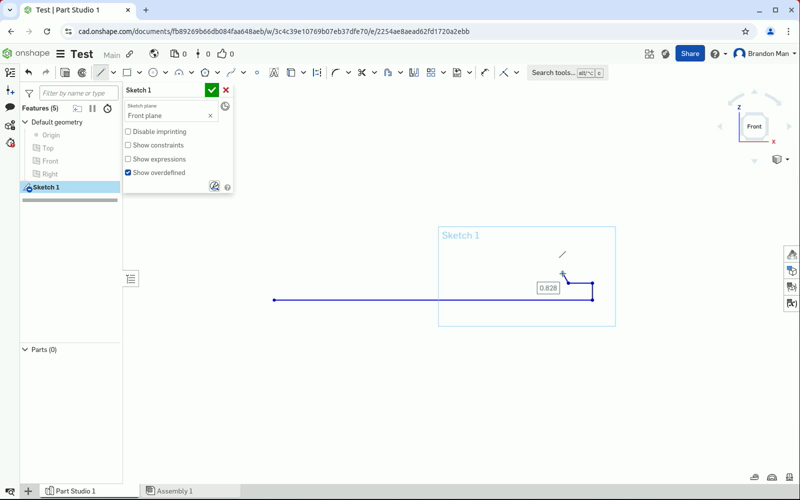
scroll(-6)
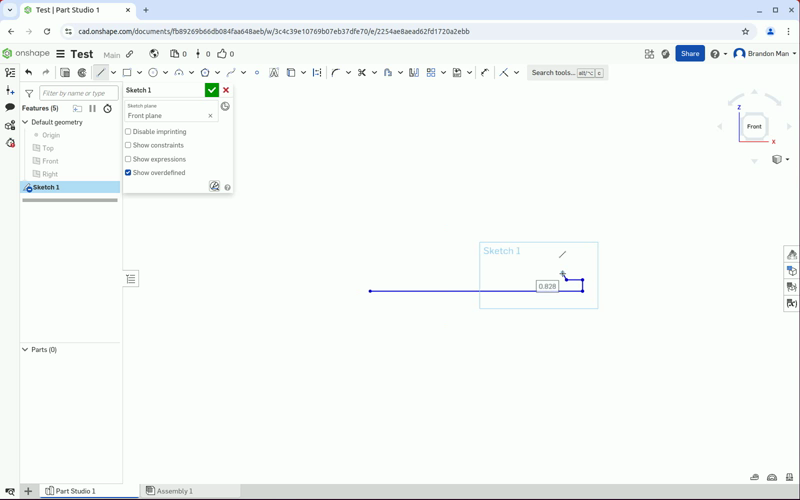
scroll(-6)
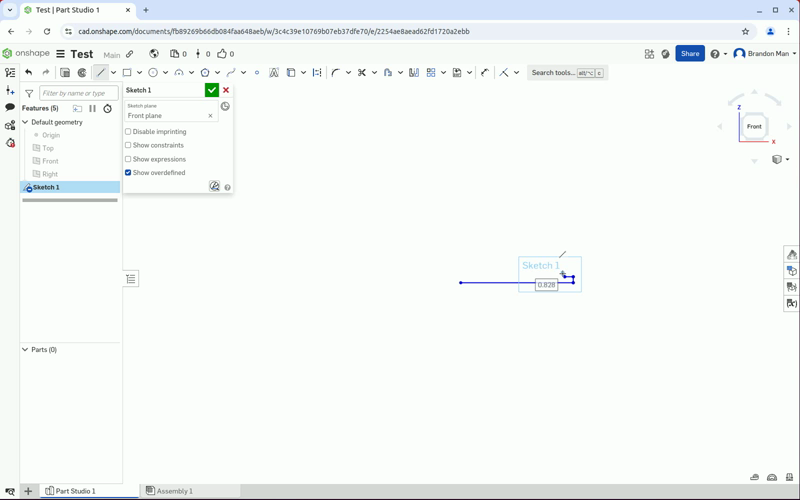
key_up(shift)
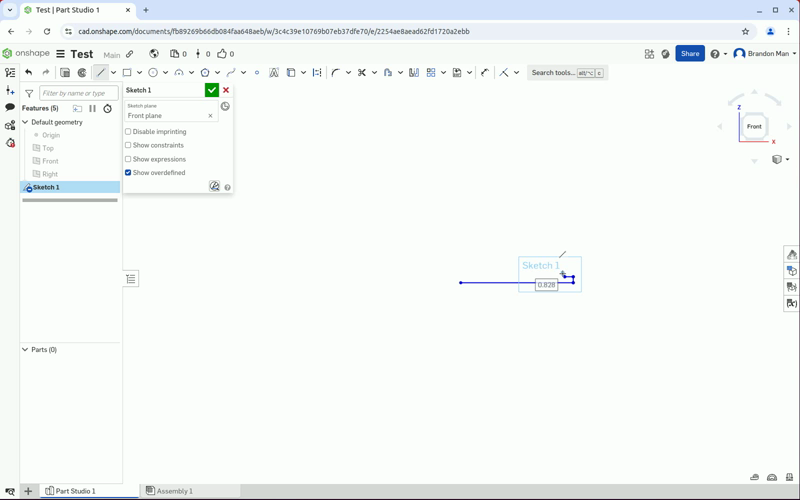
key_down(shift)
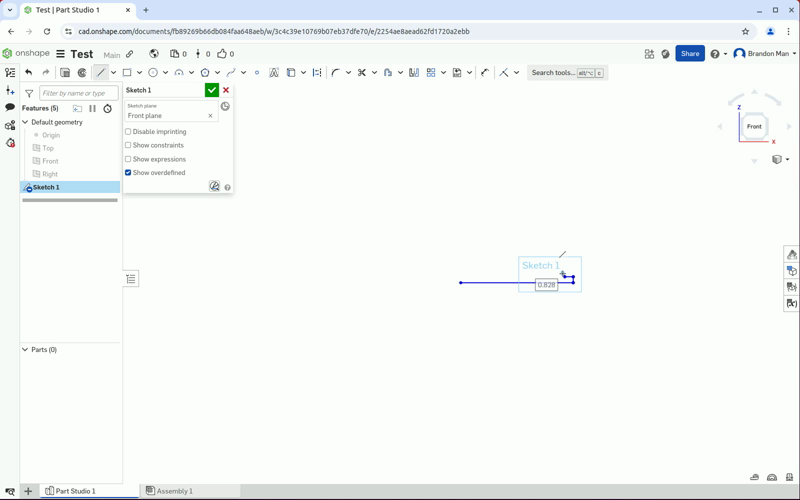
mouse_move(467, 273)
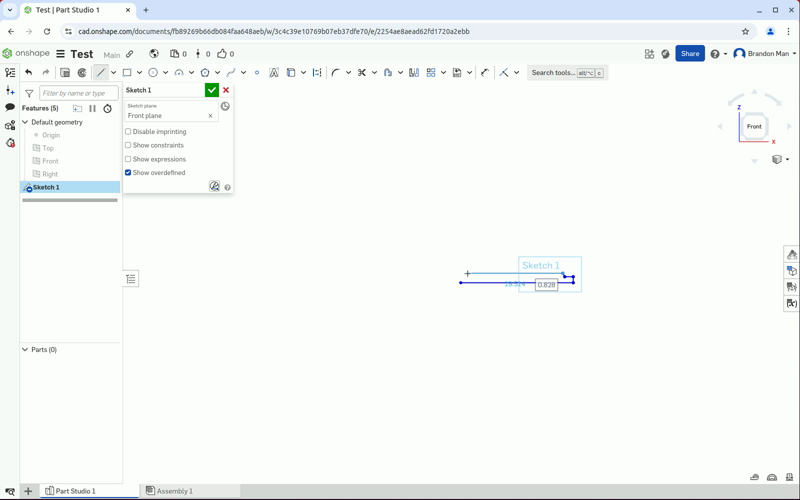
click(467, 273)
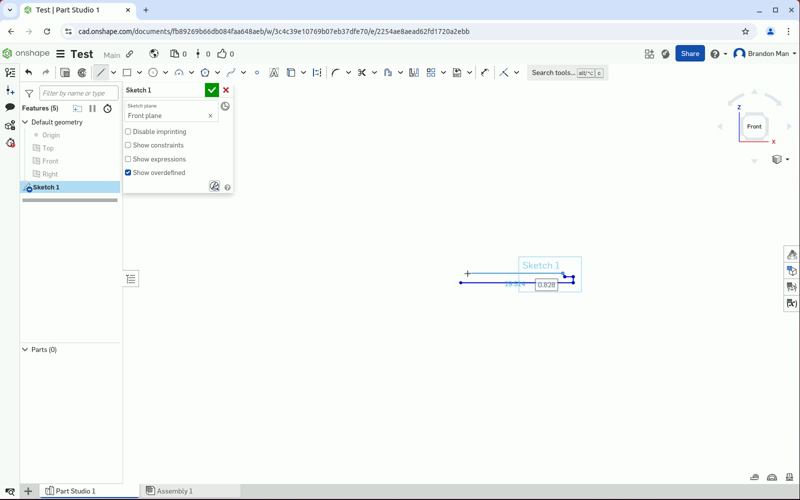
key_up(shift)
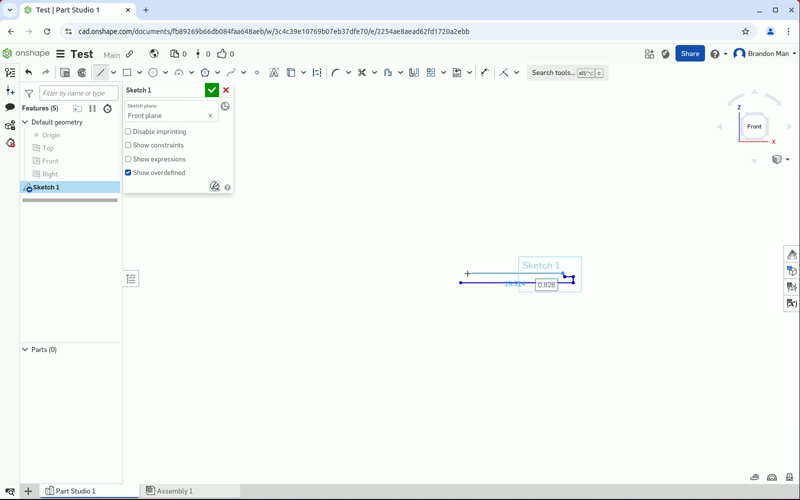
key_down(shift)
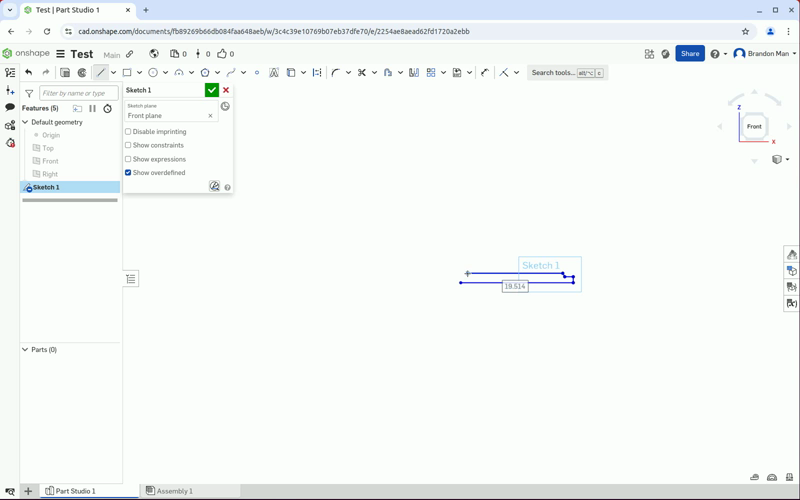
mouse_move(498, 273)
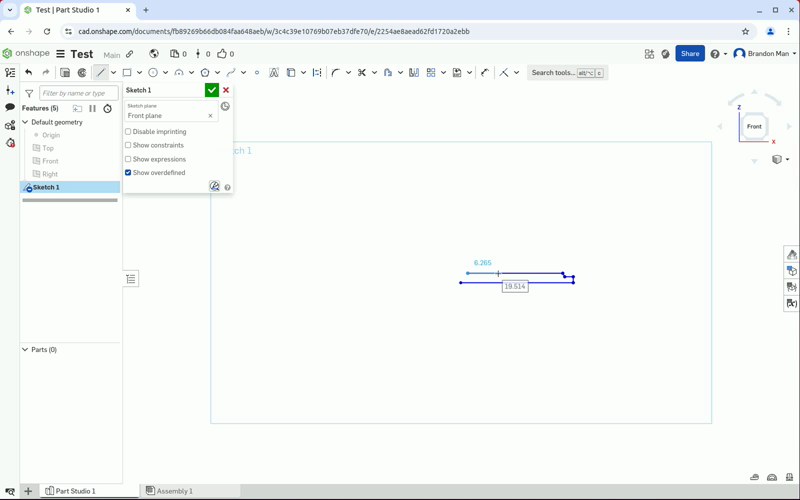
mouse_move(467, 268)
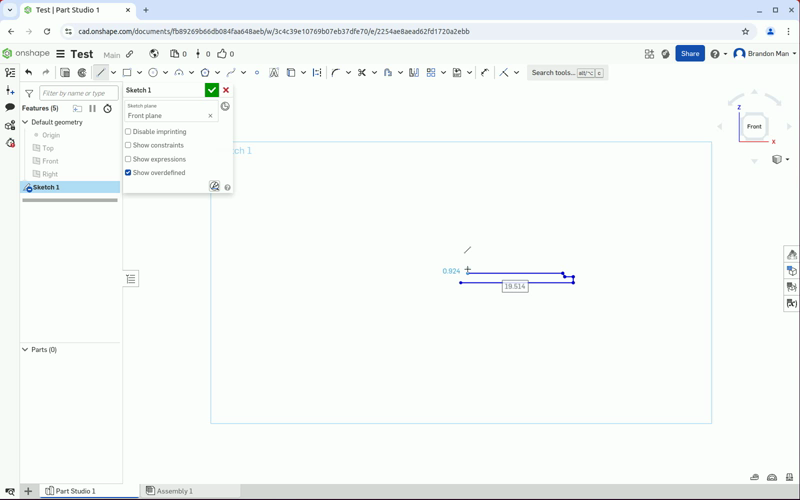
scroll(6)
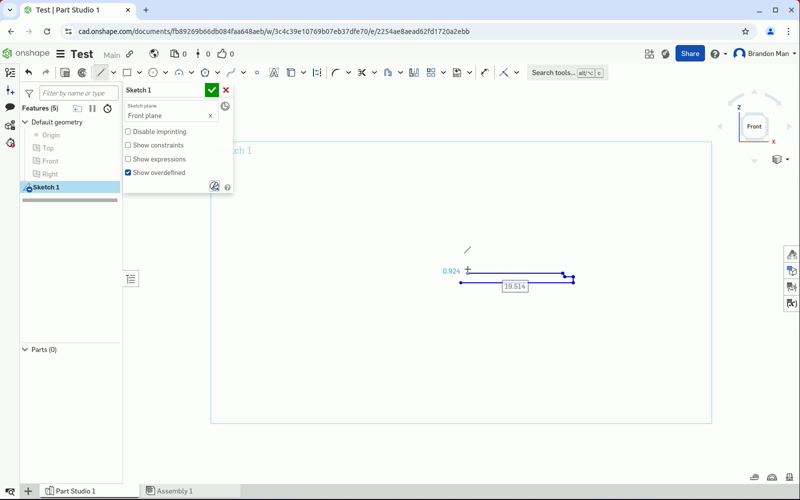
scroll(6)
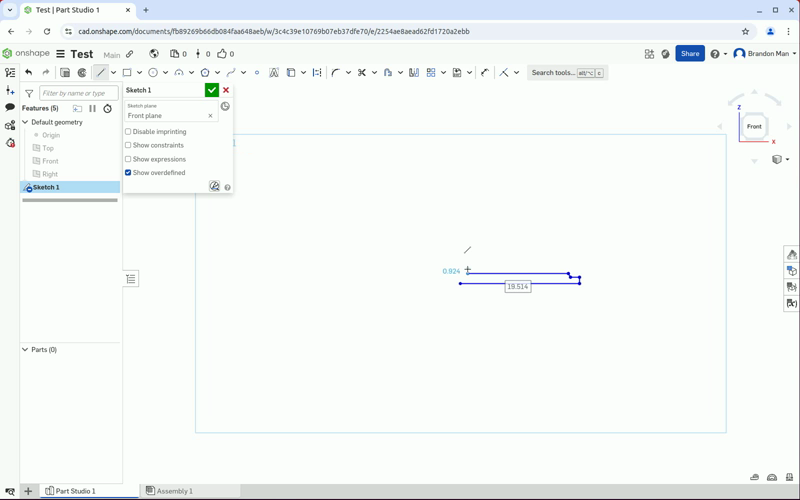
scroll(6)
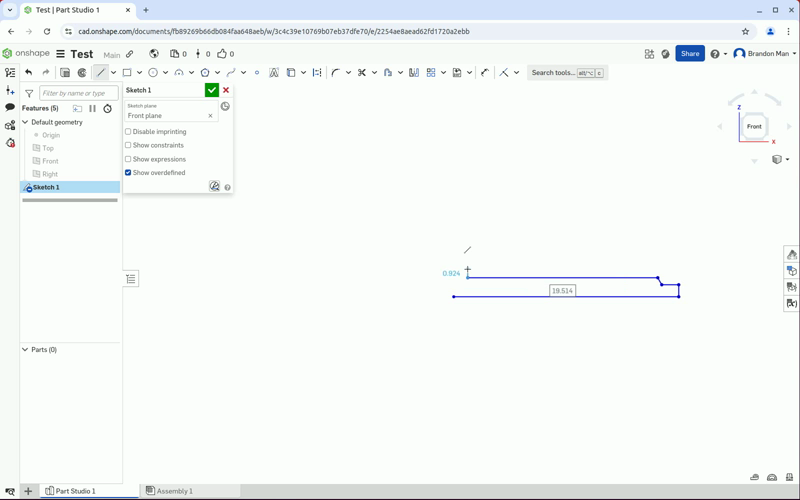
scroll(6)
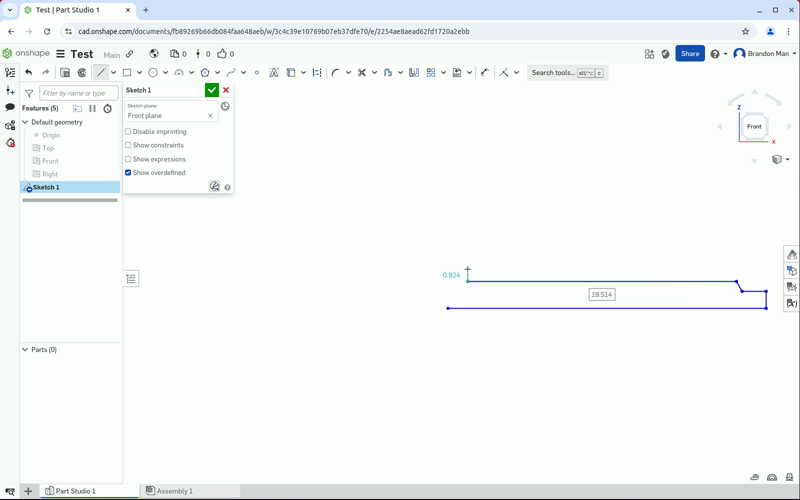
scroll(6)
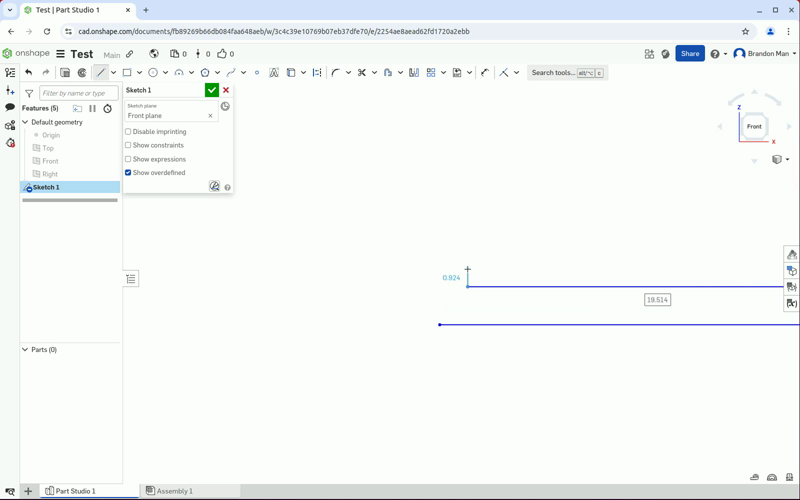
scroll(6)
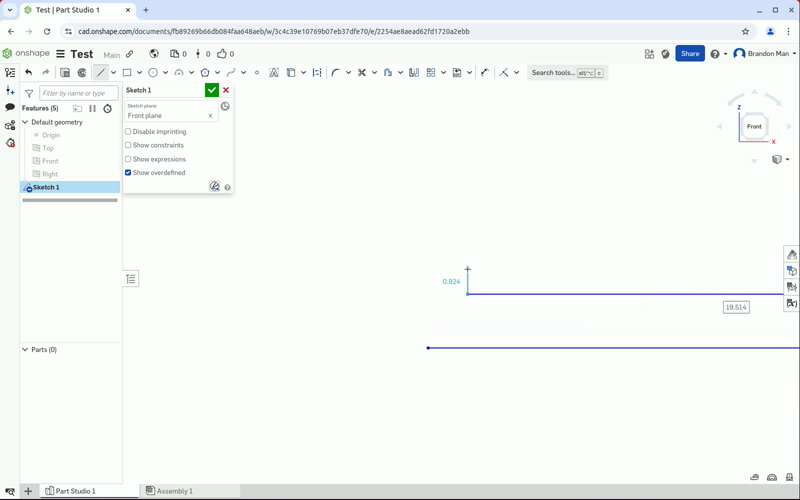
scroll(6)
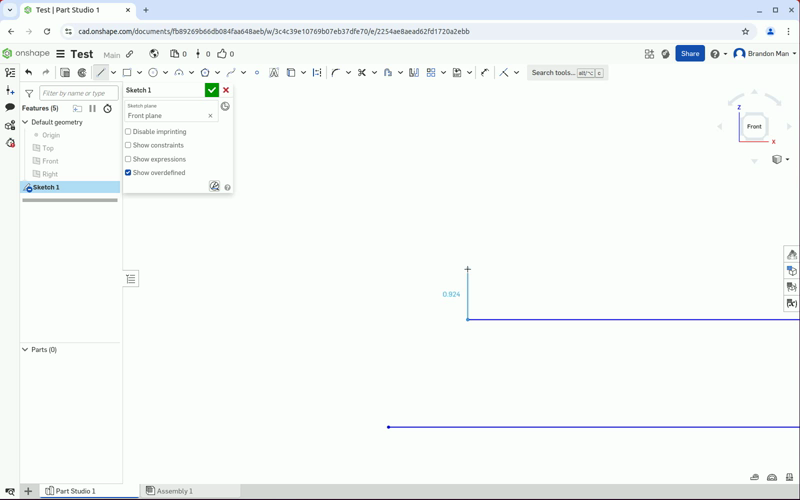
click(467, 268)
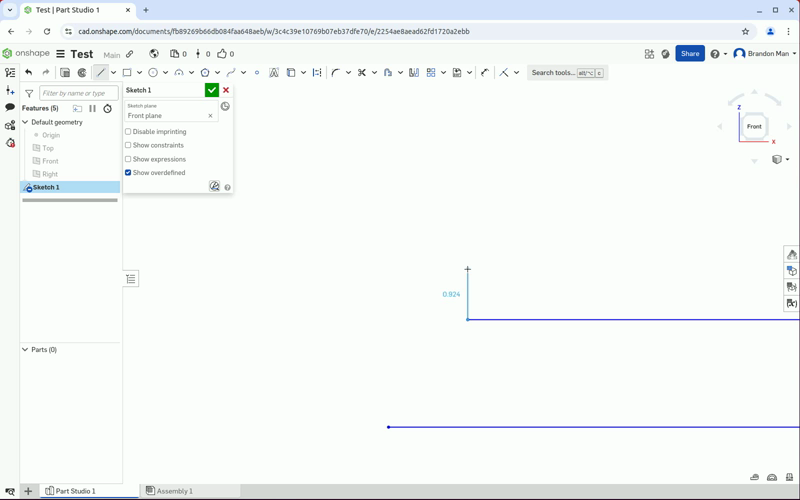
scroll(-6)
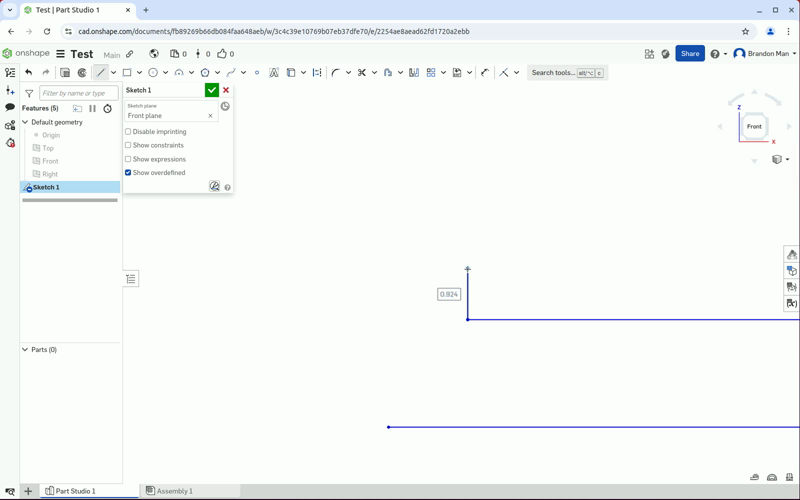
scroll(-6)
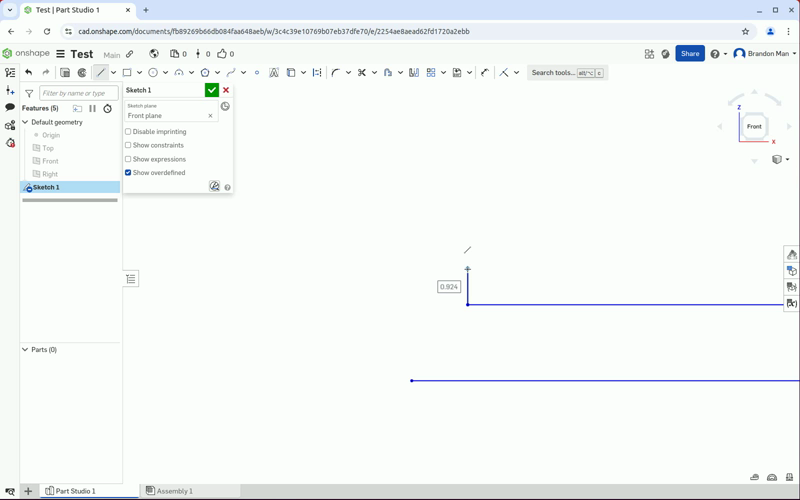
scroll(-6)
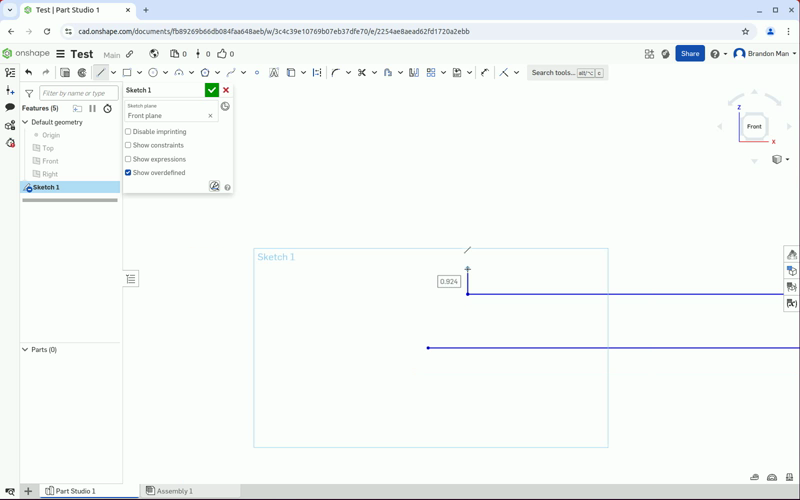
scroll(-6)
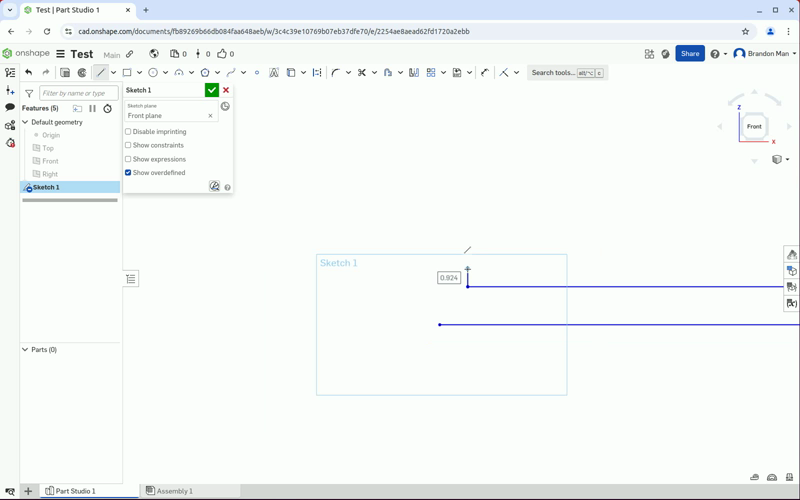
scroll(-6)
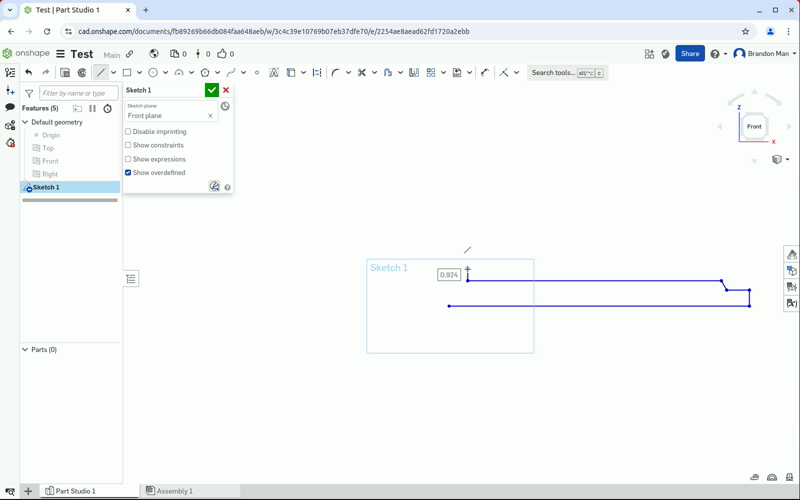
scroll(-6)
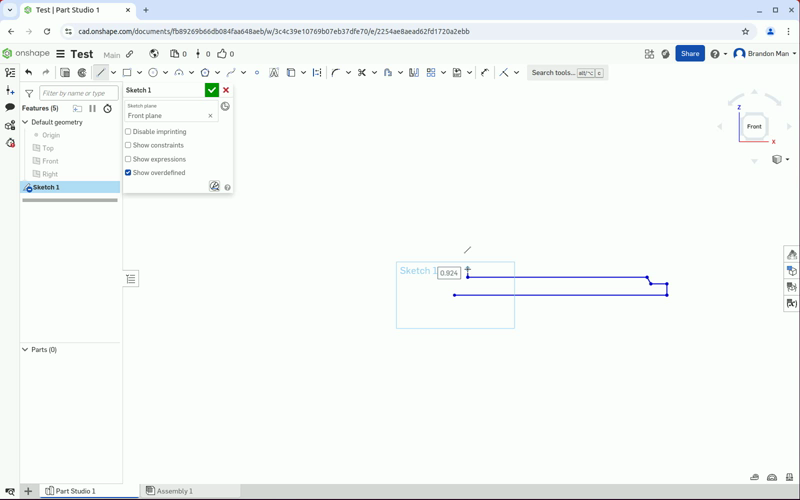
scroll(-6)
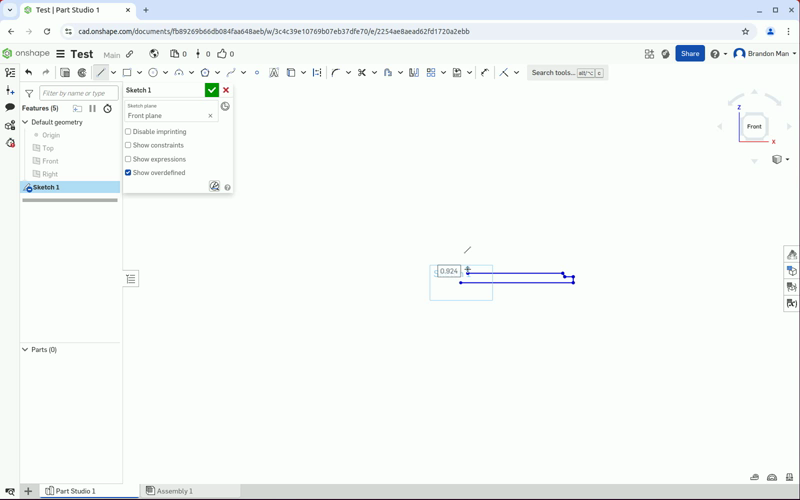
key_up(shift)
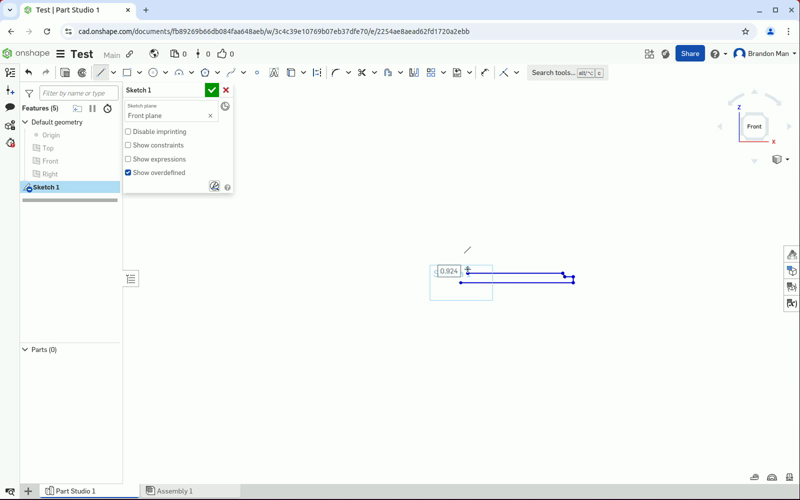
key_down(shift)
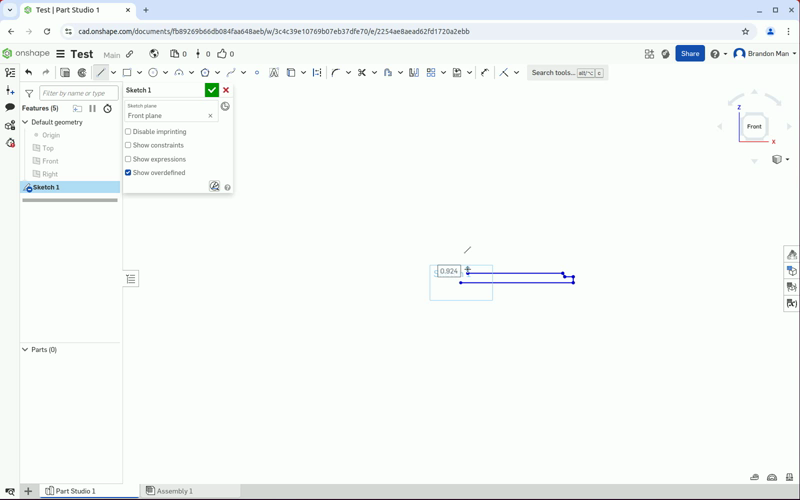
mouse_move(498, 268)
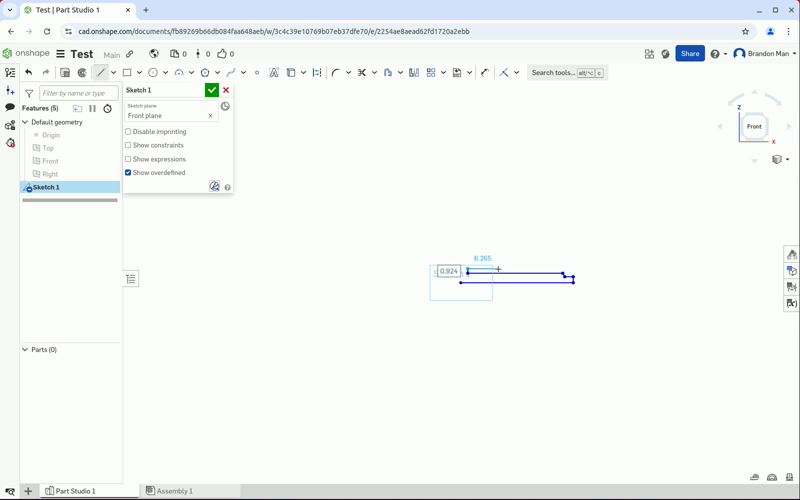
mouse_move(460, 268)
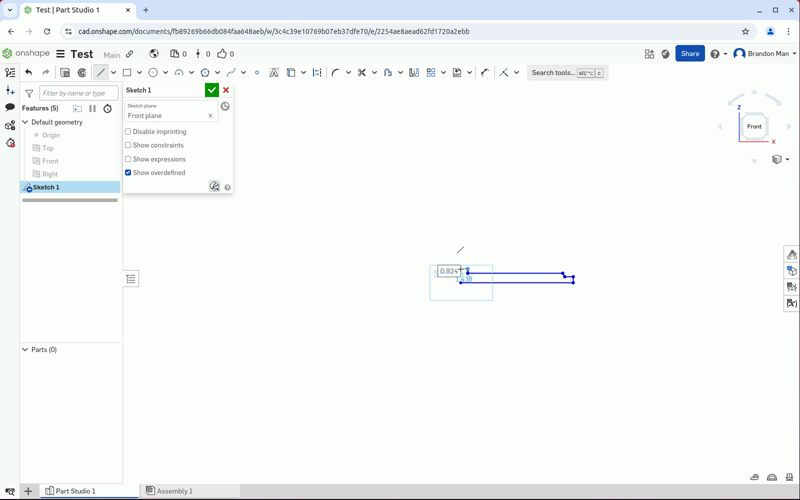
scroll(6)
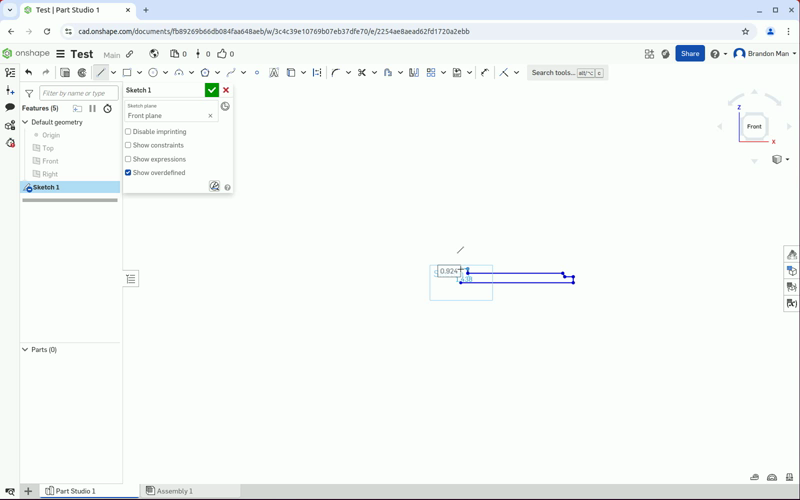
scroll(6)
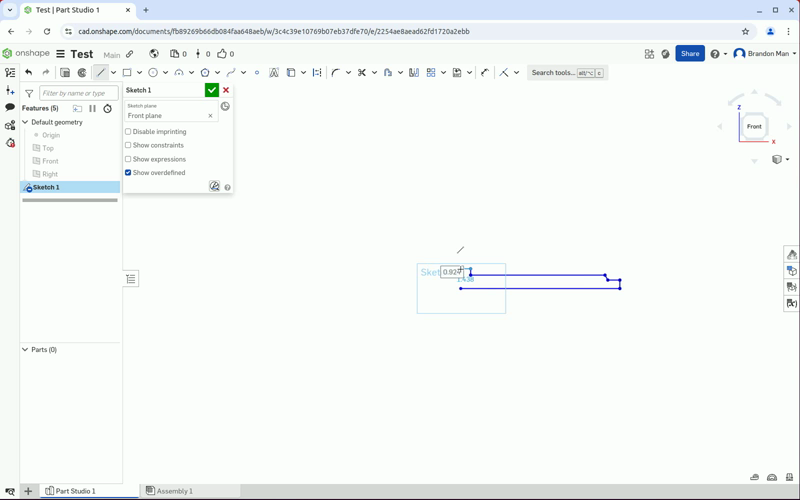
scroll(6)
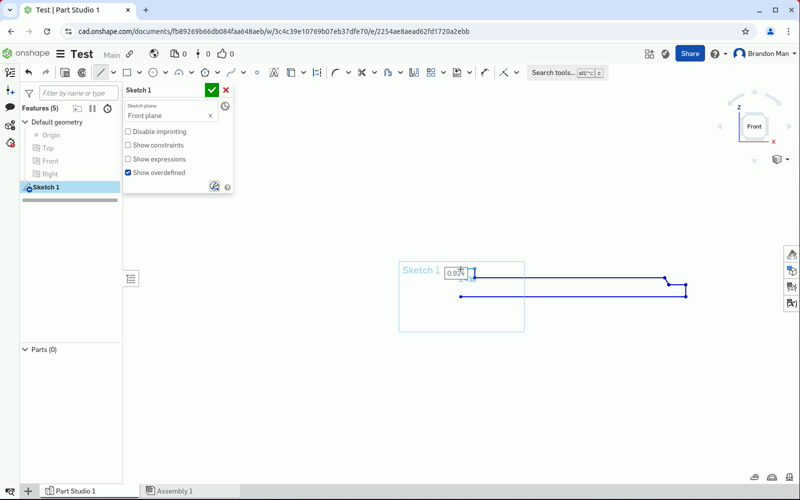
scroll(6)
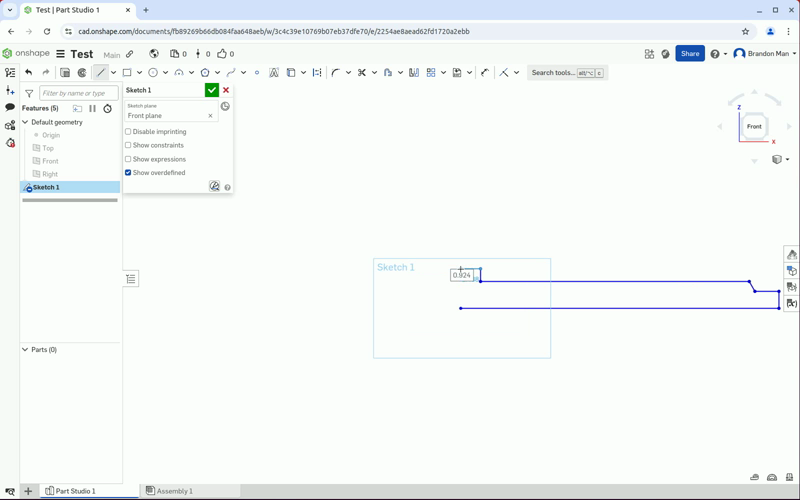
scroll(6)
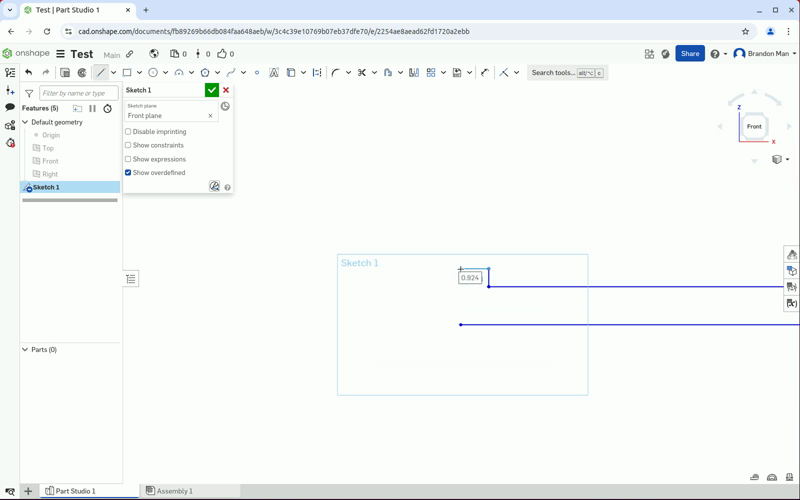
scroll(6)
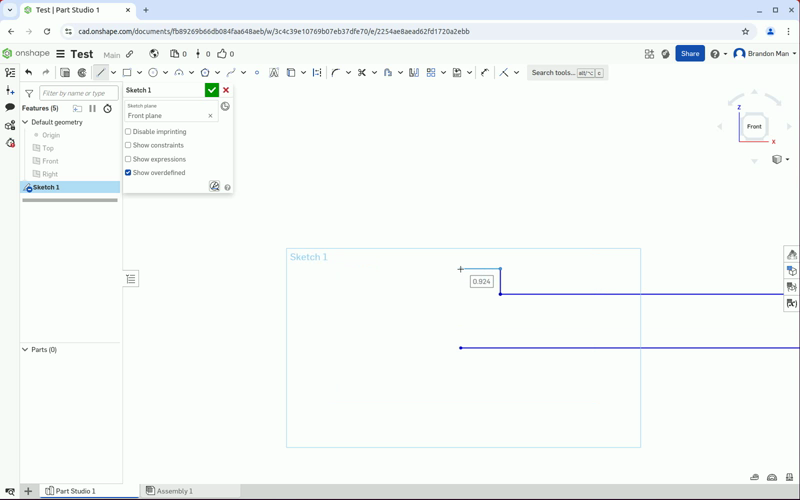
scroll(6)
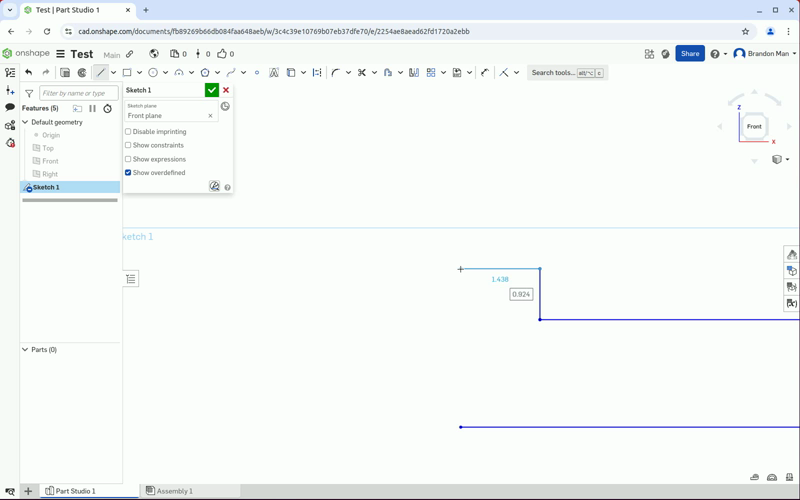
click(460, 268)
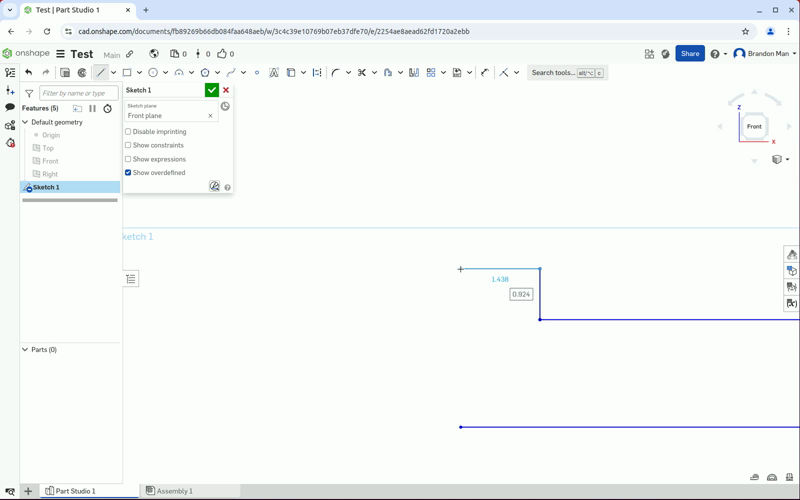
scroll(-6)
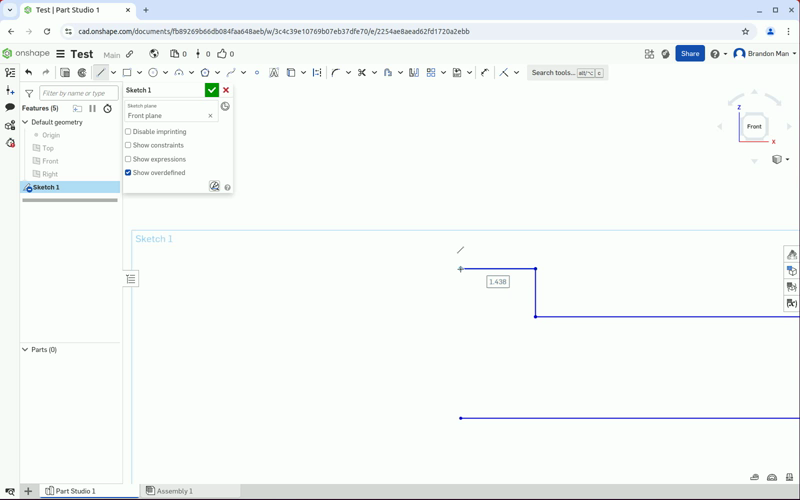
scroll(-6)
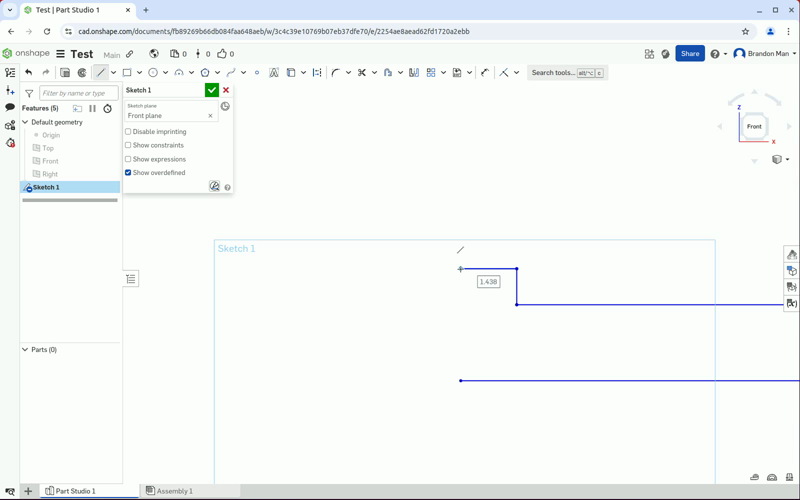
scroll(-6)
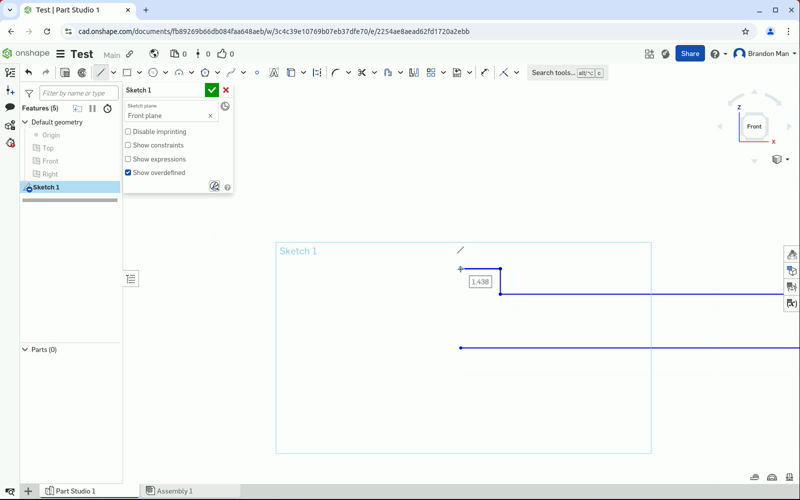
scroll(-6)
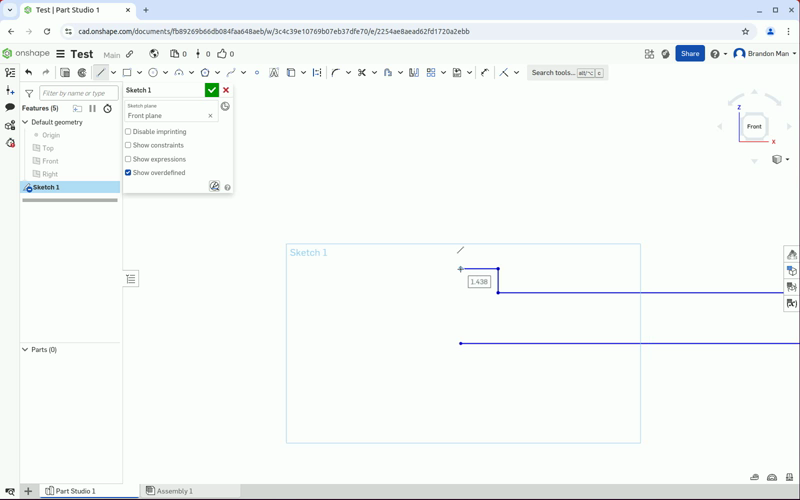
scroll(-6)
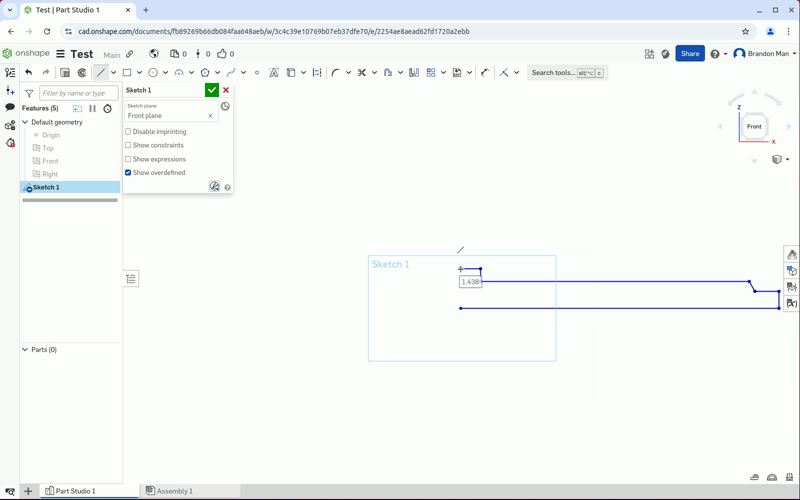
scroll(-6)
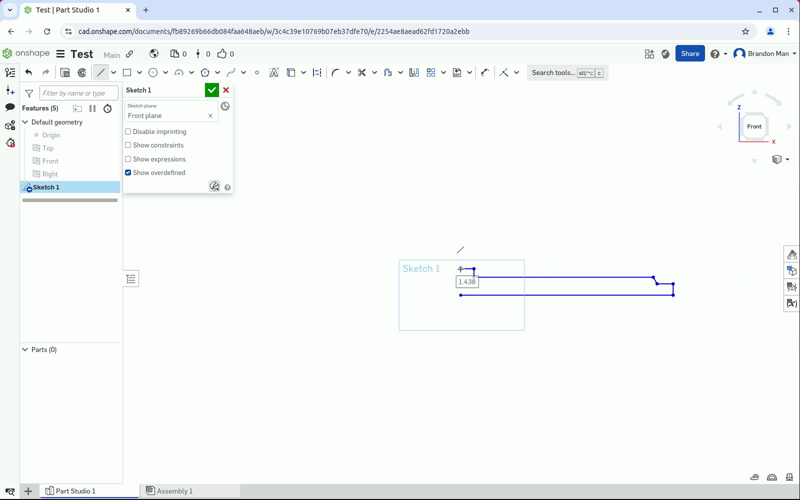
scroll(-6)
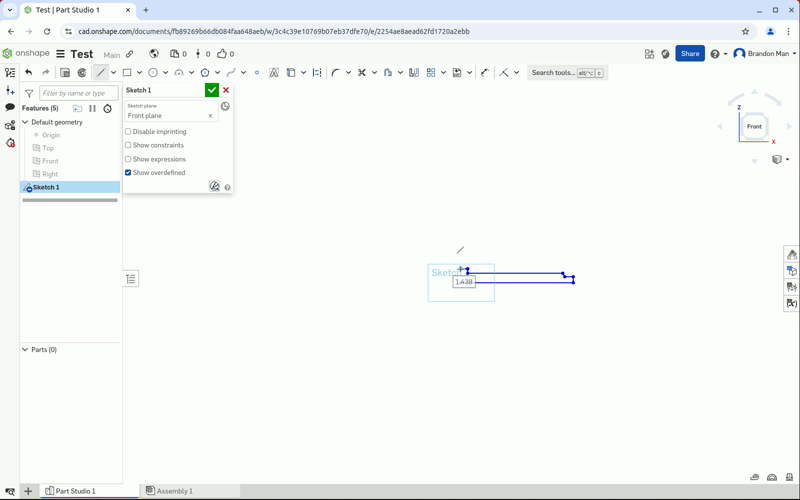
key_up(shift)
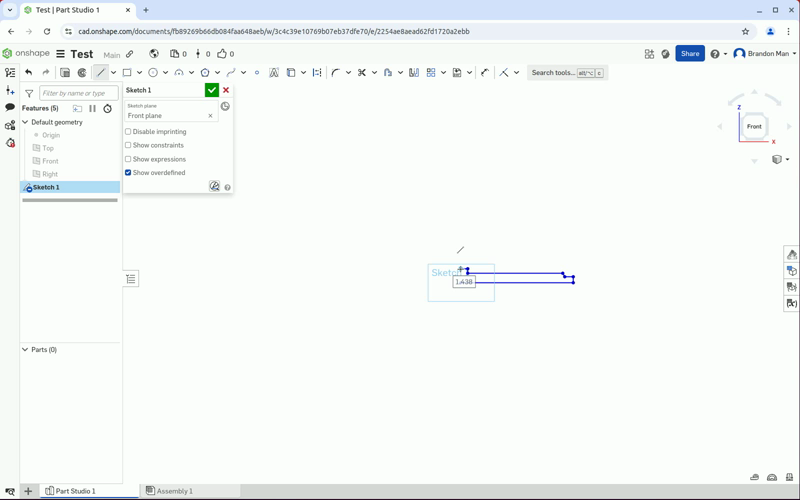
mouse_move(490, 268)
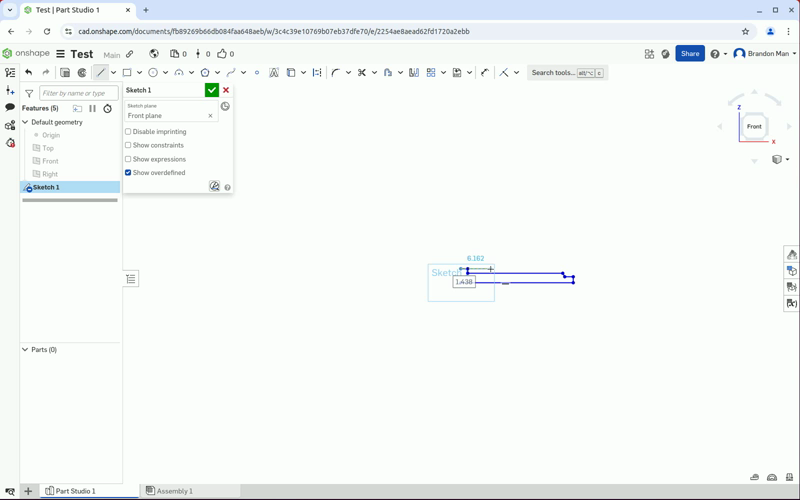
key_down(shift)
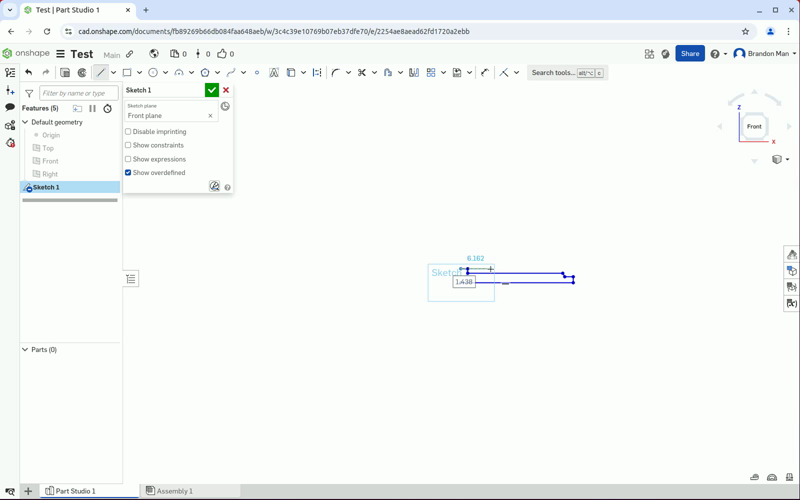
mouse_move(460, 282)
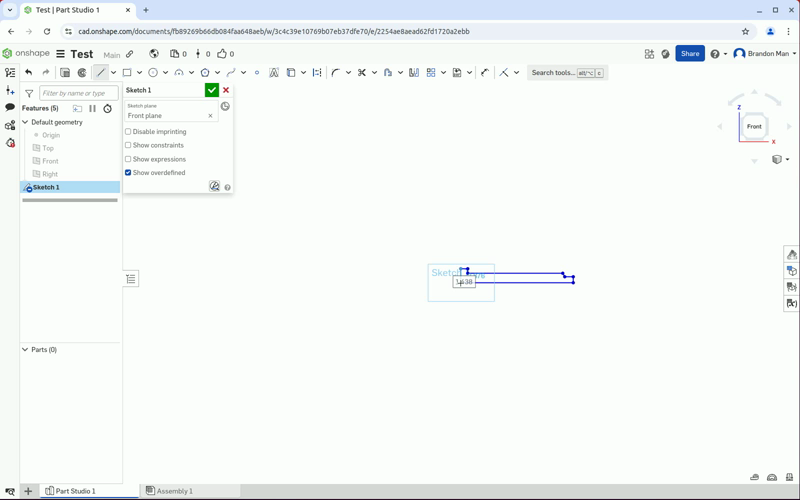
key_up(shift)
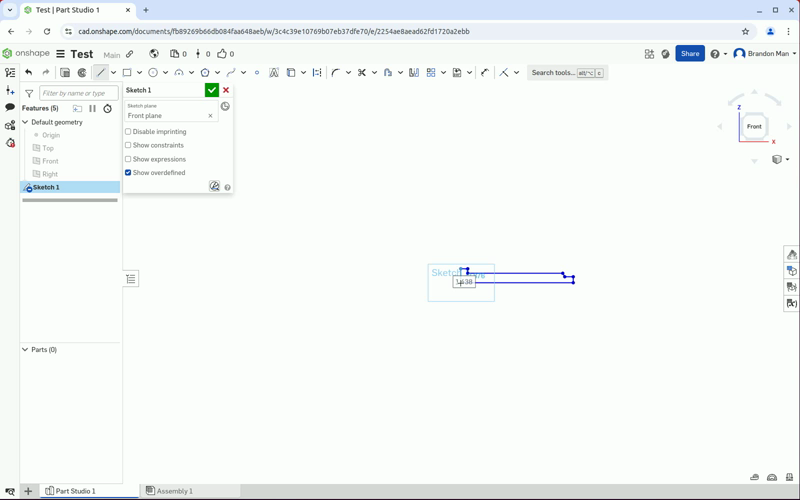
click(460, 282)
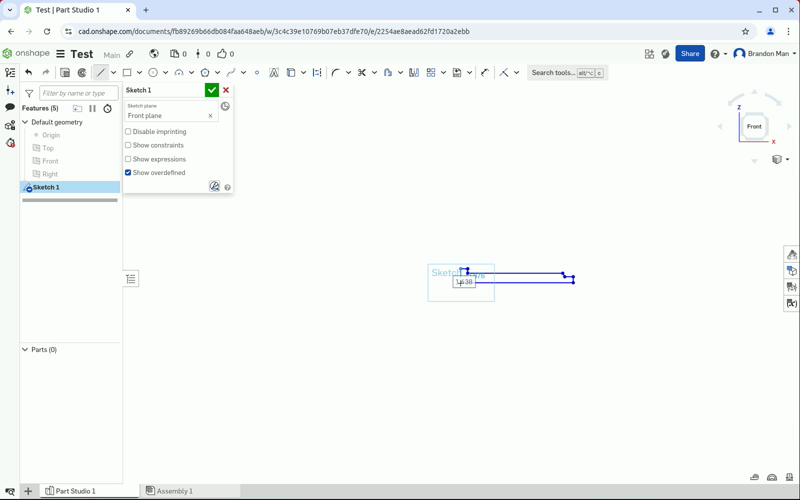
key(esc)
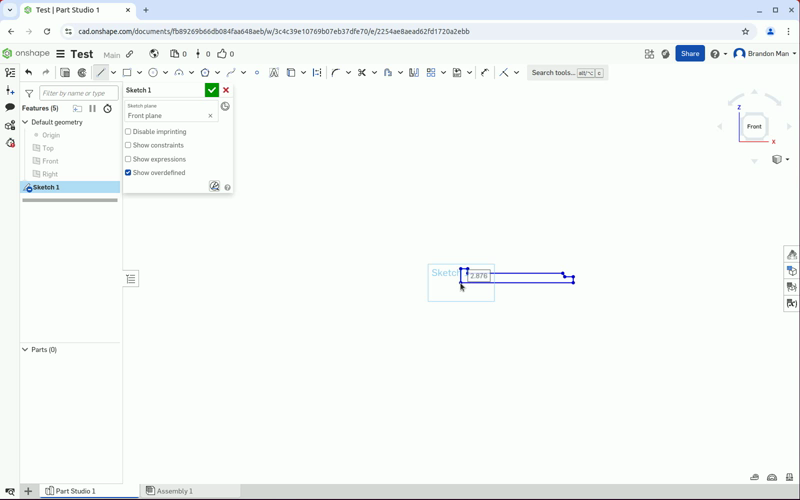
mouse_move(466, 274)
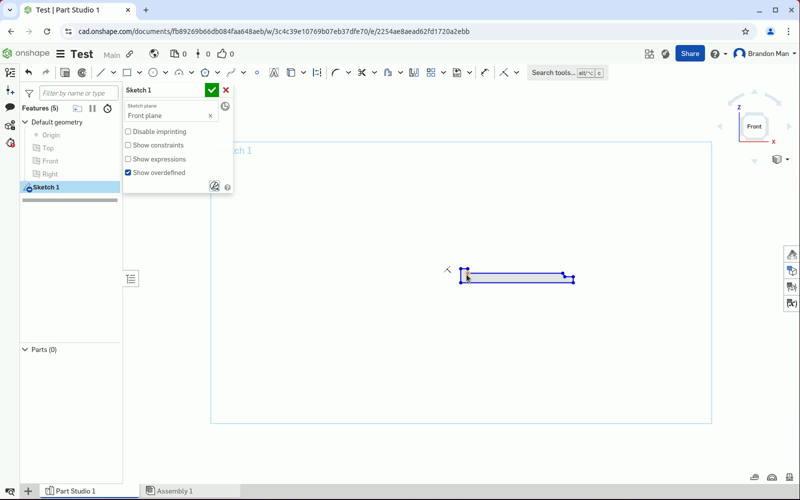
scroll(6)
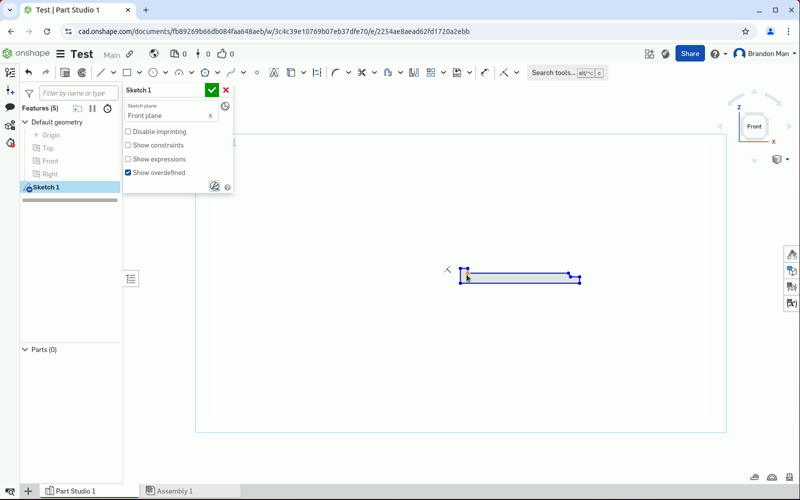
scroll(6)
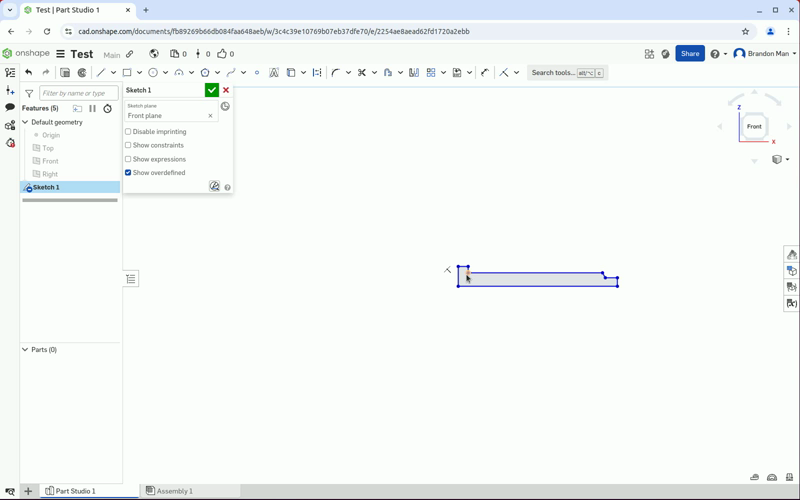
scroll(6)
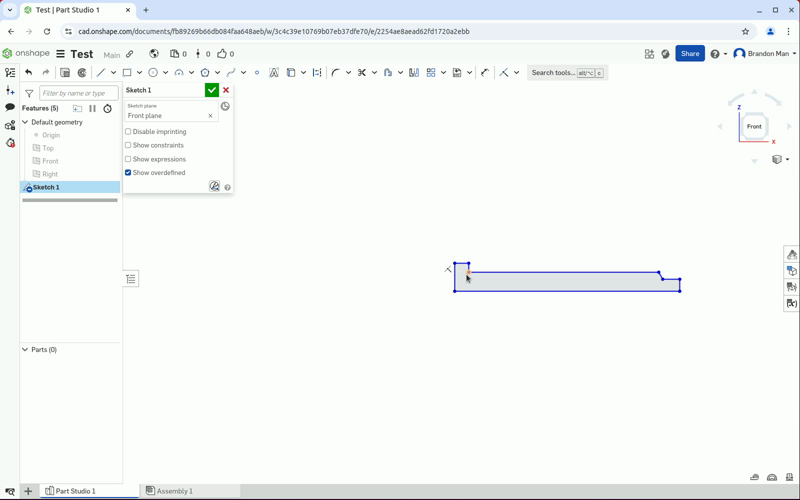
scroll(6)
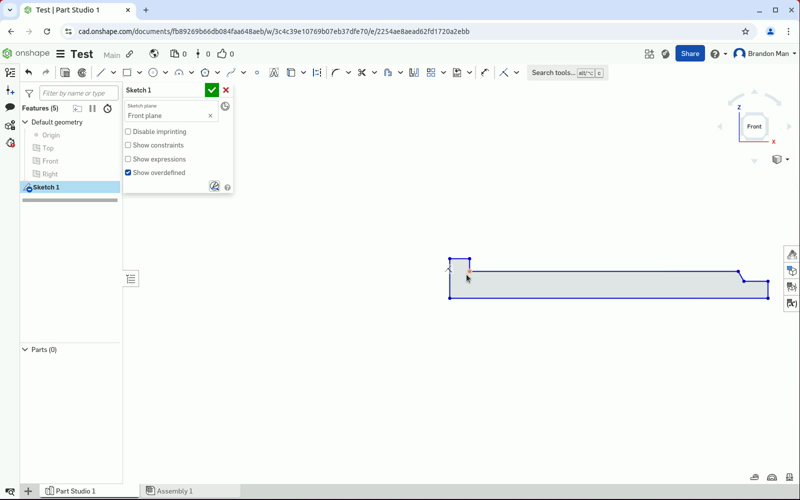
scroll(6)
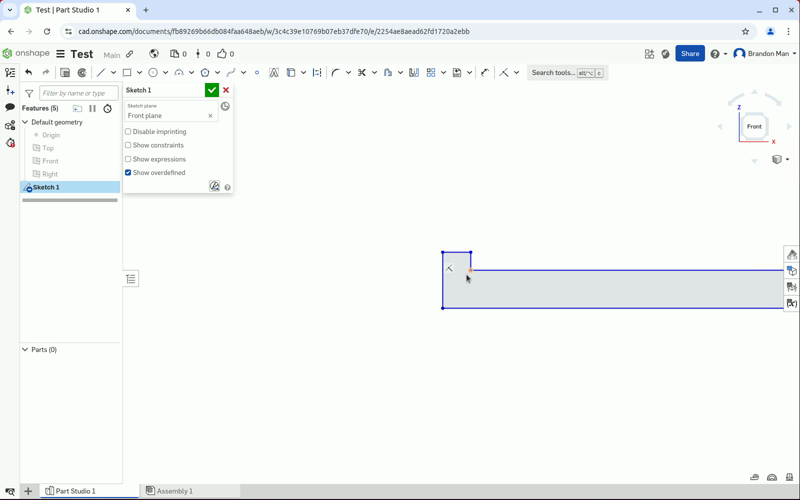
scroll(6)
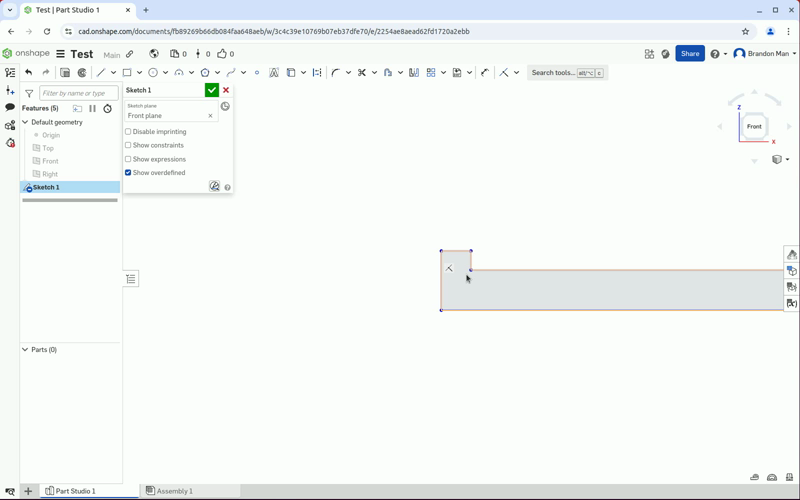
scroll(6)
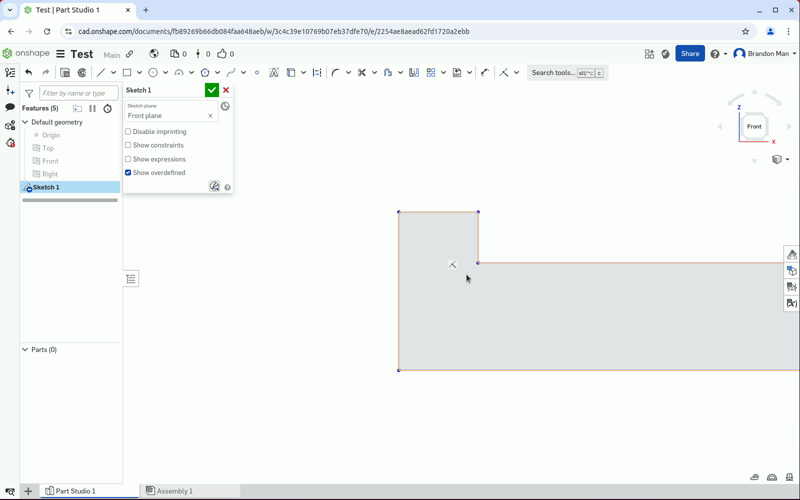
click(466, 274)
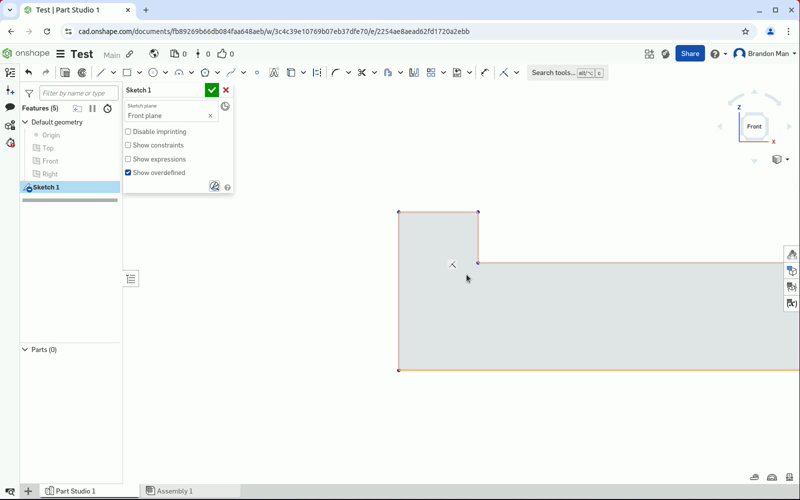
scroll(-6)
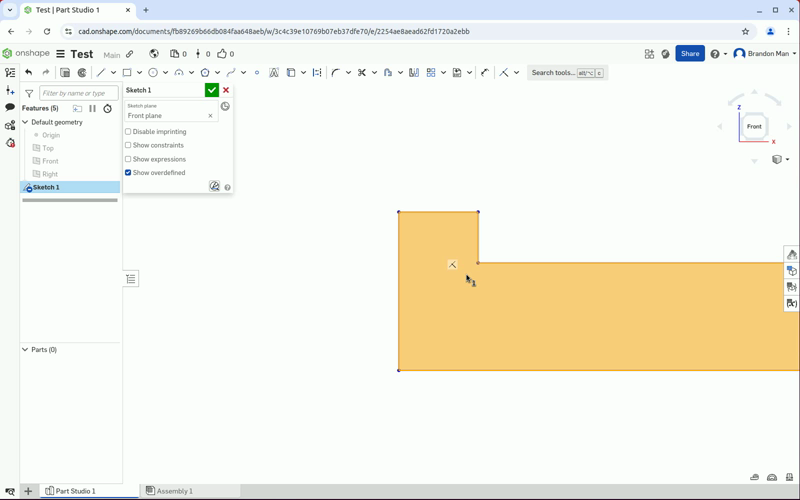
scroll(-6)
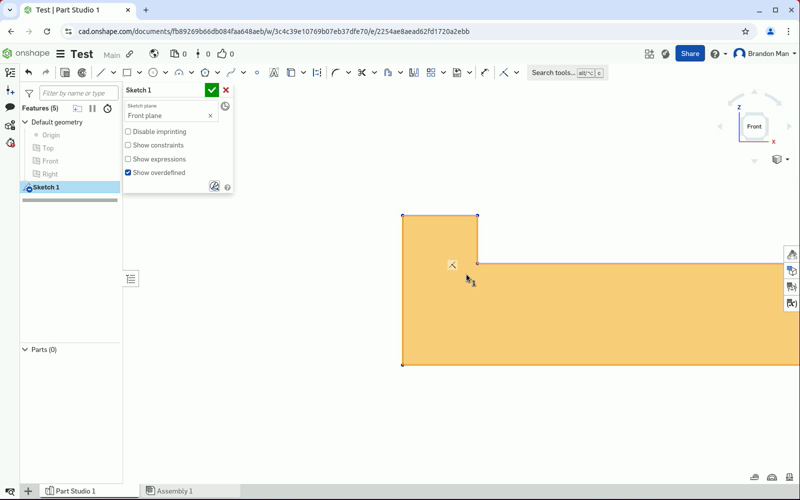
scroll(-6)
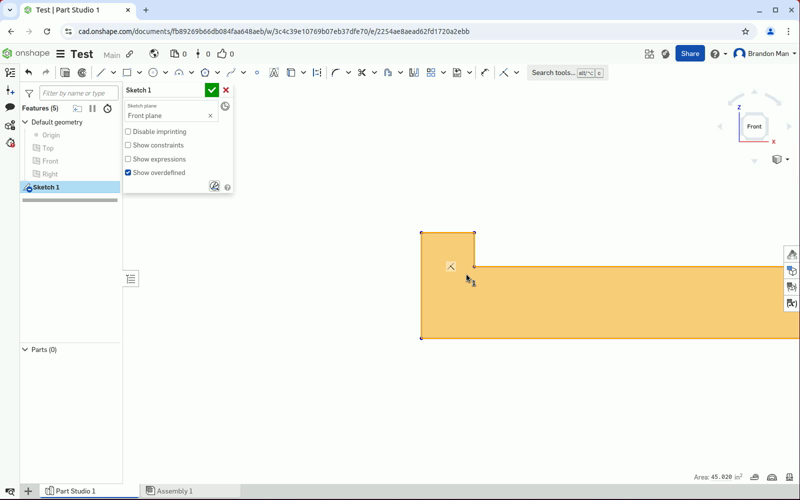
scroll(-6)
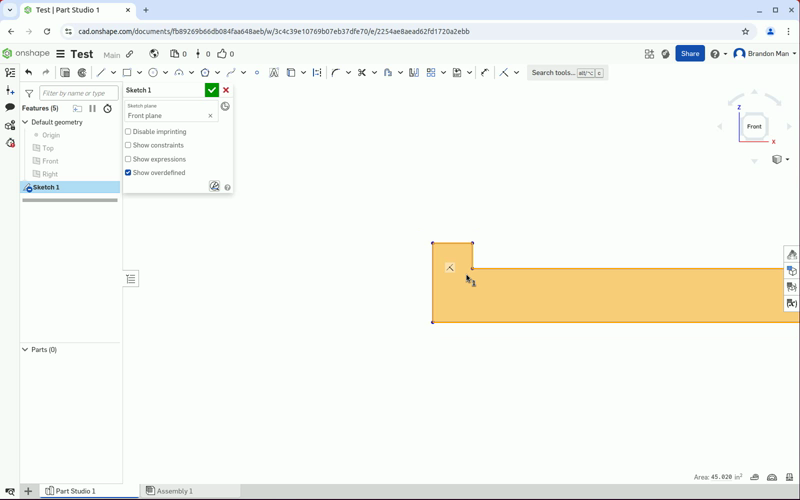
scroll(-6)
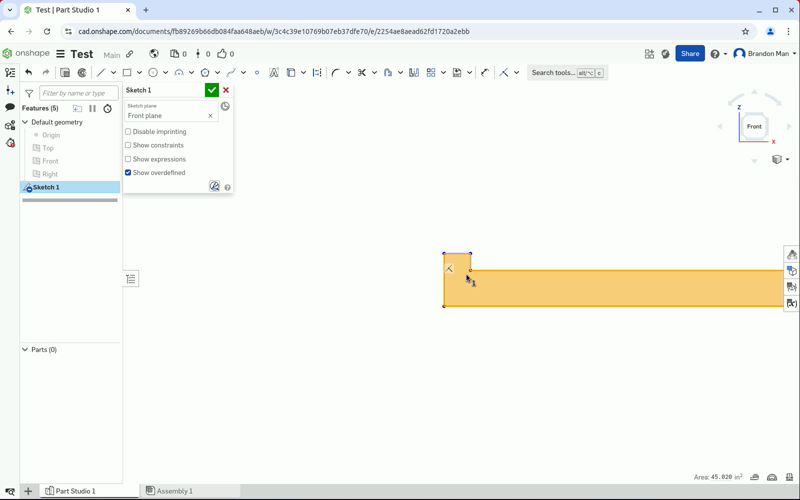
scroll(-6)
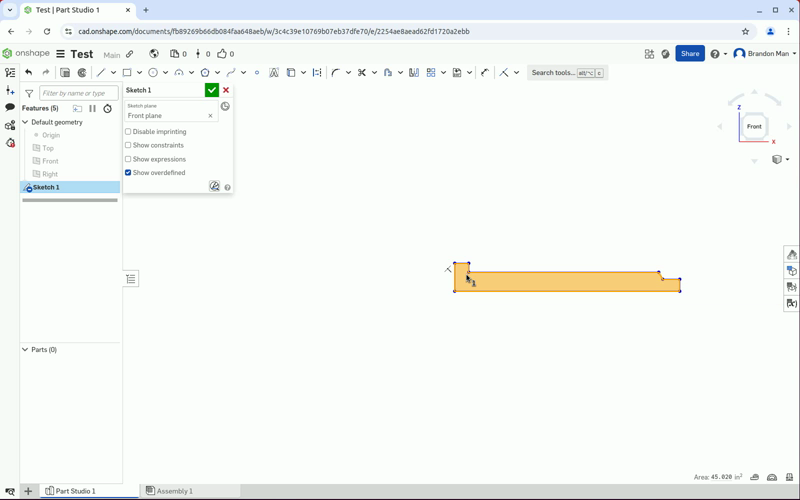
scroll(-6)
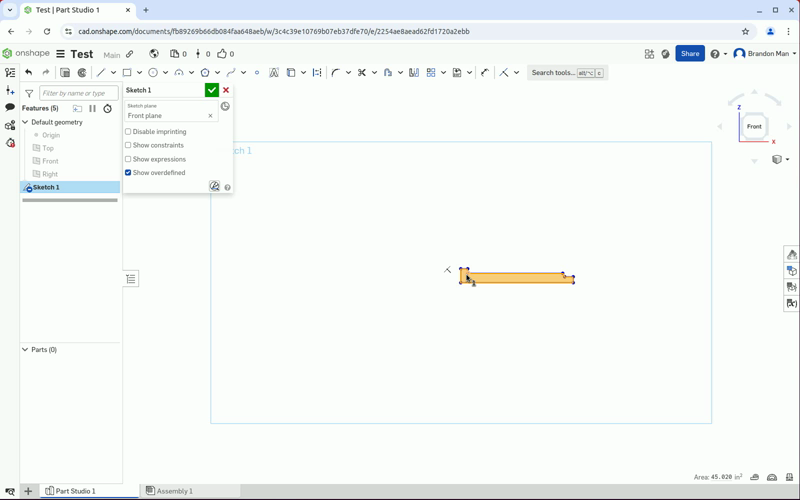
mouse_move(73, 352)
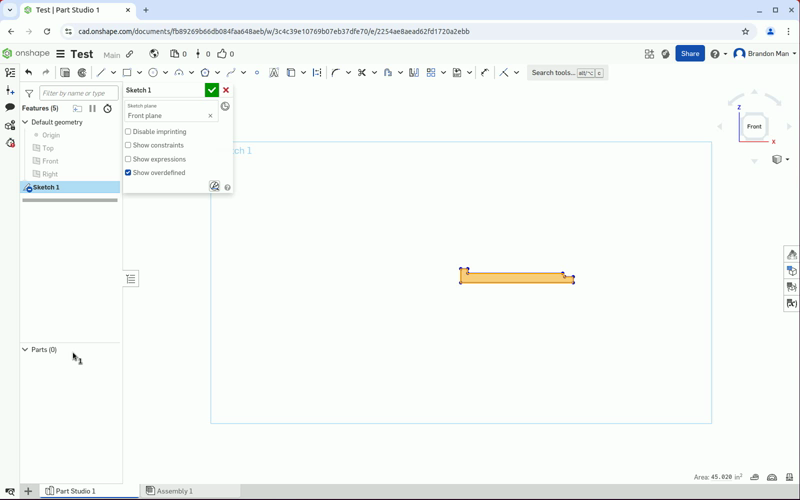
key(shift+y)
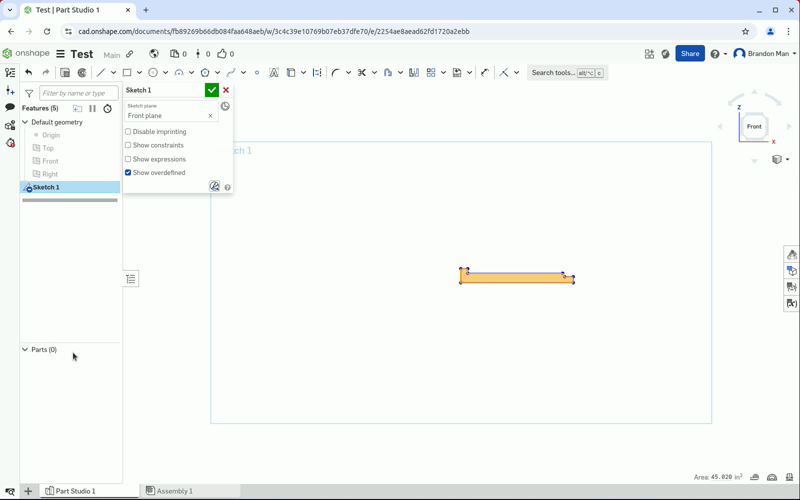
key(shift+e)
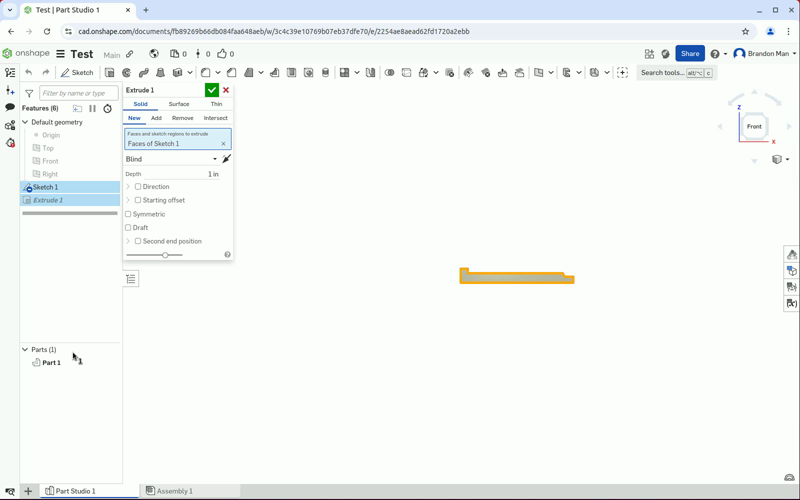
mouse_move(143, 106)
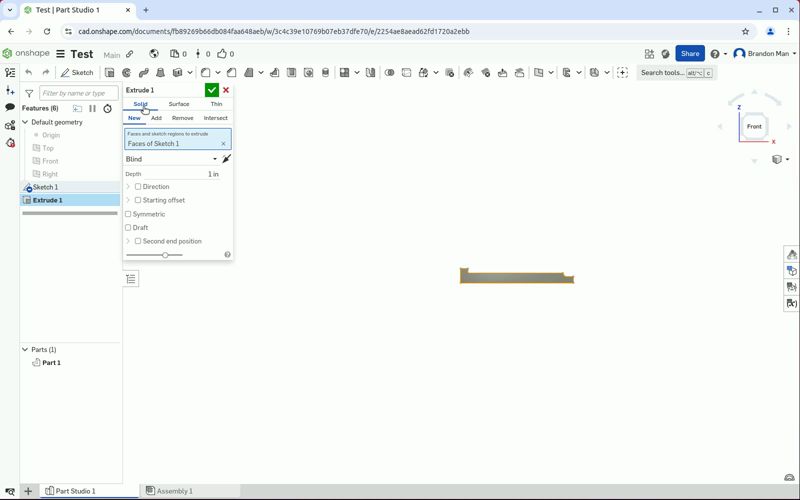
click(143, 106)
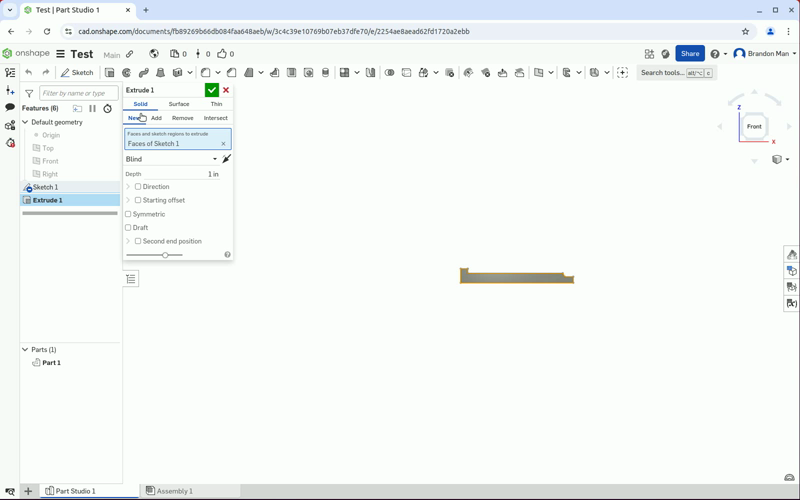
mouse_move(137, 120)
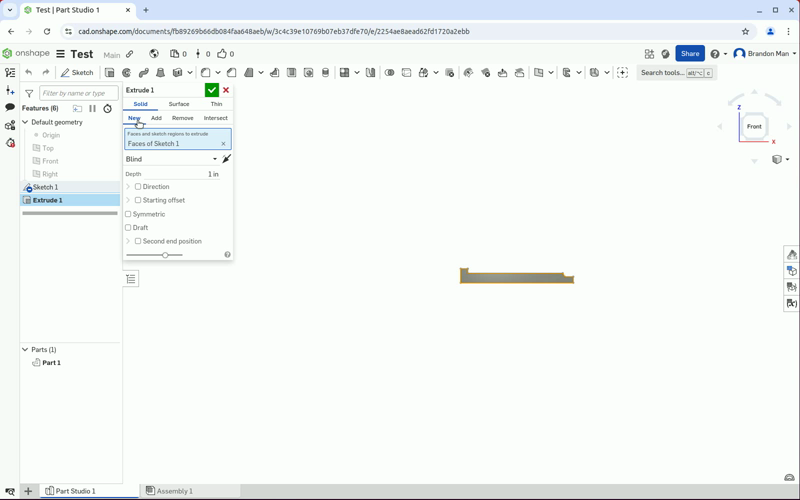
click(137, 120)
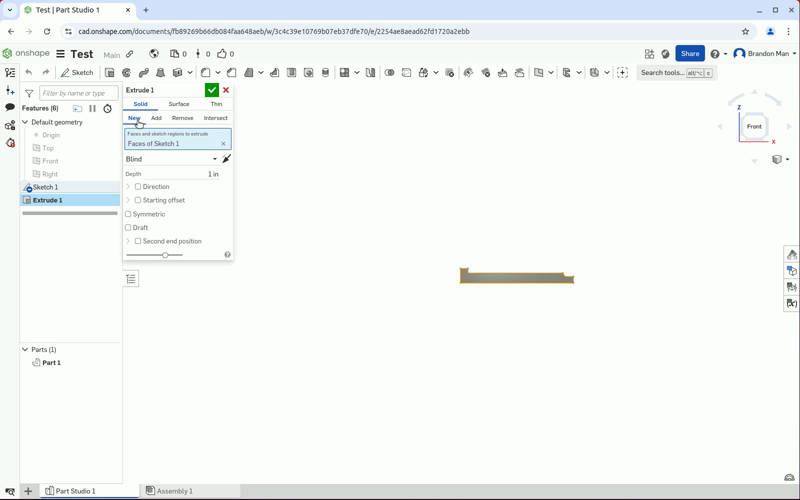
key(tab, 4)
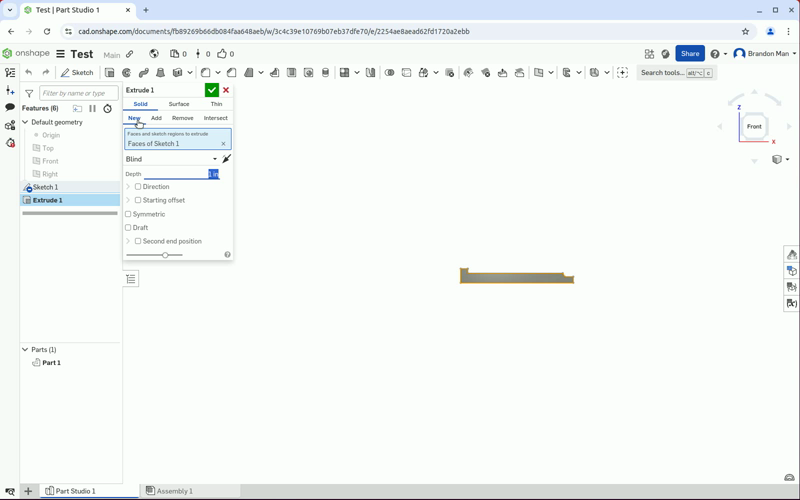
text(20.22)
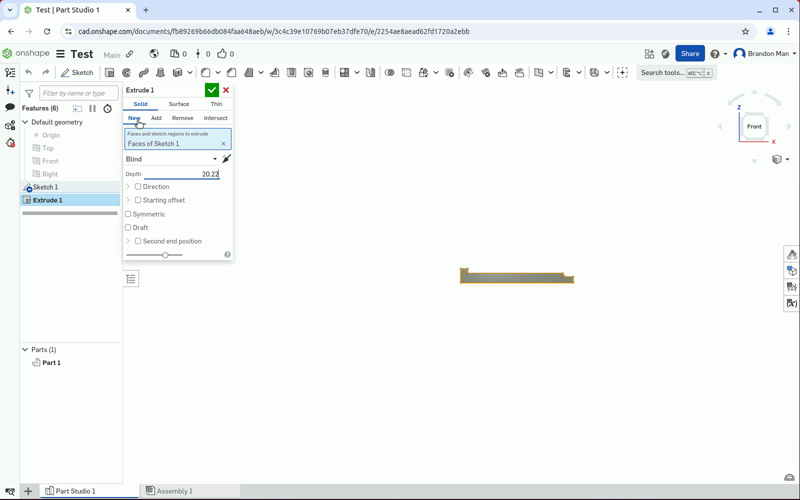
key(enter)
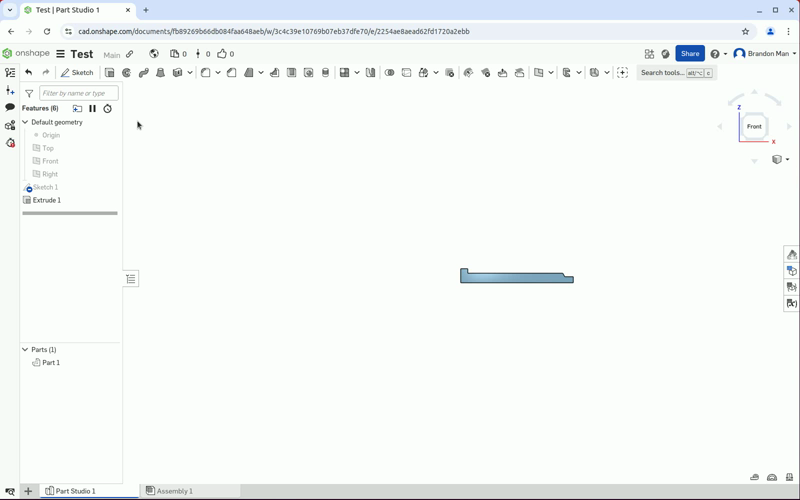
key(shift+h)
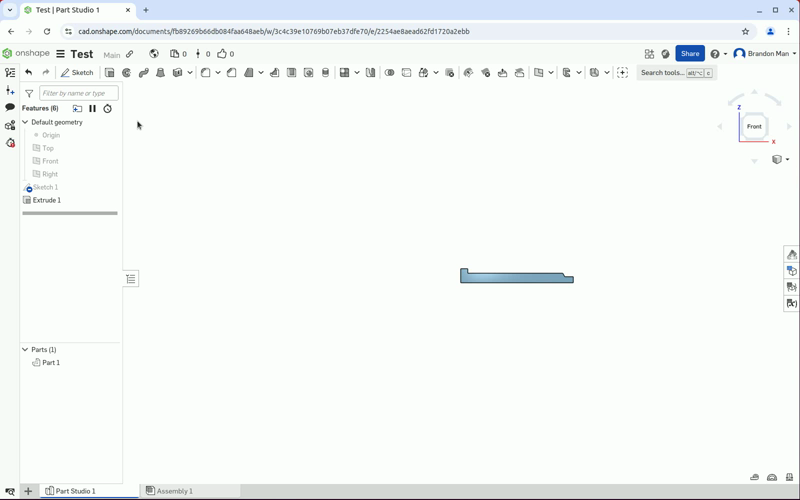
key(shift+h)
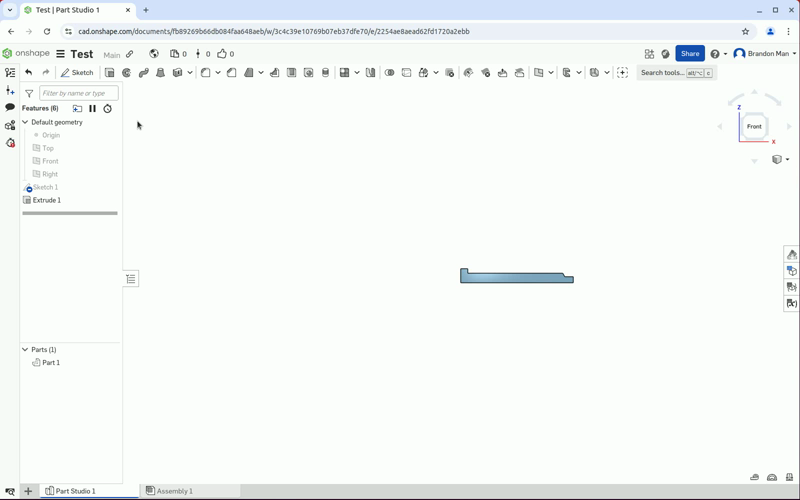
mouse_move(73, 189)
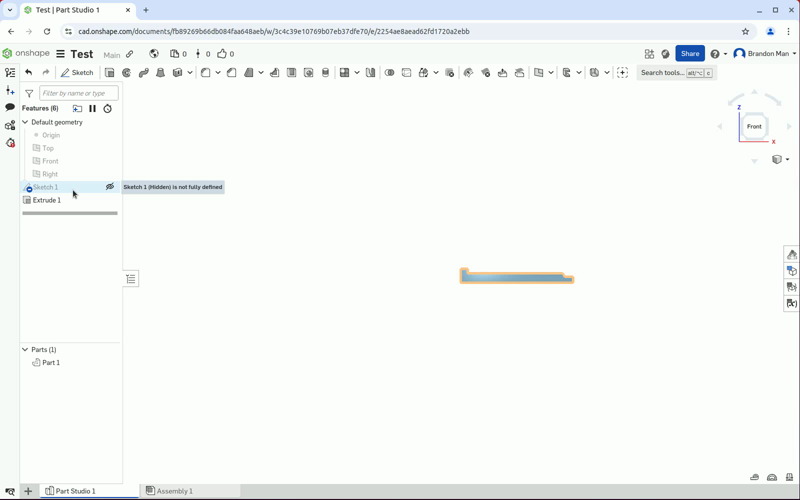
click(73, 189)
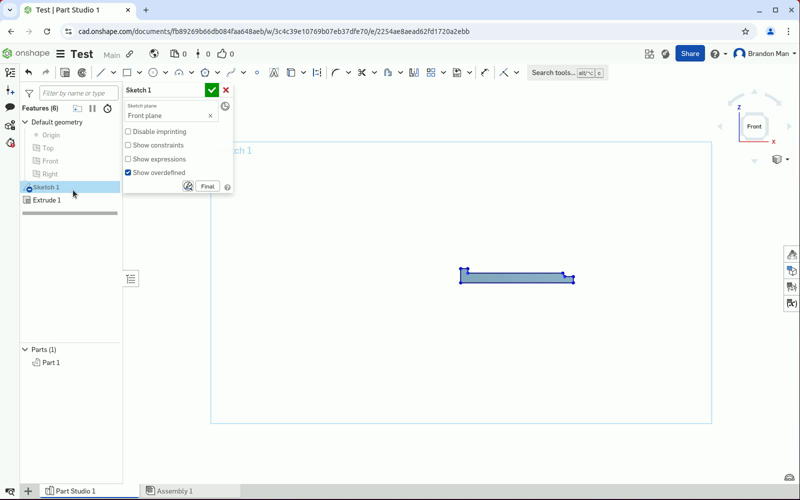
mouse_move(229, 92)
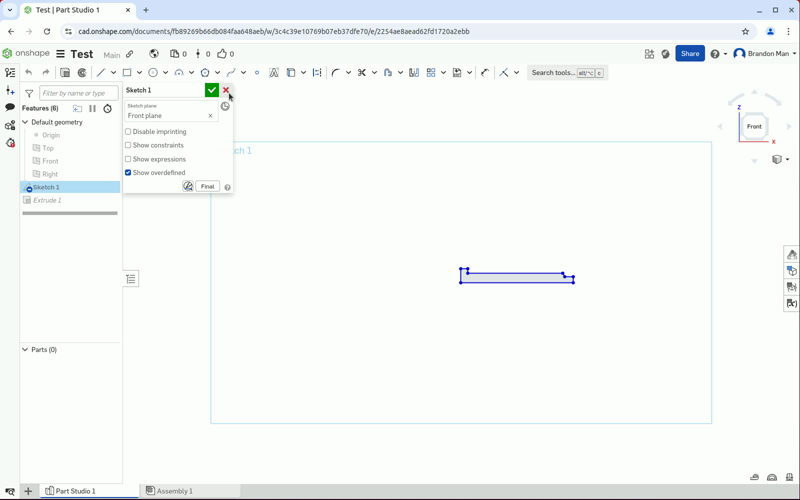
click(229, 92)
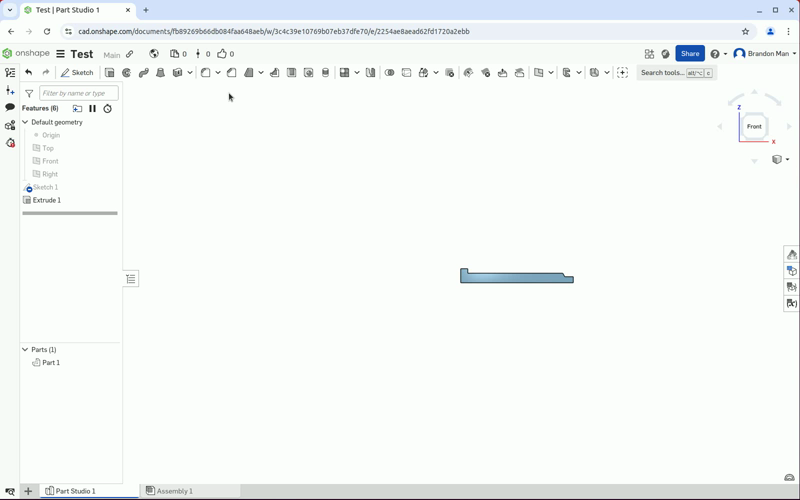
mouse_move(73, 352)
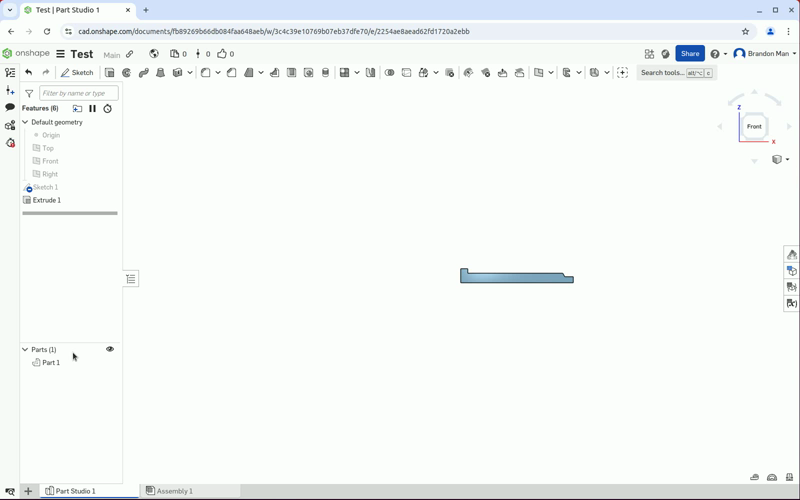
key(y)
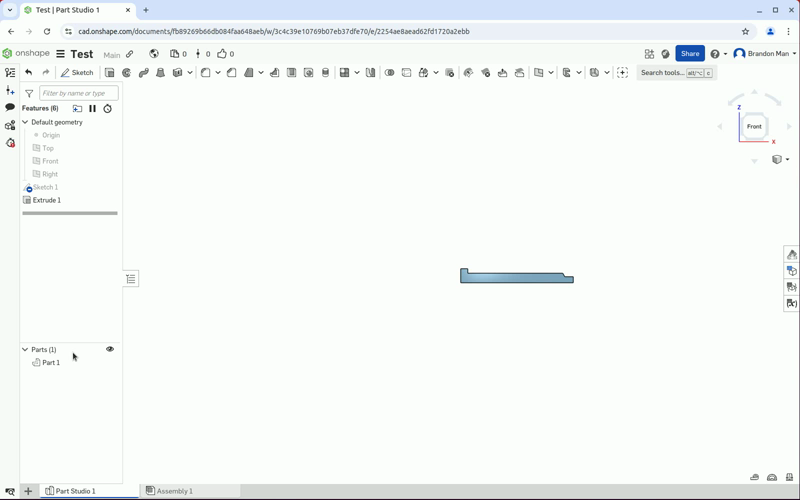
key(shift+p)
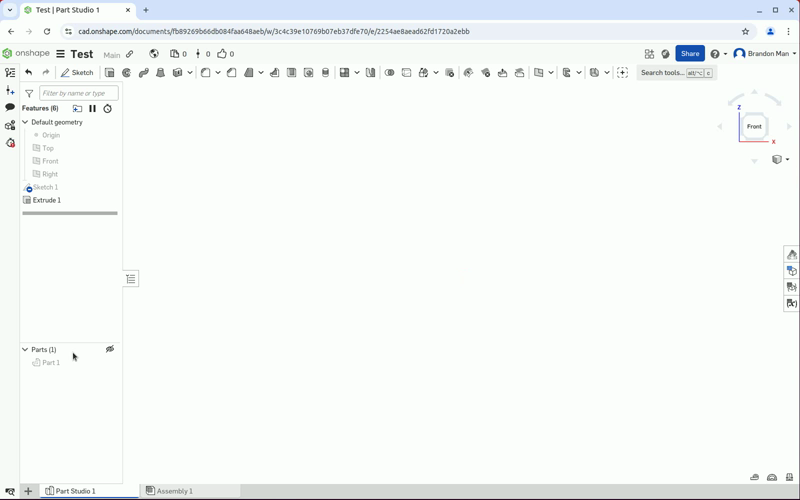
key(space)
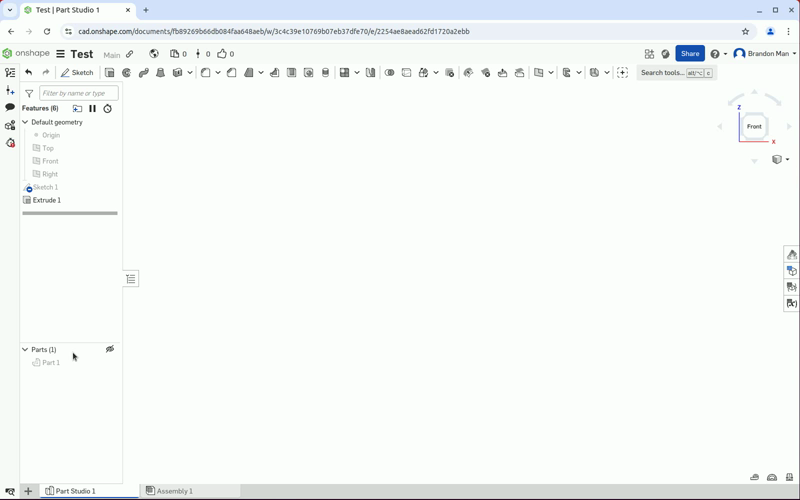
key_down(shift)
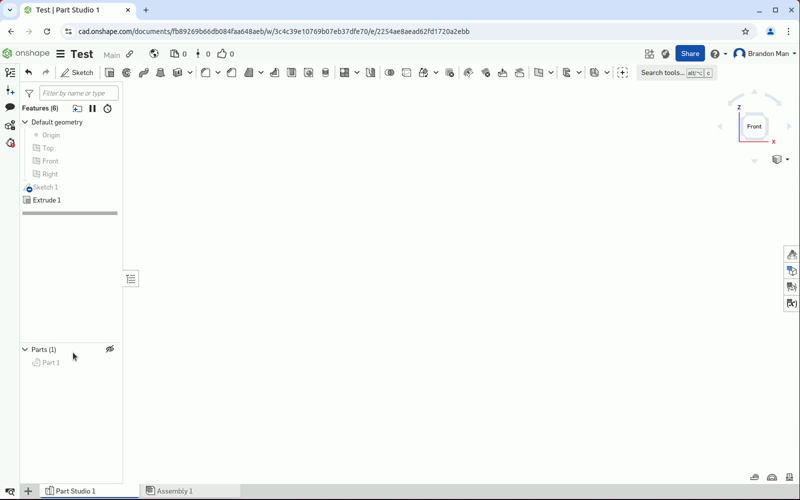
key(down)
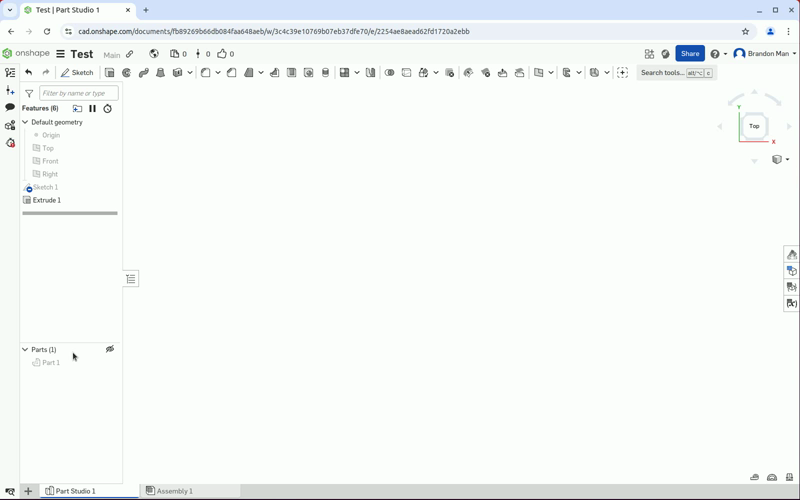
key_up(shift)
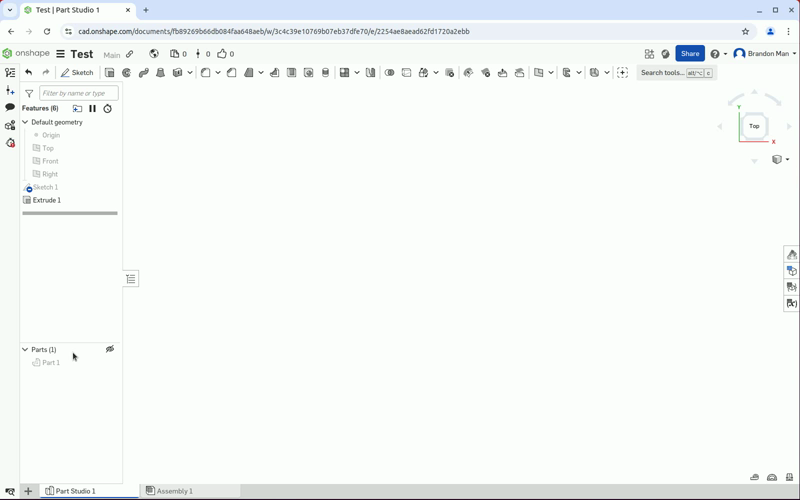
mouse_move(73, 352)
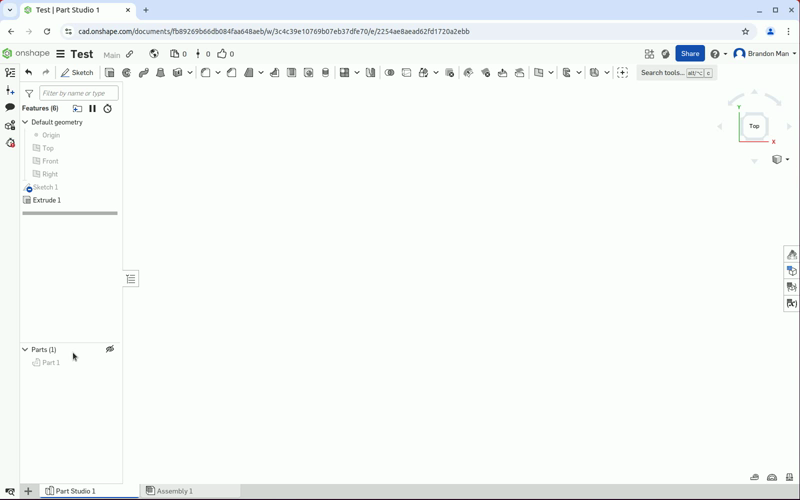
key(shift+y)
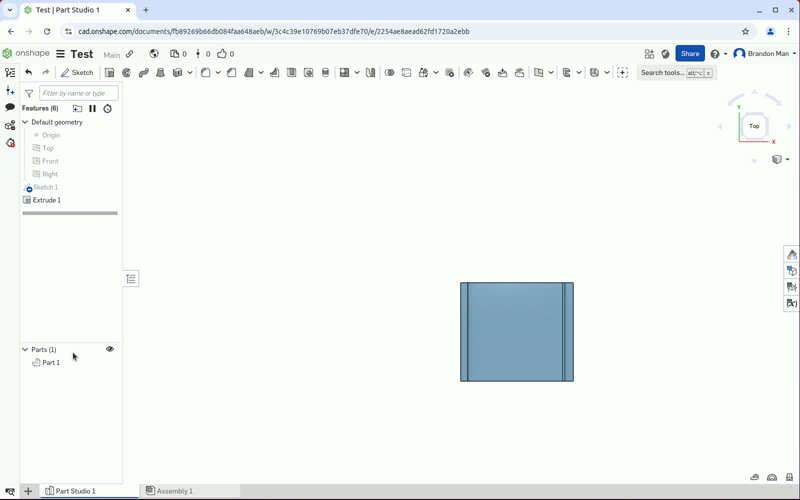
mouse_move(541, 75)
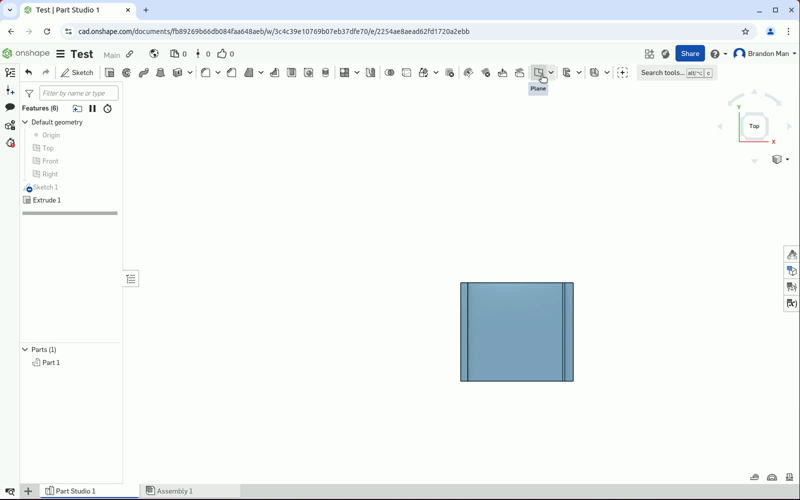
click(541, 75)
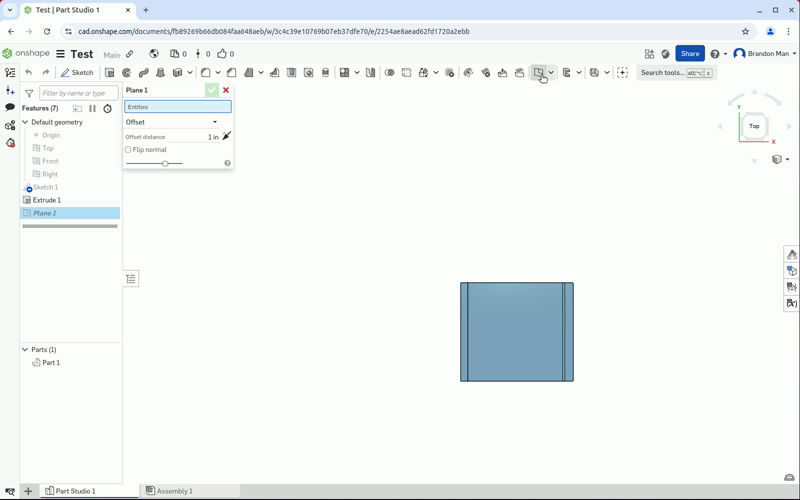
mouse_move(73, 150)
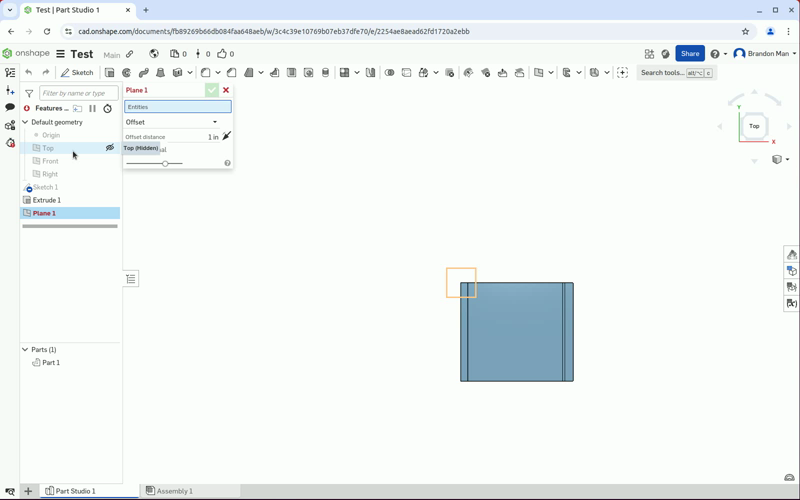
click(73, 150)
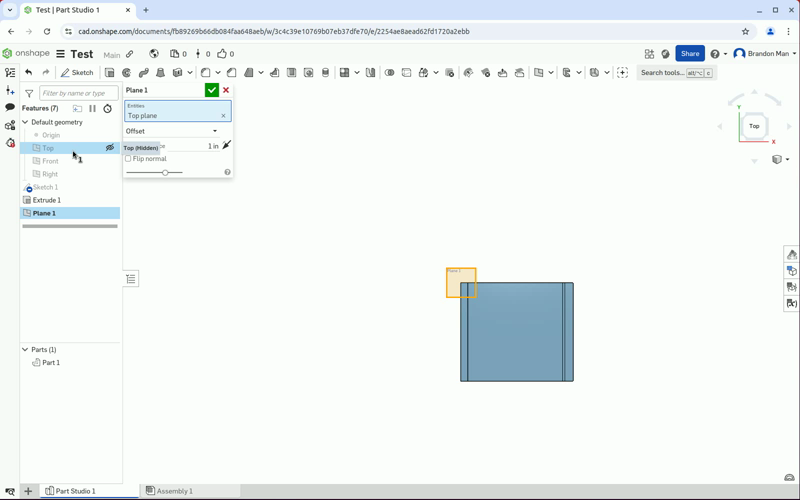
key(tab, 2)
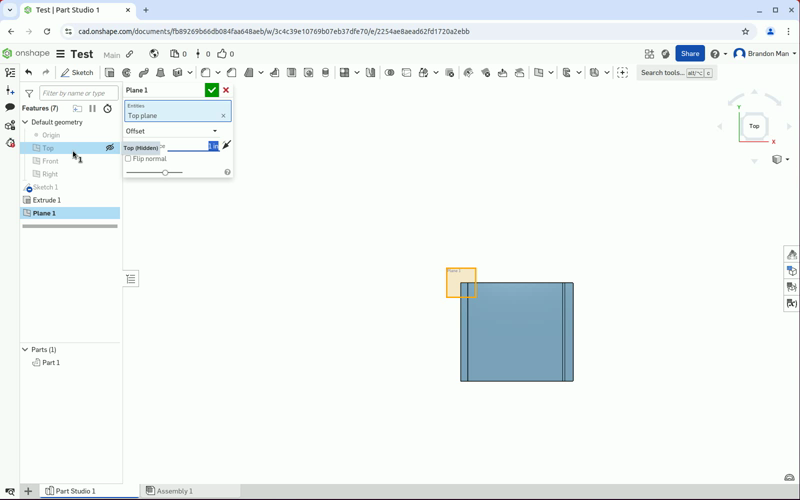
text(1.91)
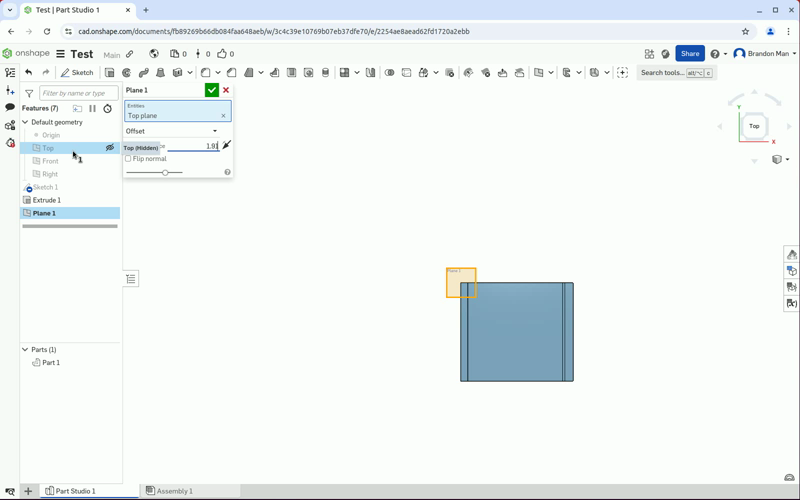
key(enter, 2)
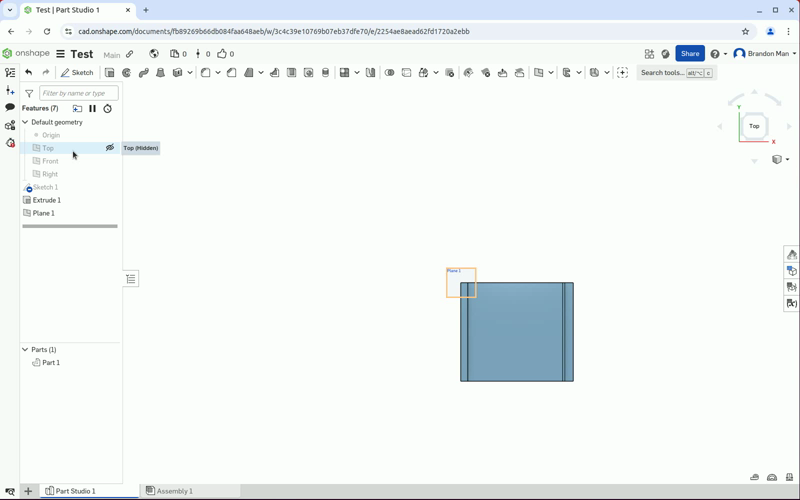
key(shift+s)
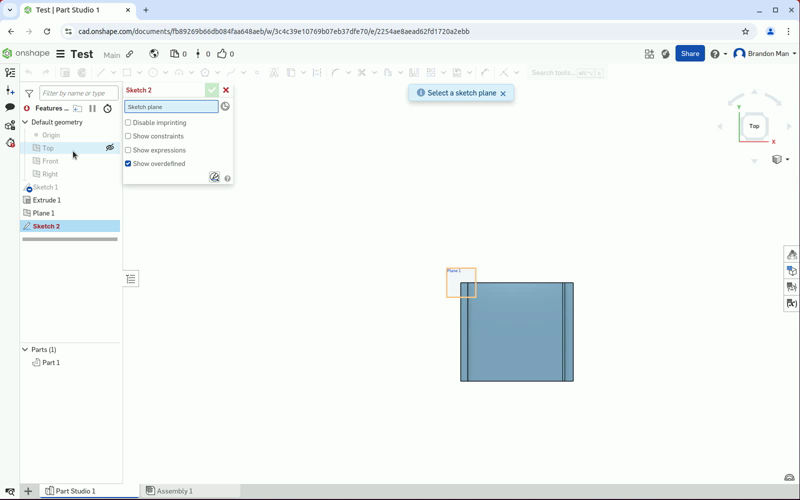
mouse_move(73, 215)
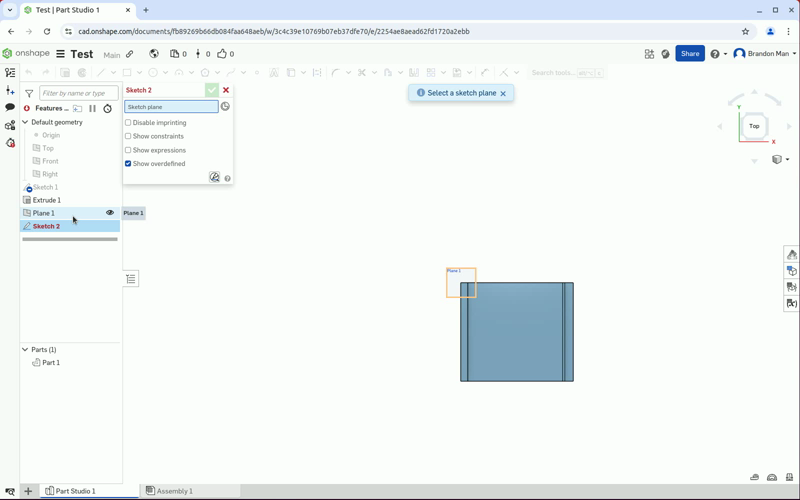
click(73, 215)
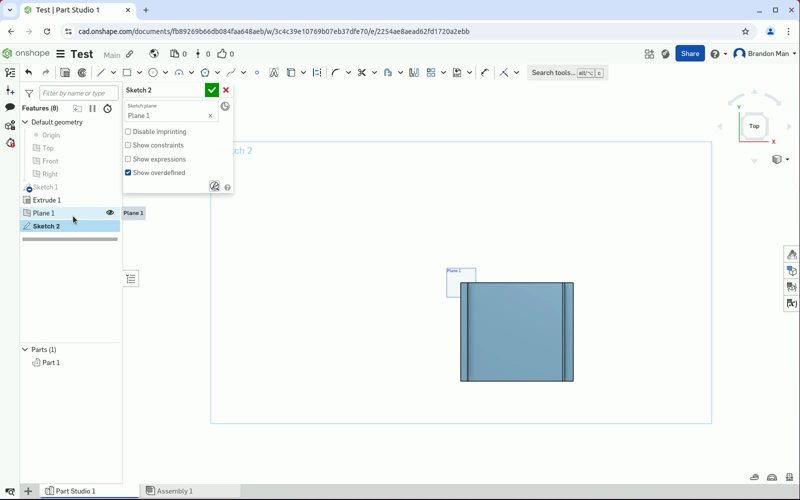
mouse_move(73, 352)
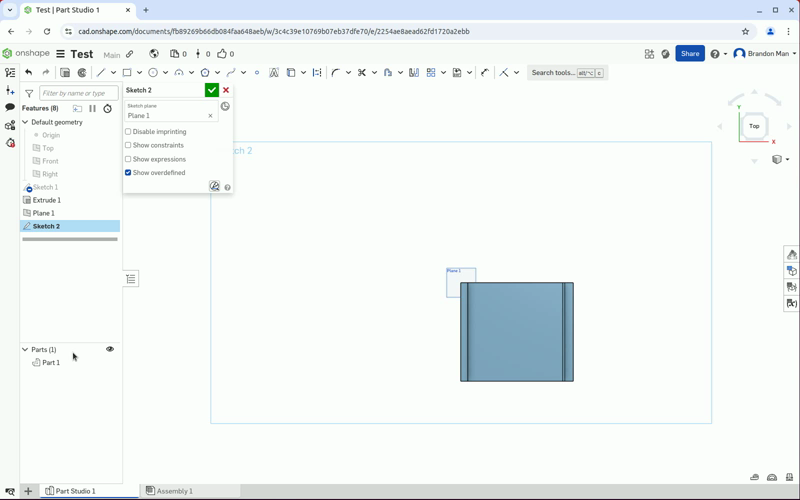
key(y)
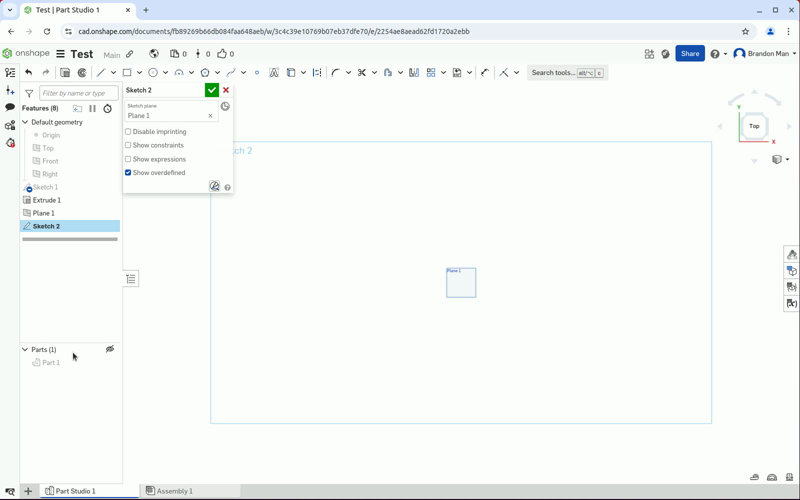
key(l)
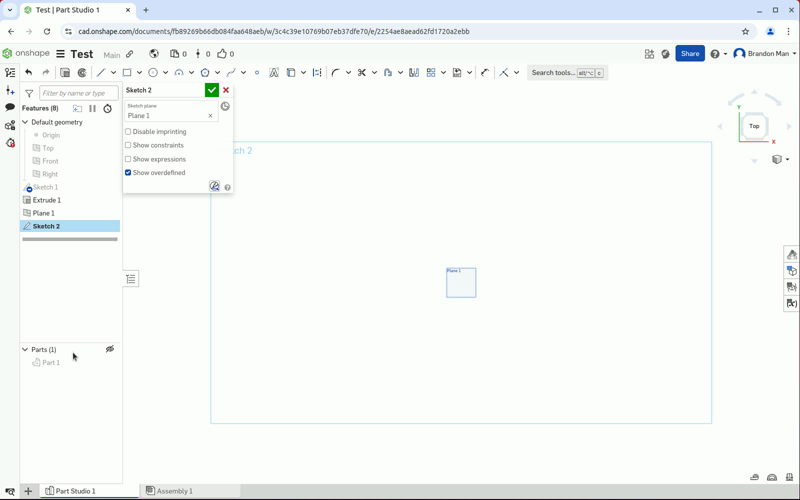
key_down(shift)
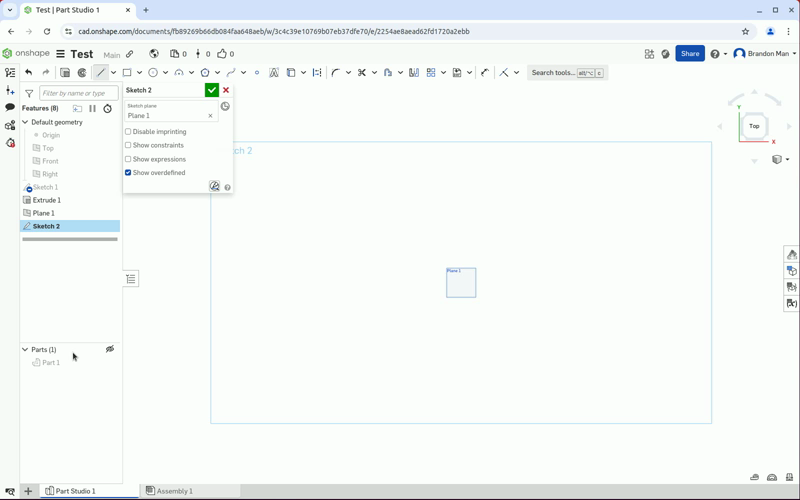
mouse_move(489, 360)
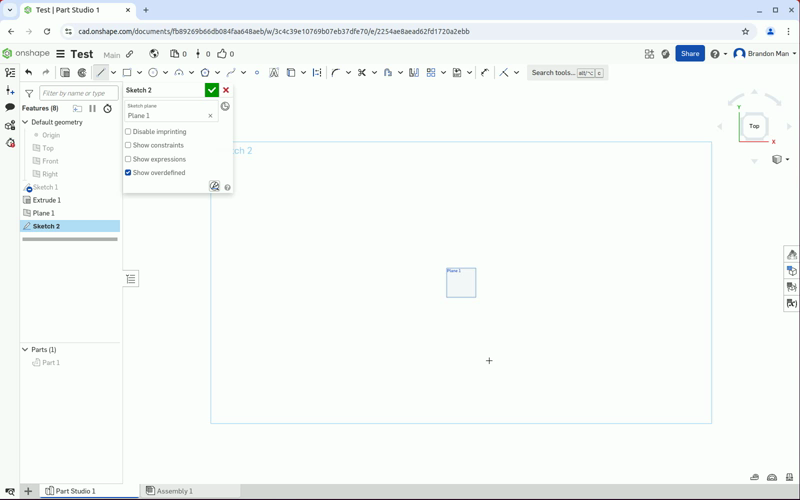
click(489, 360)
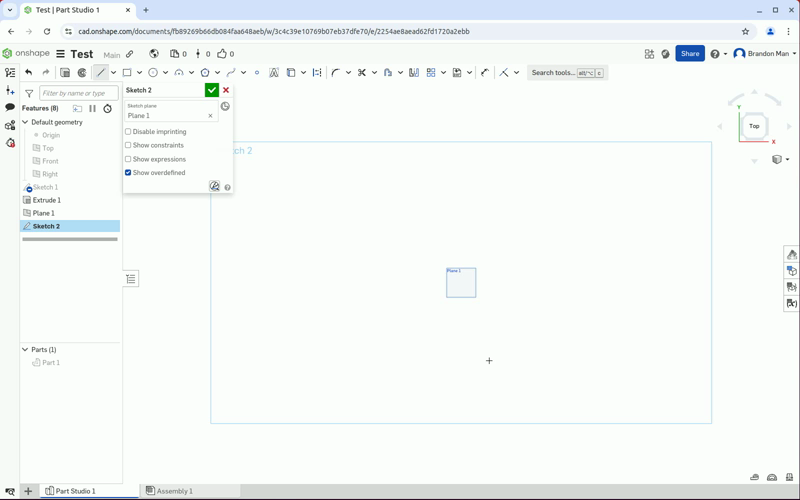
key_up(shift)
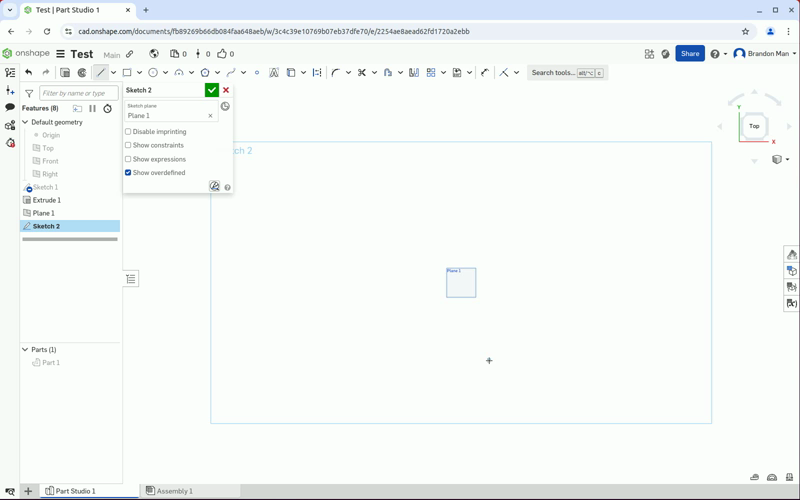
key_down(shift)
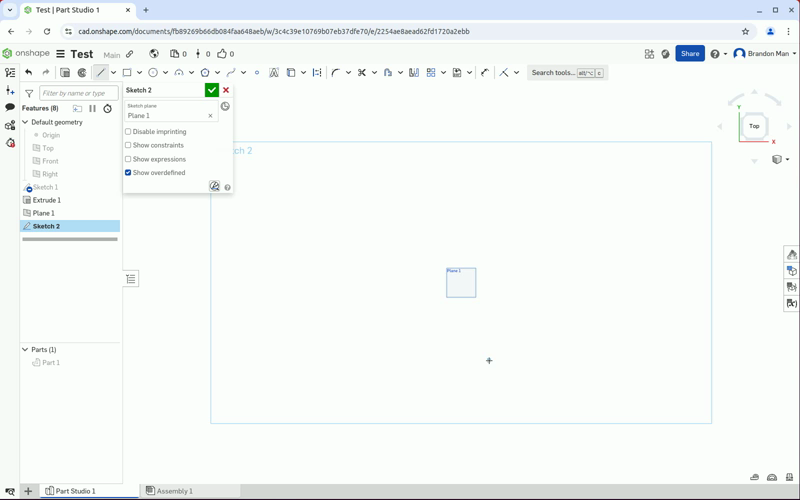
mouse_move(519, 360)
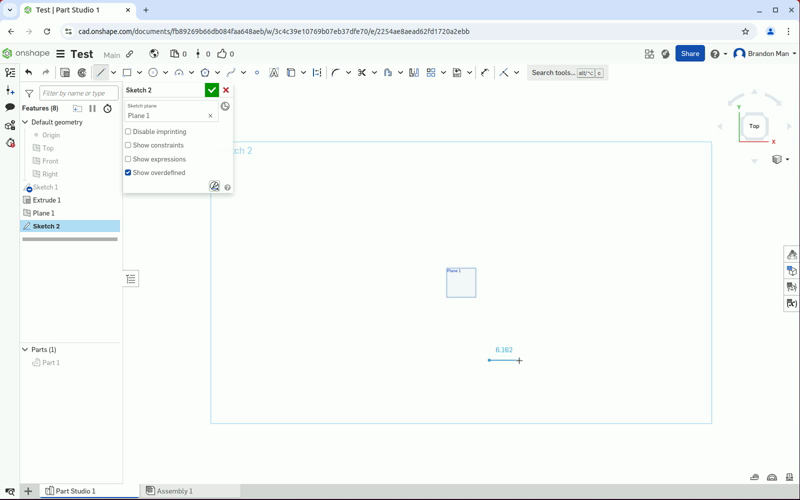
mouse_move(545, 360)
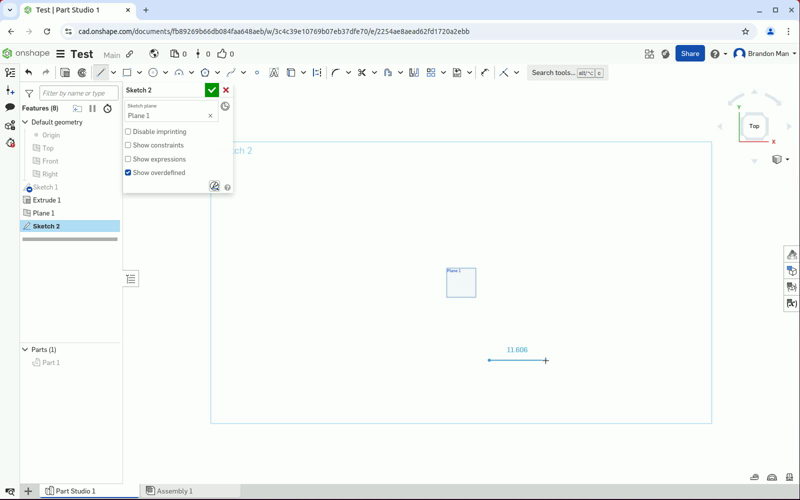
click(545, 360)
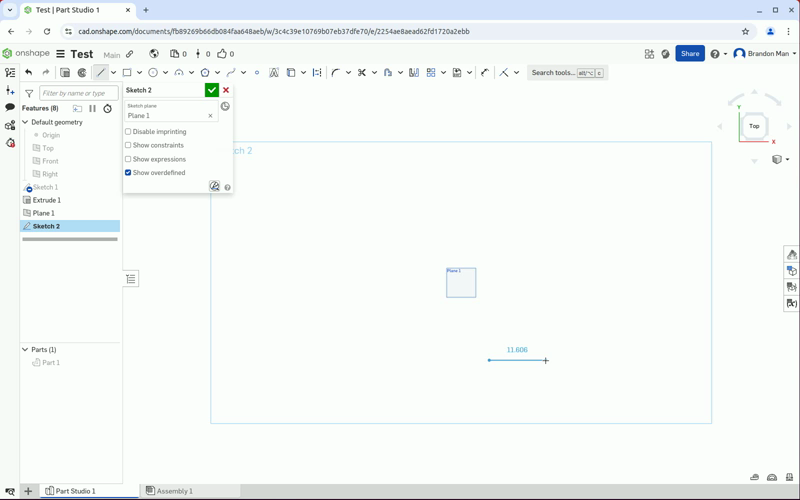
key_up(shift)
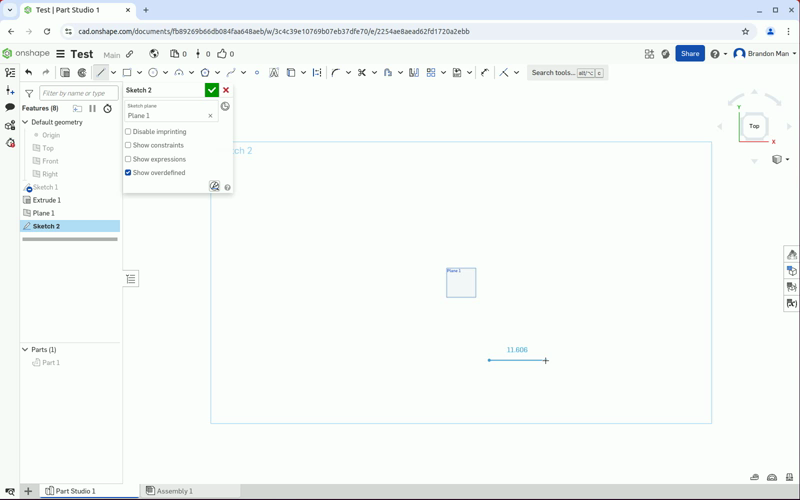
key_down(shift)
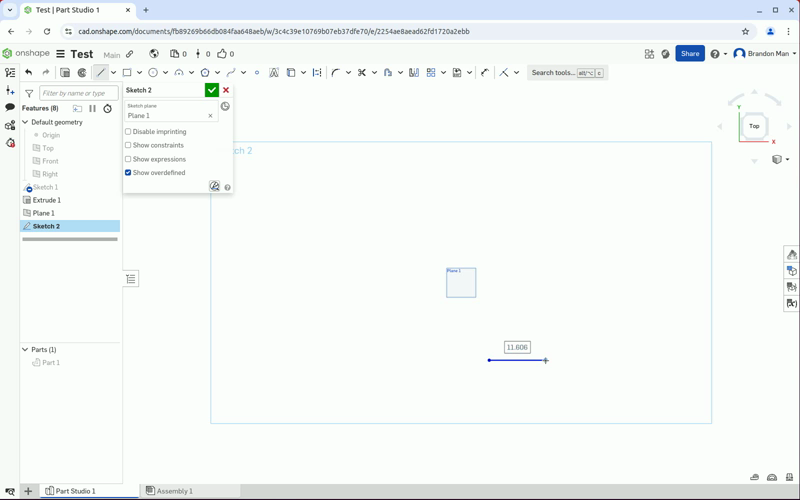
mouse_move(575, 360)
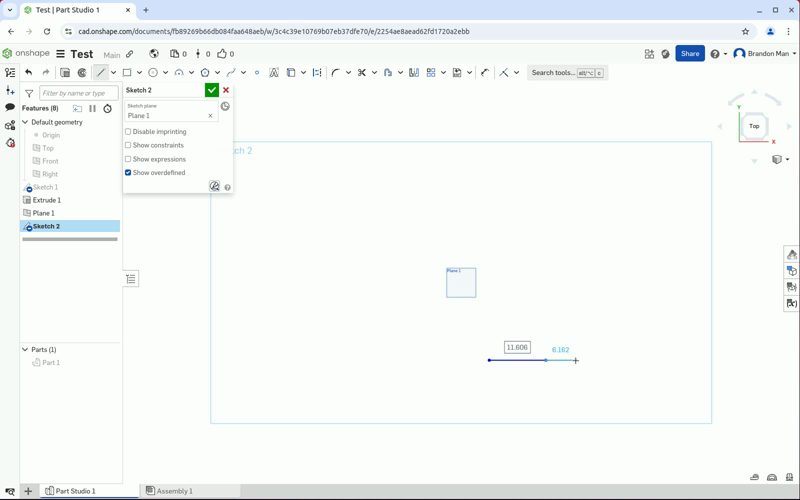
mouse_move(545, 303)
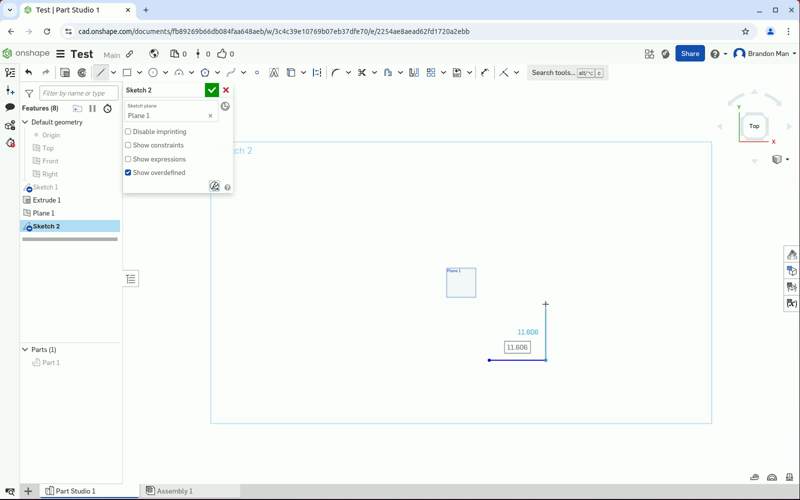
click(545, 303)
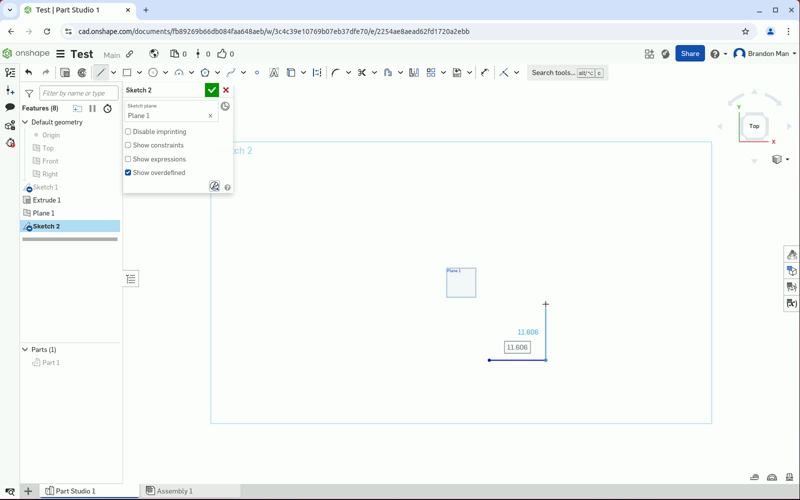
key_up(shift)
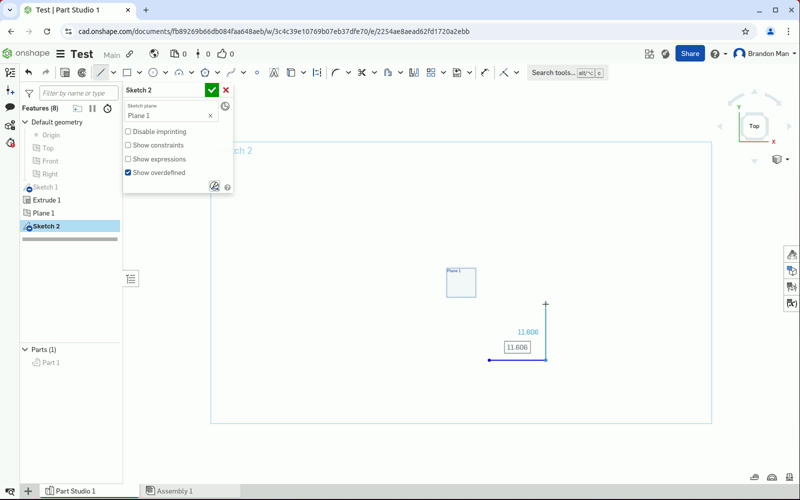
key_down(shift)
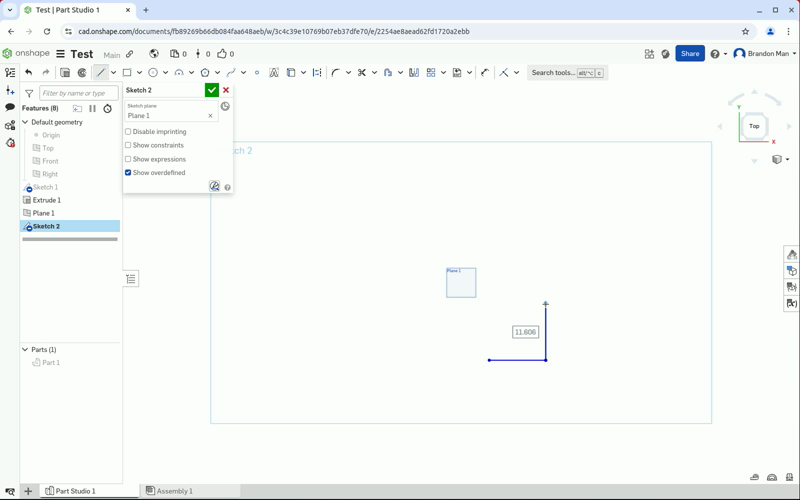
mouse_move(575, 303)
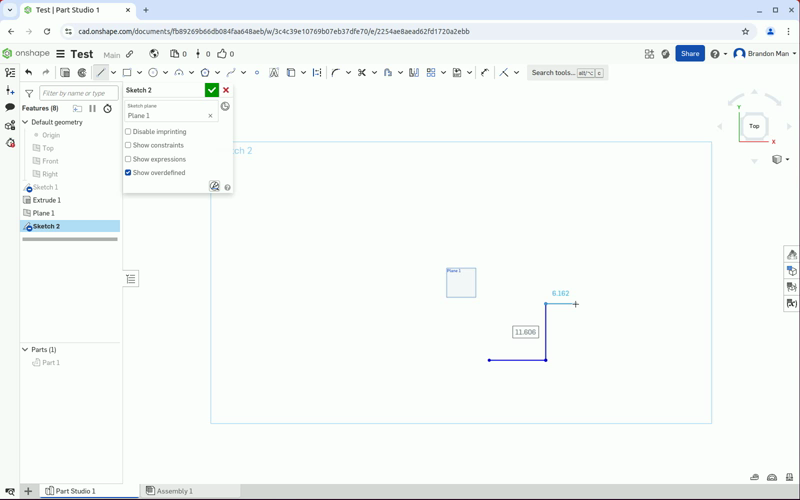
mouse_move(489, 303)
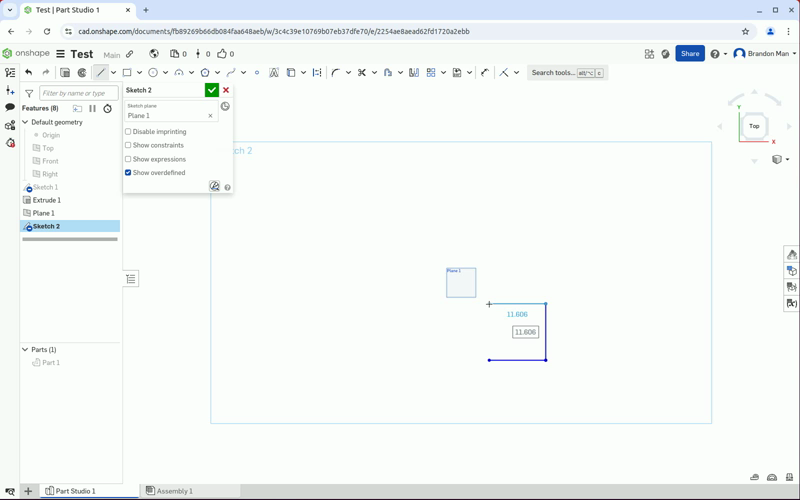
click(489, 303)
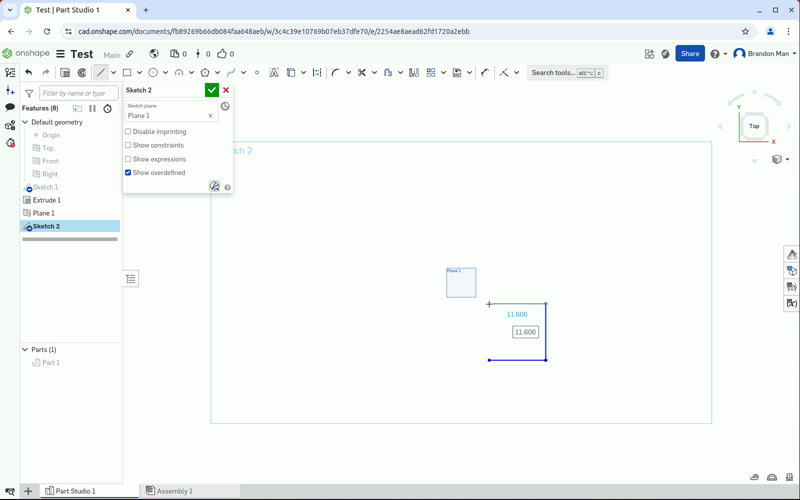
key_up(shift)
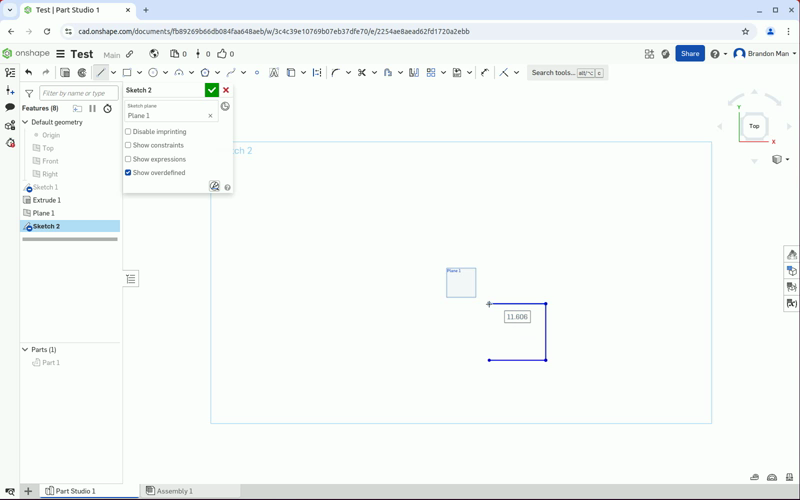
mouse_move(519, 303)
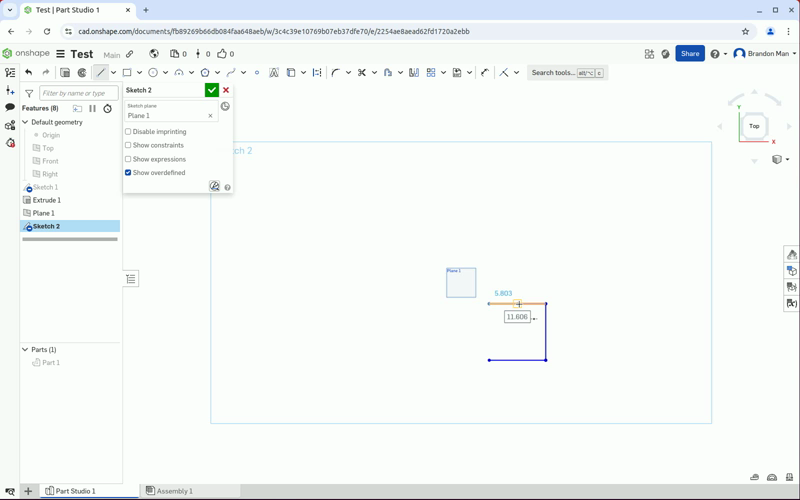
key_down(shift)
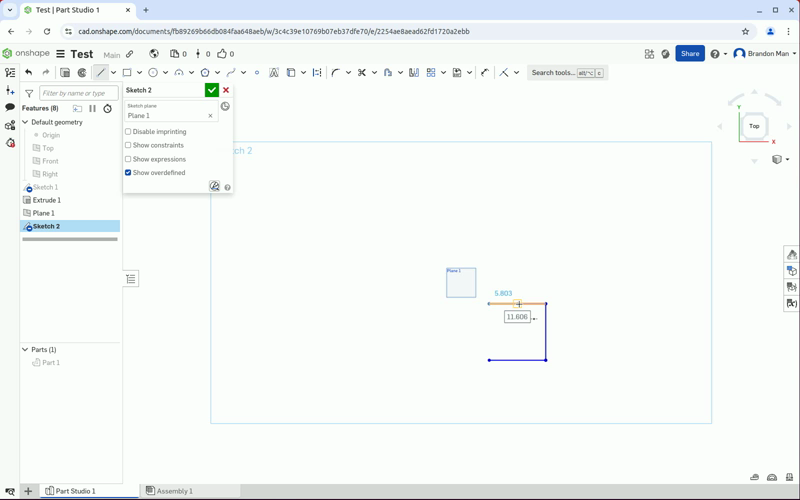
mouse_move(489, 360)
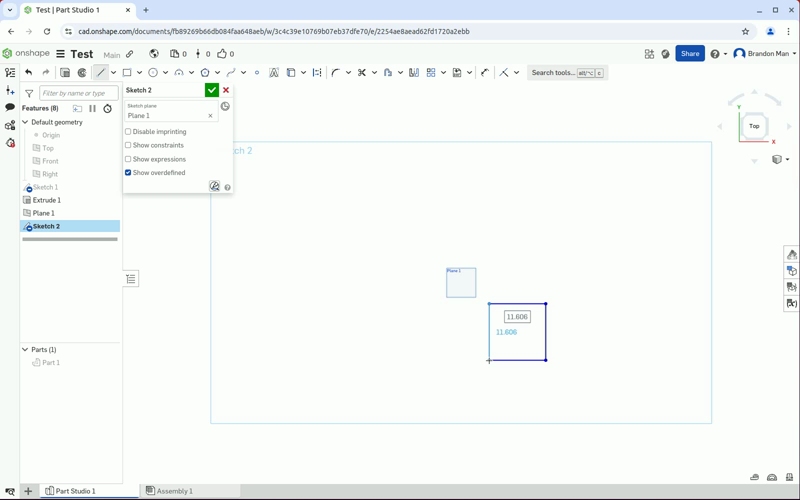
key_up(shift)
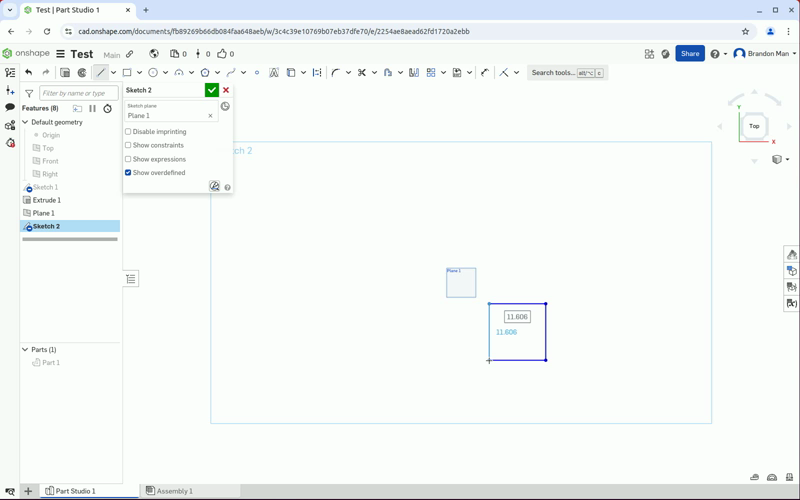
click(489, 360)
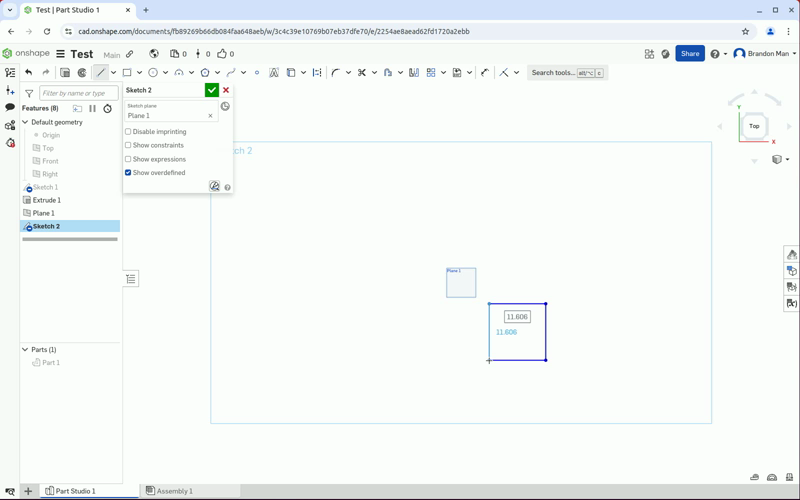
key(esc)
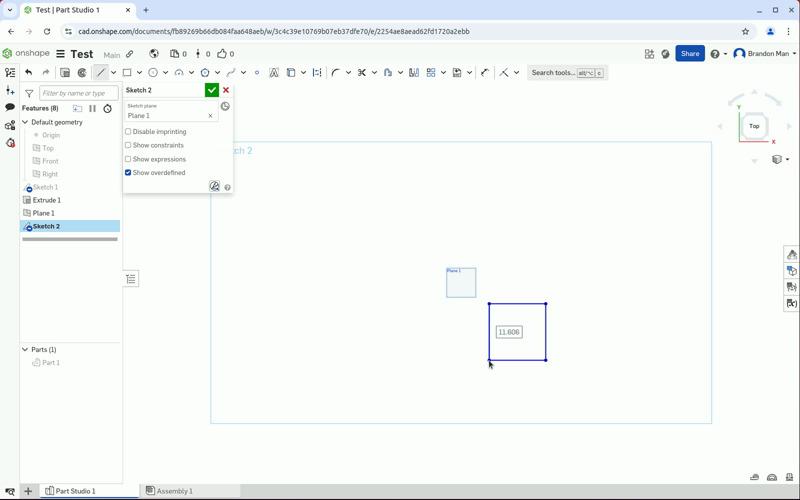
mouse_move(501, 348)
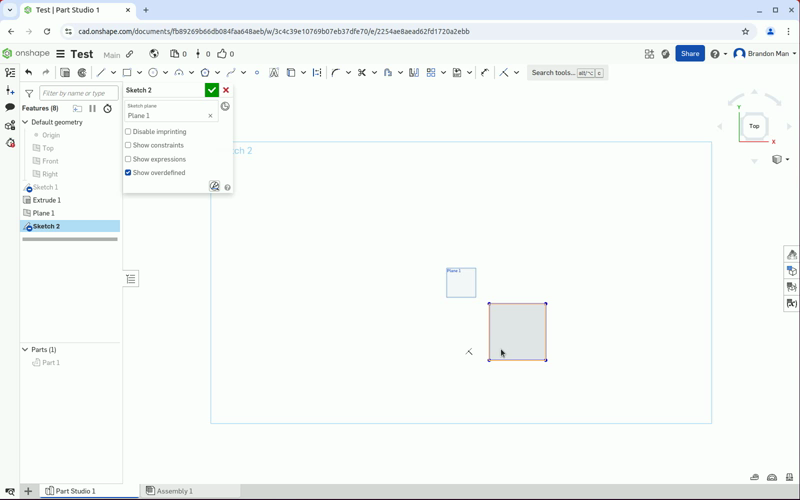
click(501, 348)
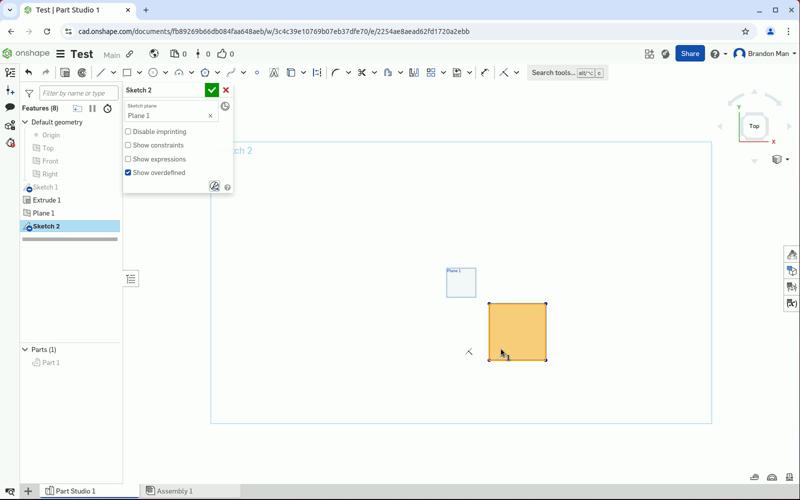
mouse_move(73, 352)
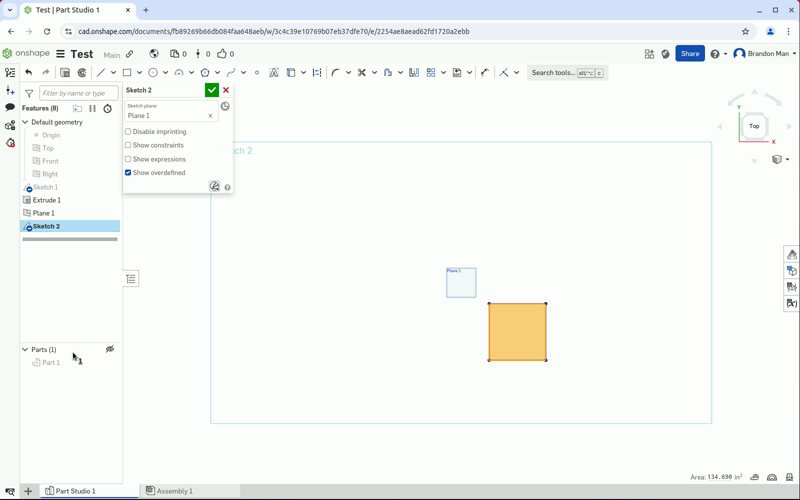
key(shift+y)
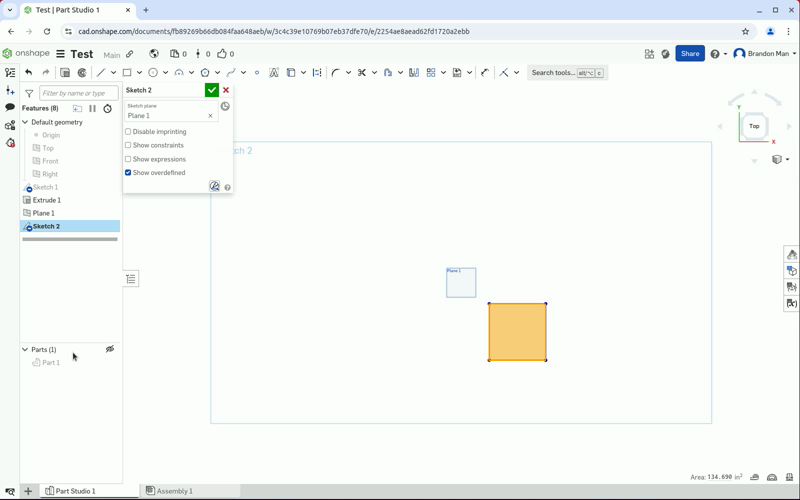
key(shift+e)
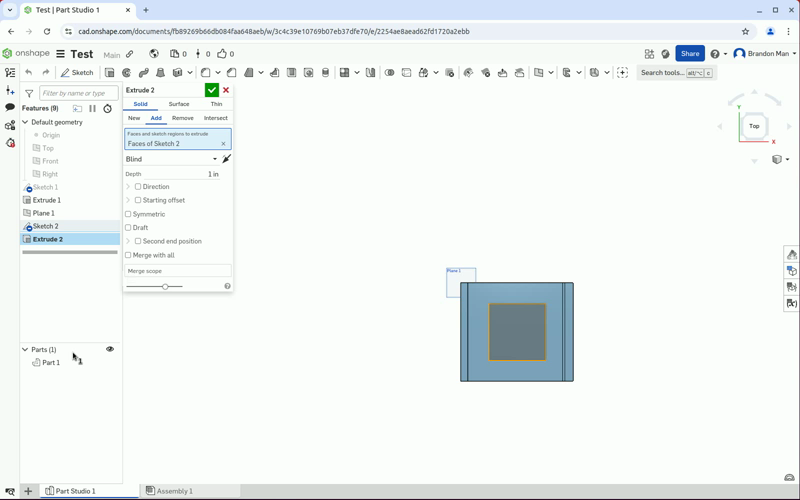
mouse_move(143, 106)
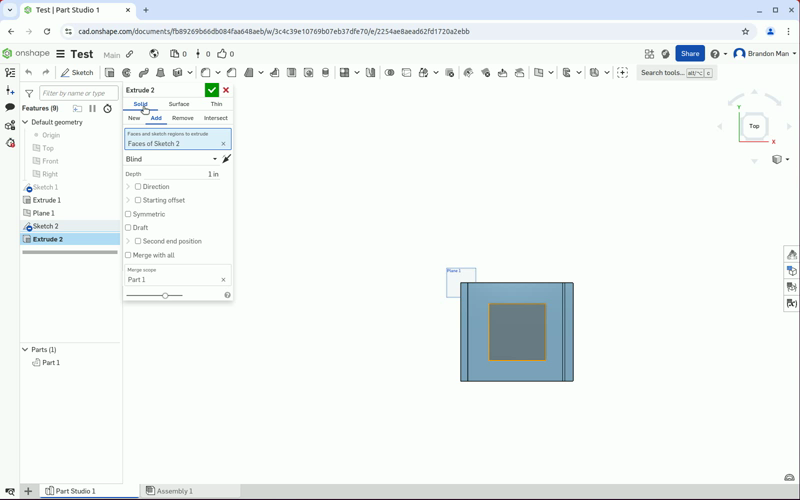
click(143, 106)
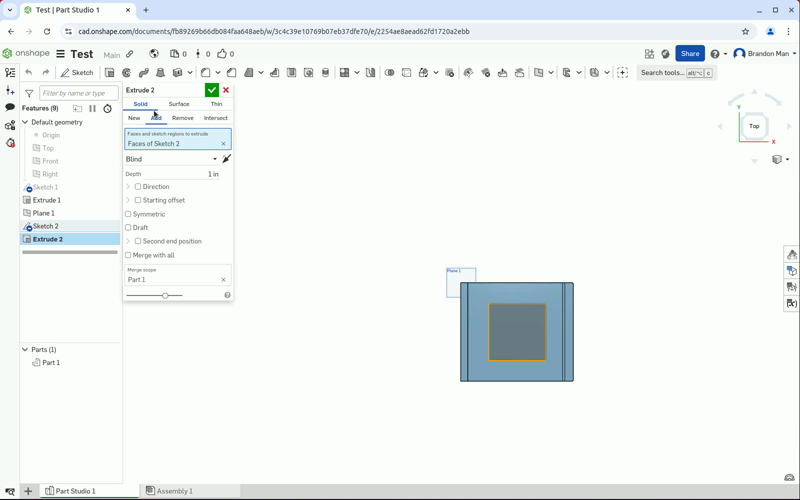
mouse_move(186, 120)
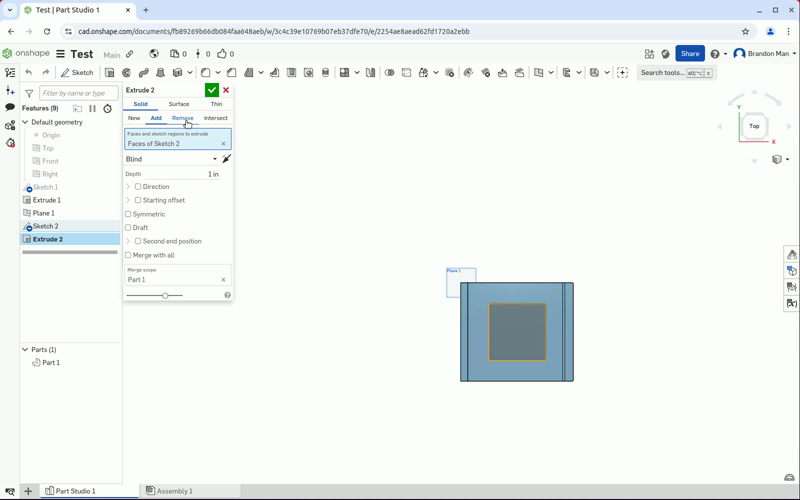
click(186, 120)
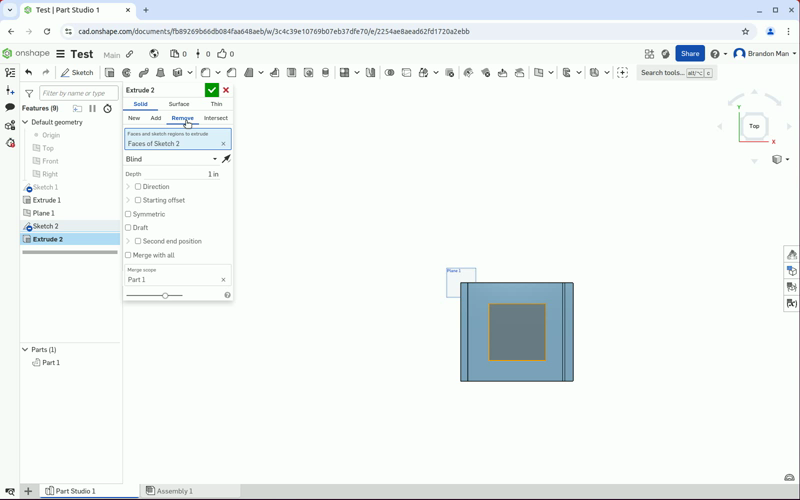
key(tab, 4)
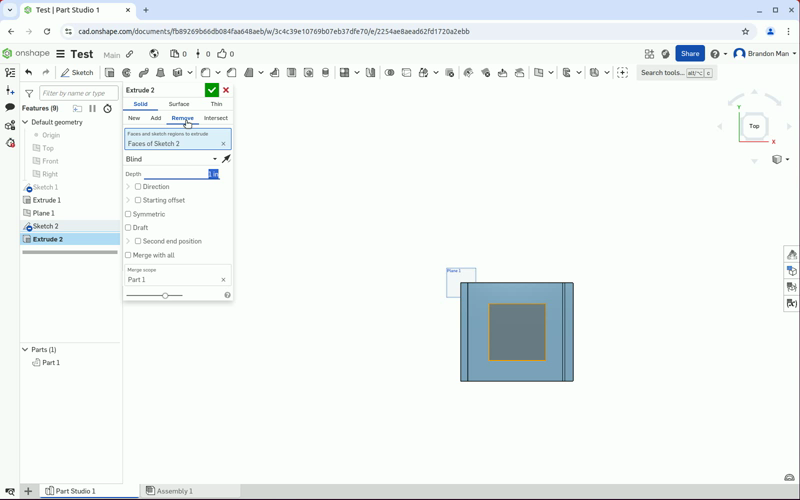
text(2.407)
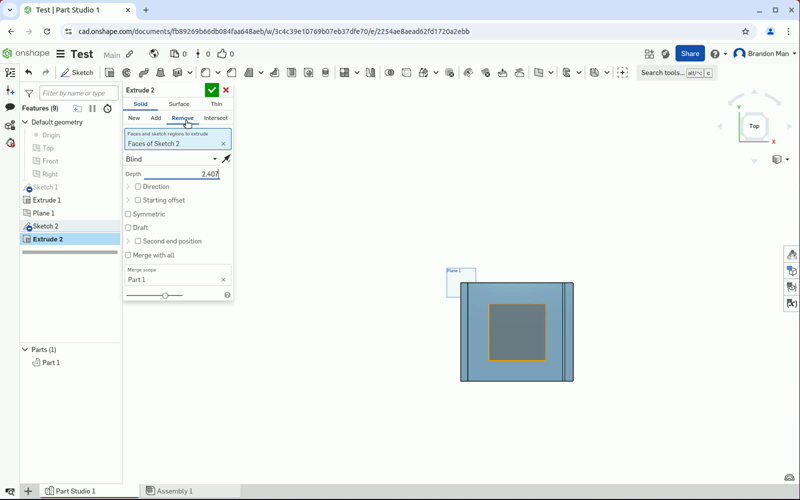
key(tab, 6)
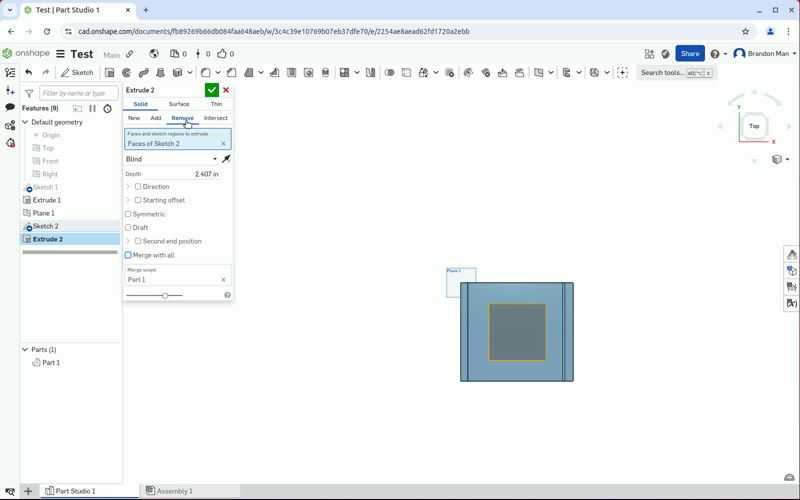
key(space)
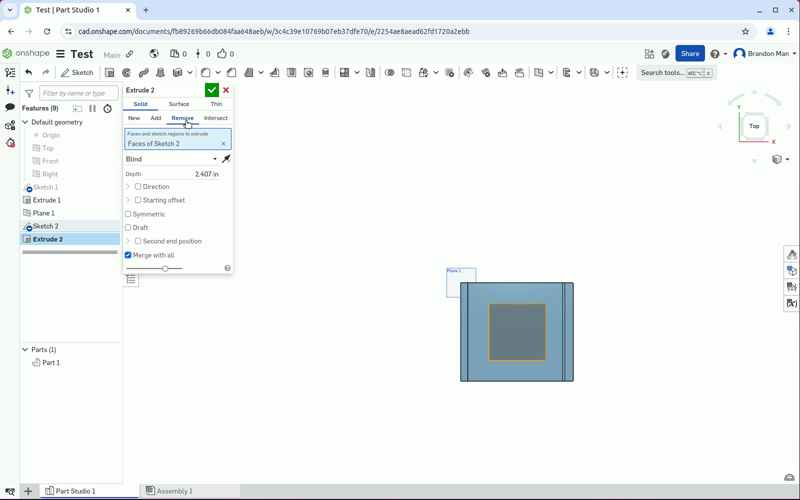
key(enter)
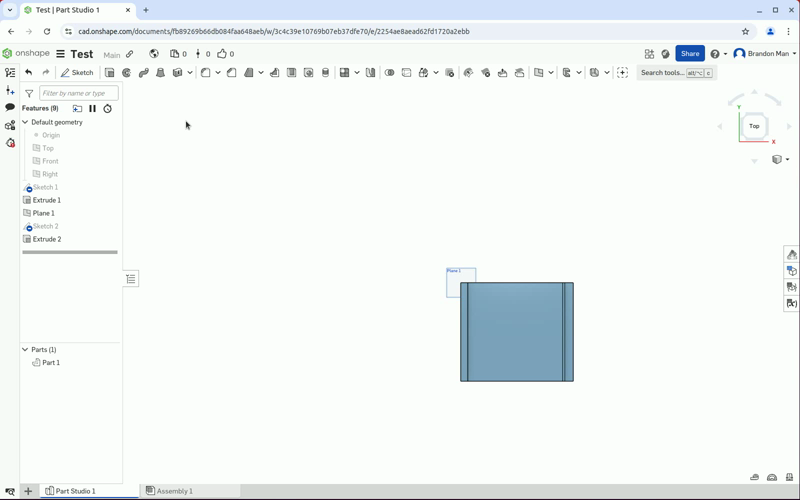
key(shift+h)
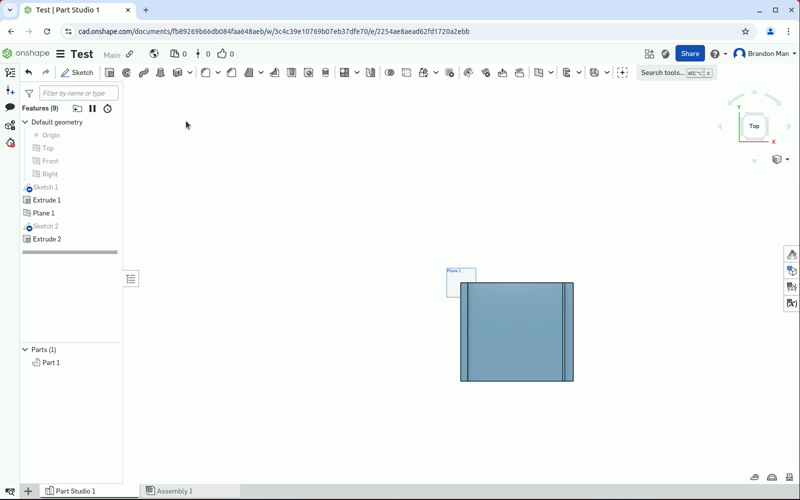
key(shift+h)
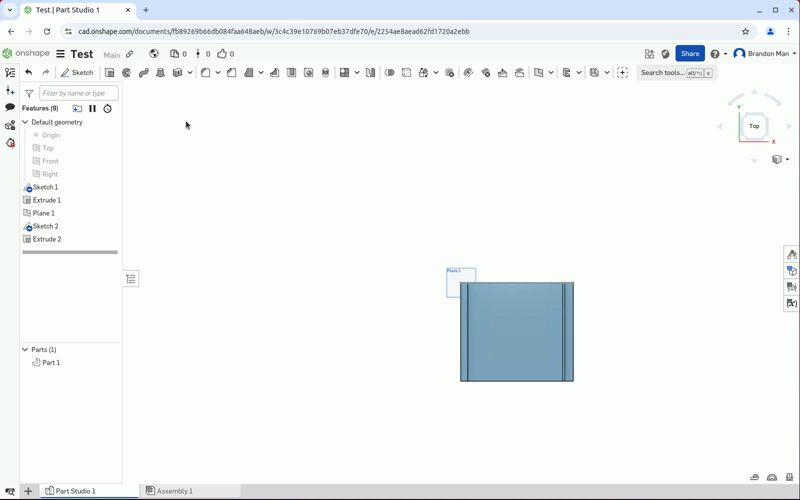
key(shift+7)
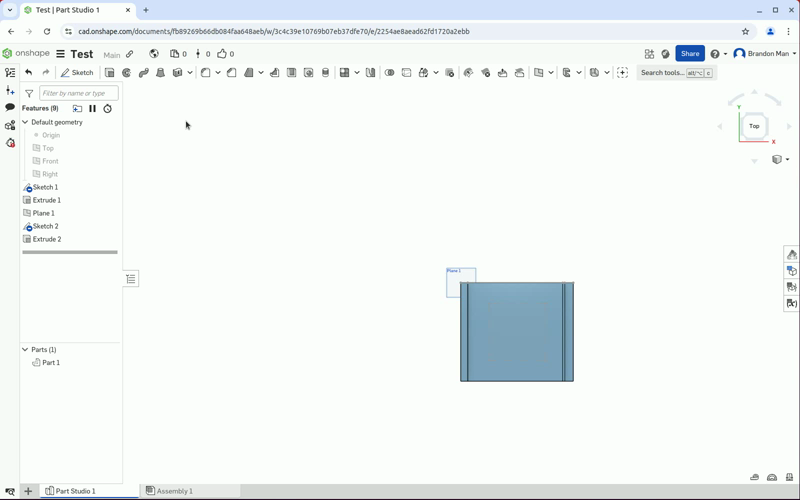
key(up, 3)
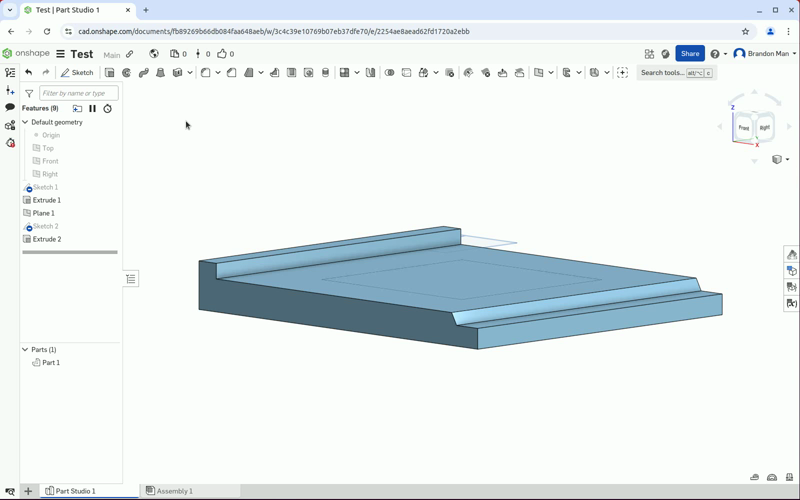
key(left, 3)
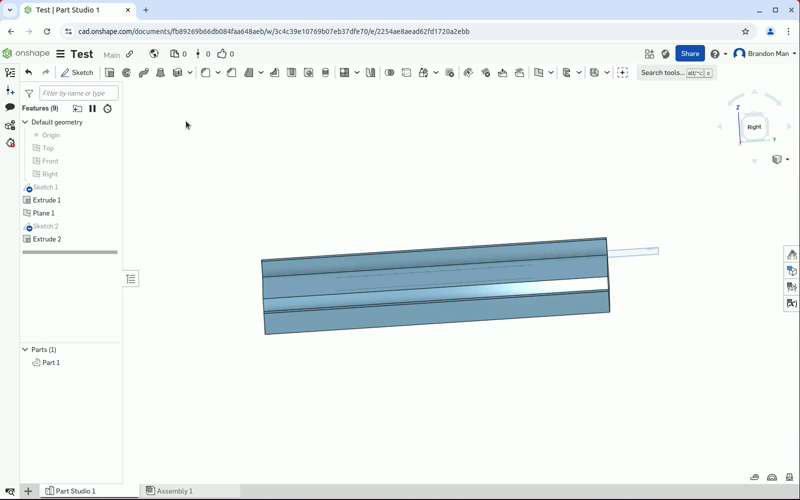
key(right, 3)
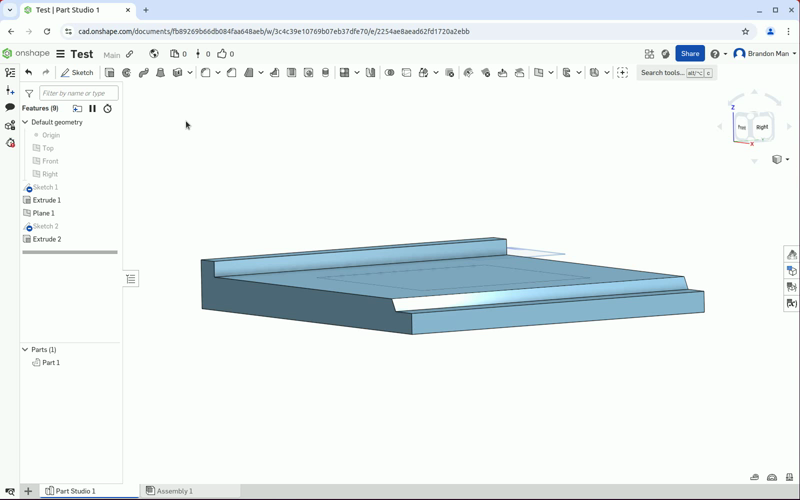
key(down, 3)
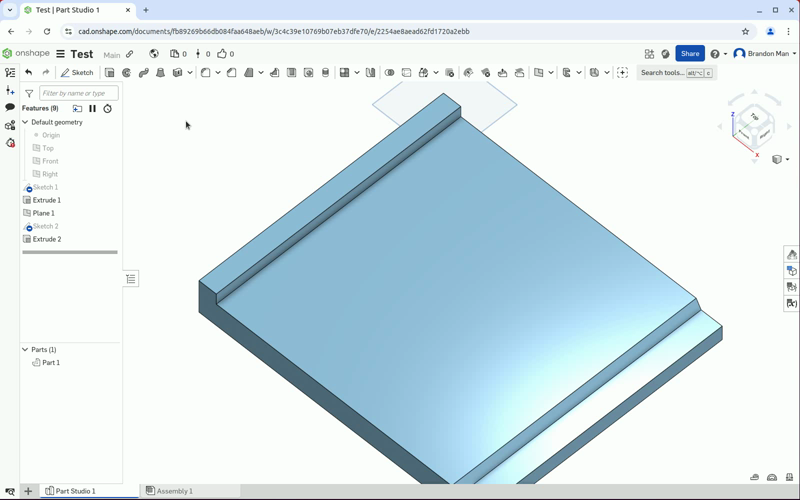
mouse_move(73, 189)
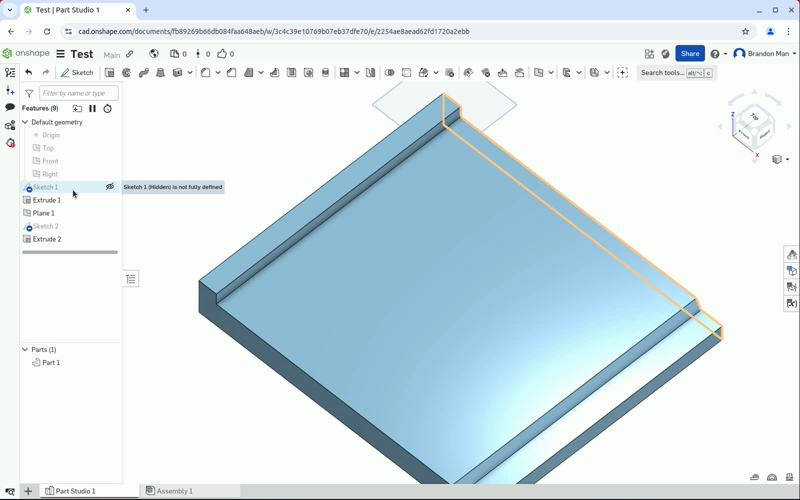
click(73, 189)